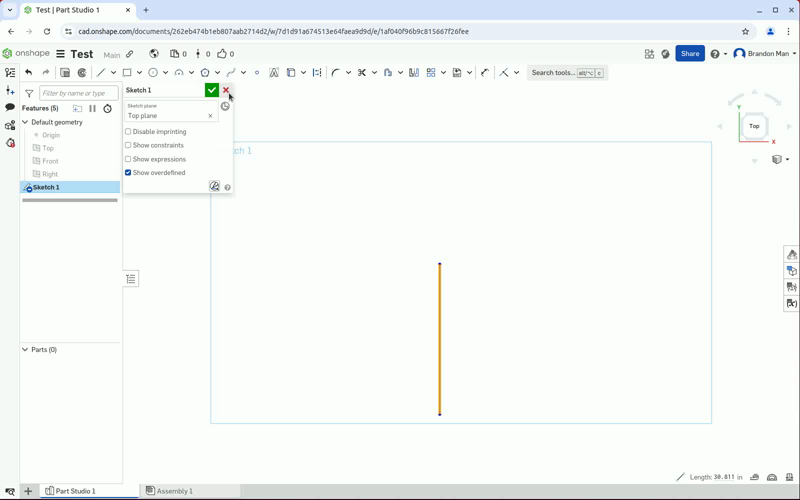
key(shift+h)
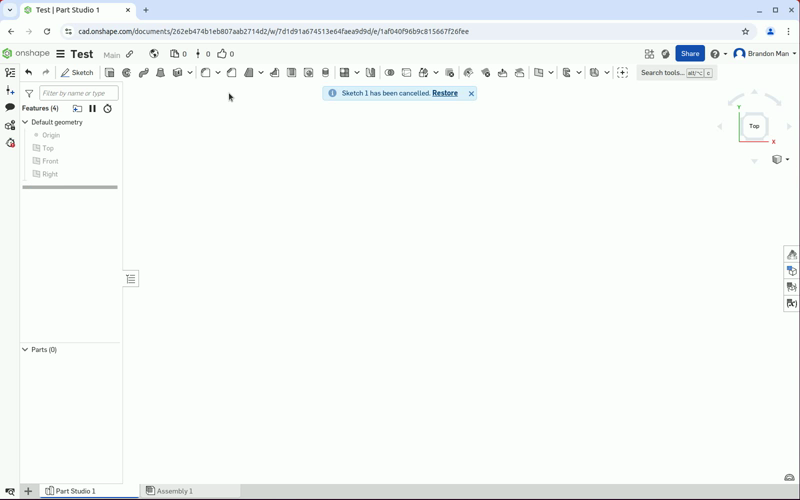
mouse_move(73, 352)
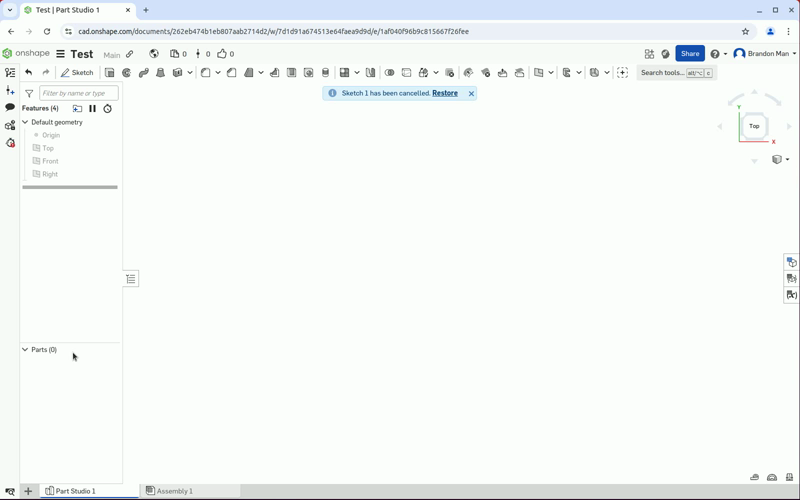
key(y)
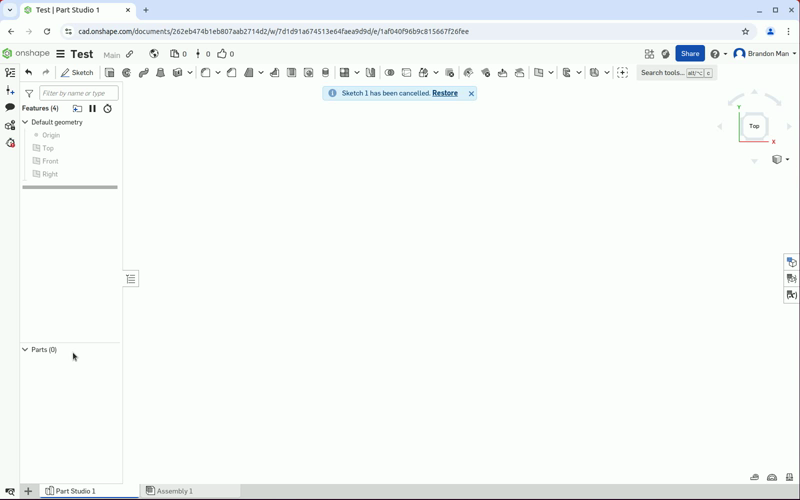
key(shift+p)
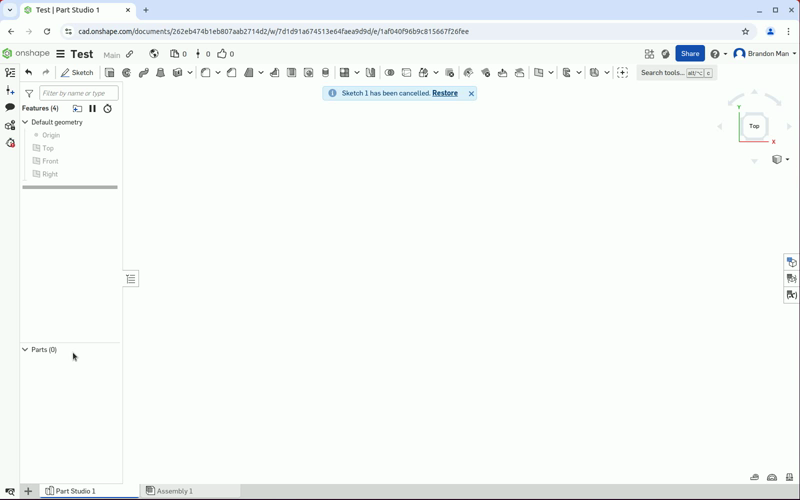
key(space)
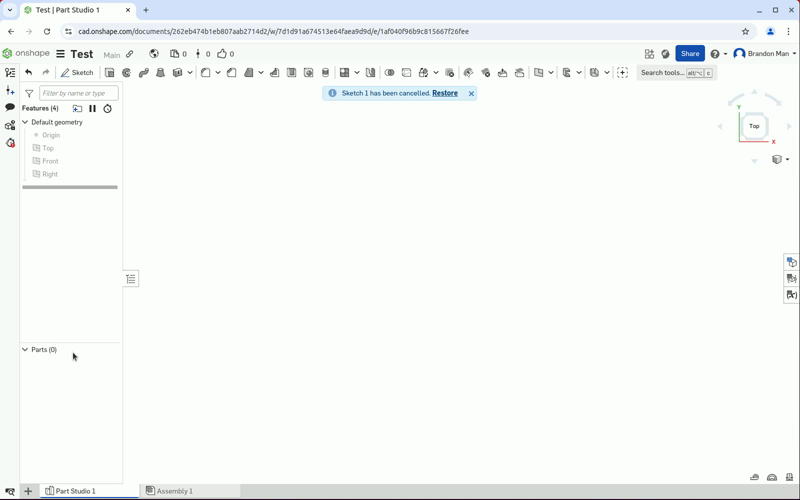
key_down(shift)
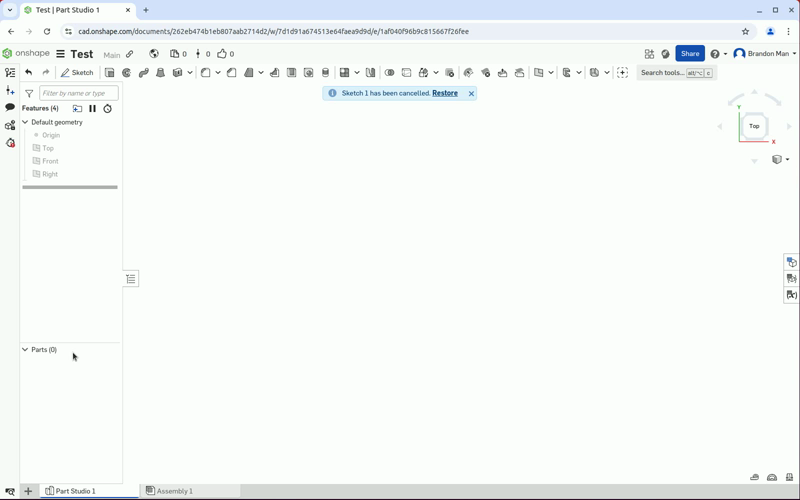
key(up)
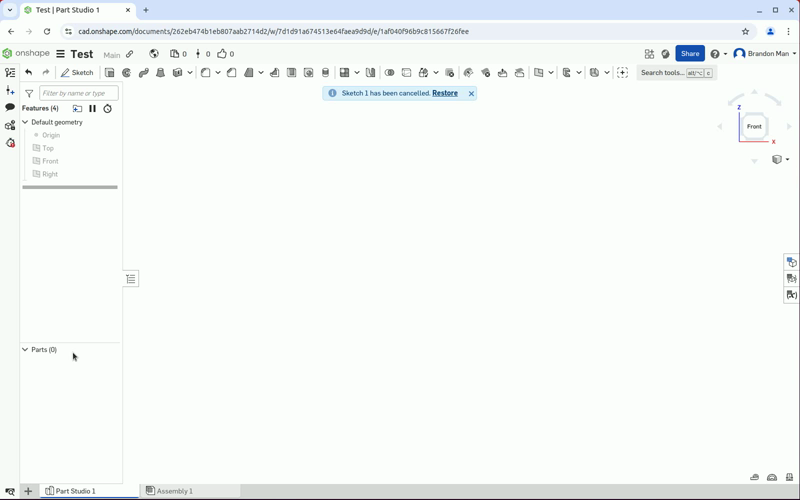
key_up(shift)
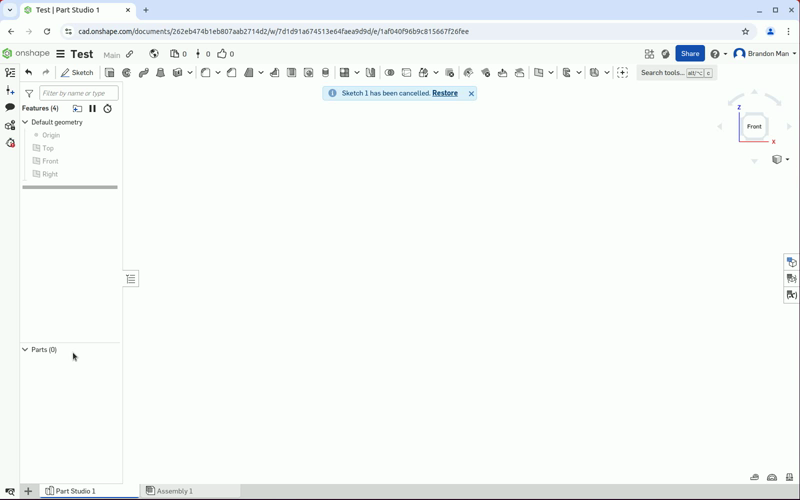
key(space)
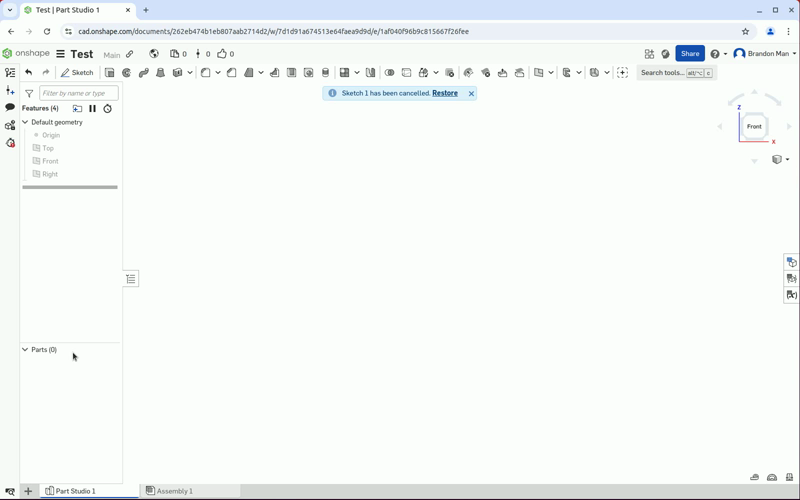
key_down(shift)
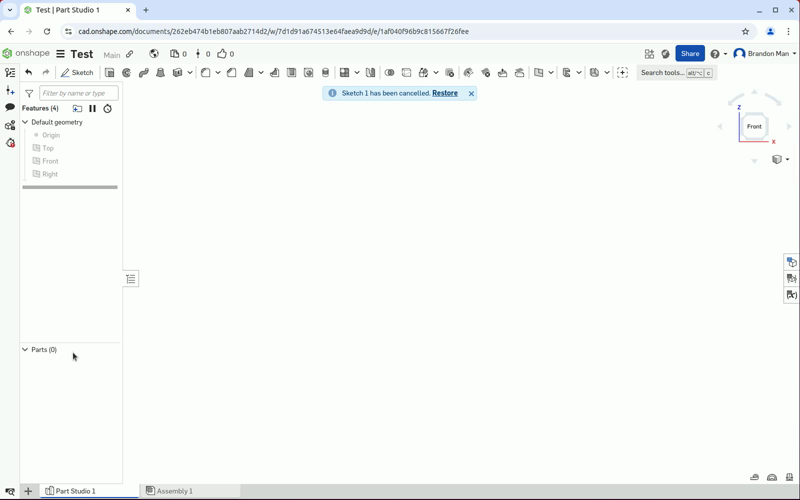
key(left)
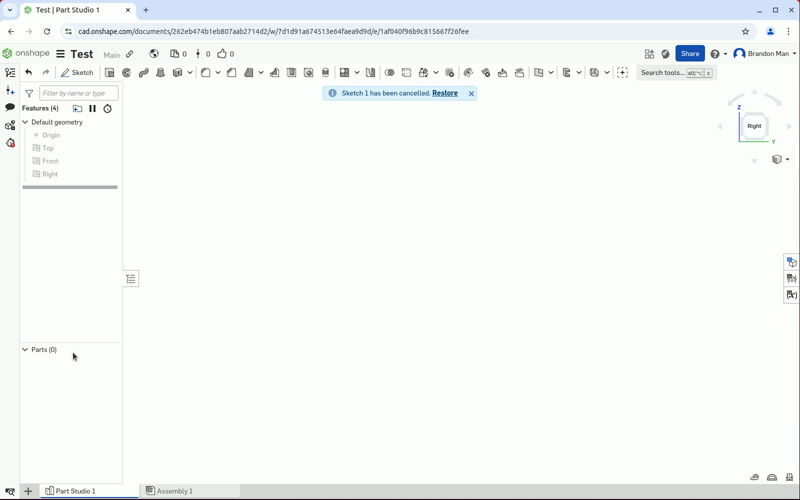
key_up(shift)
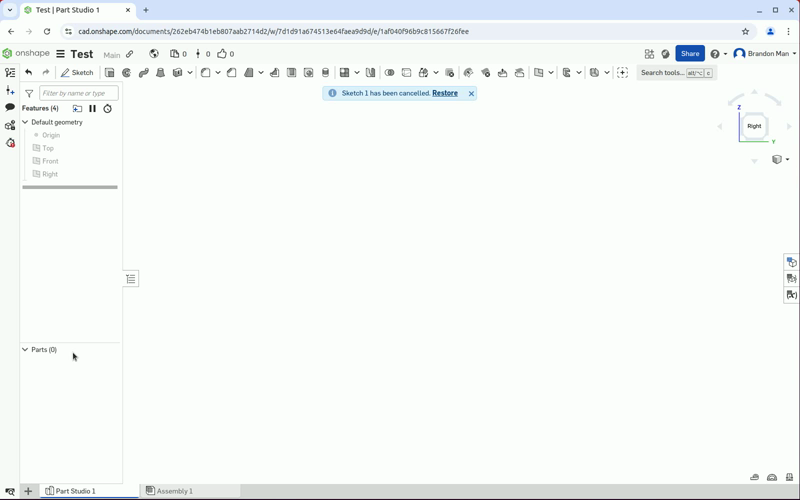
mouse_move(73, 352)
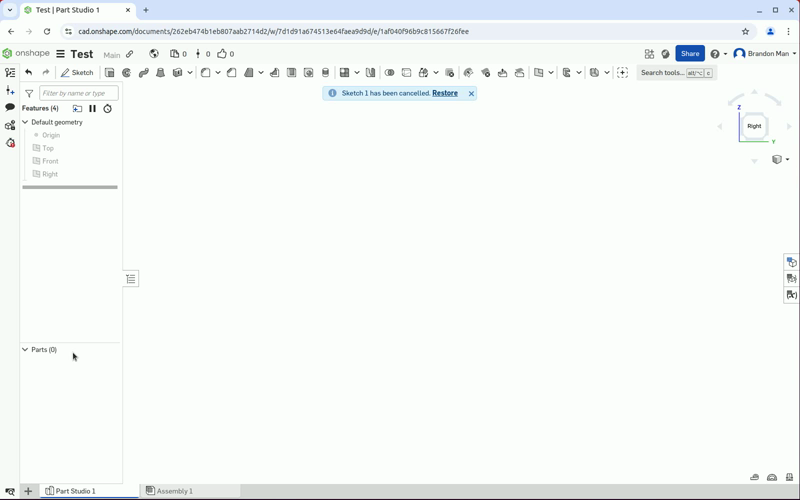
key(shift+y)
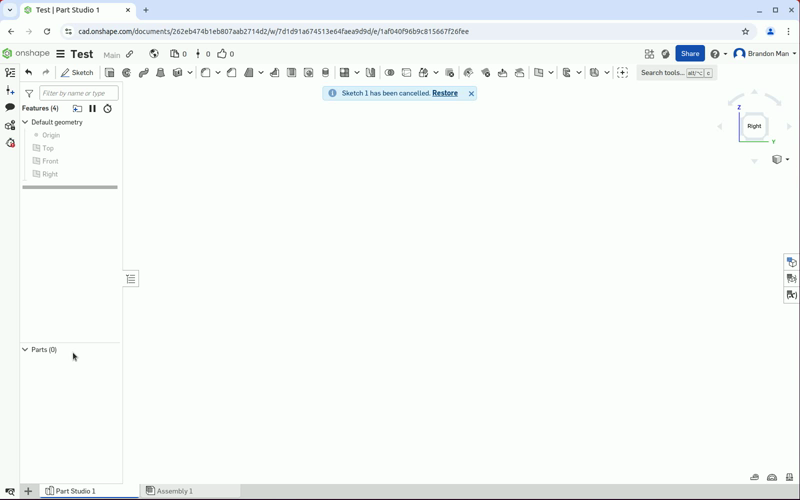
key(shift+s)
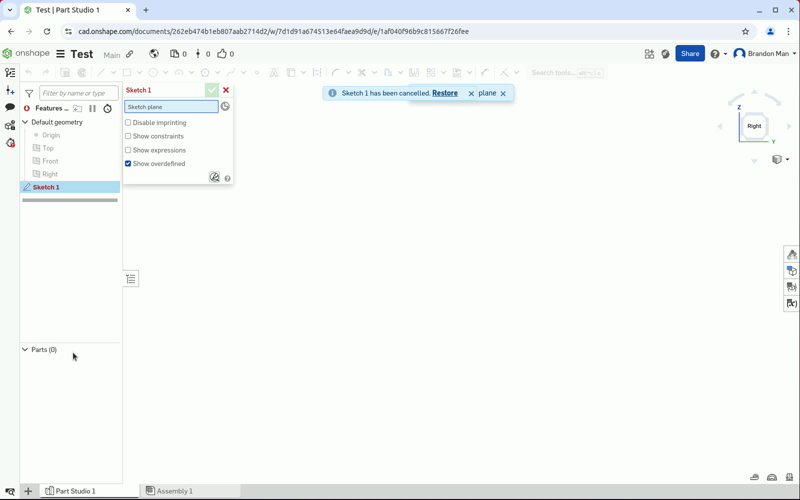
mouse_move(73, 176)
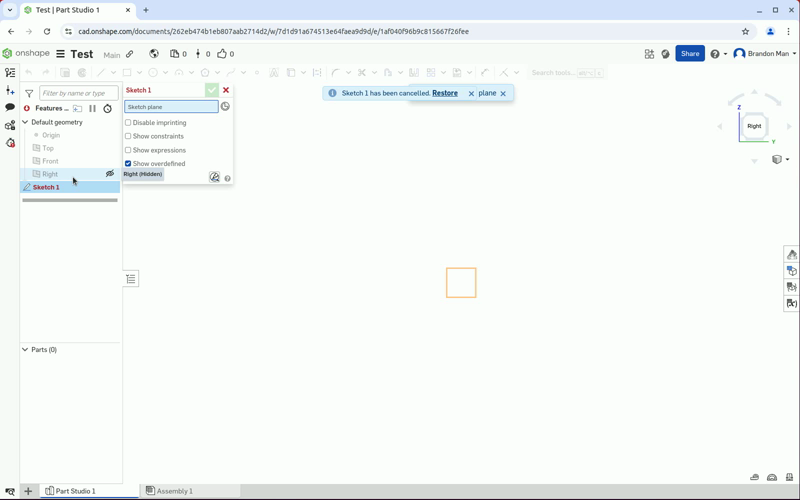
click(73, 176)
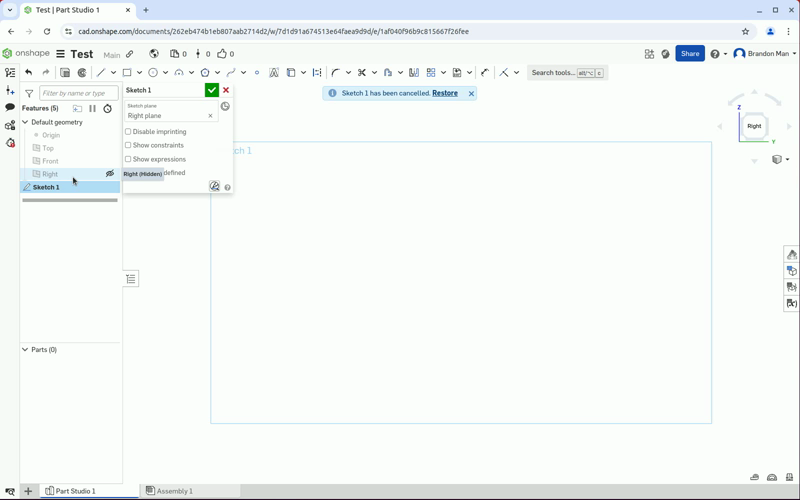
mouse_move(73, 352)
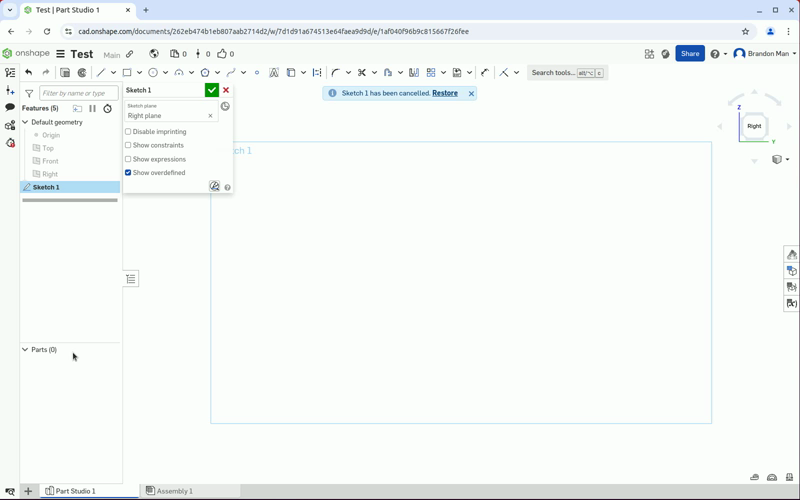
key(y)
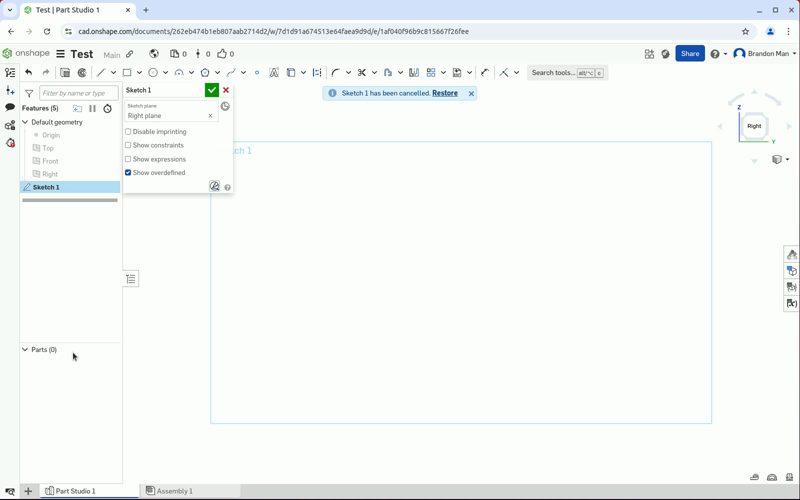
key(c)
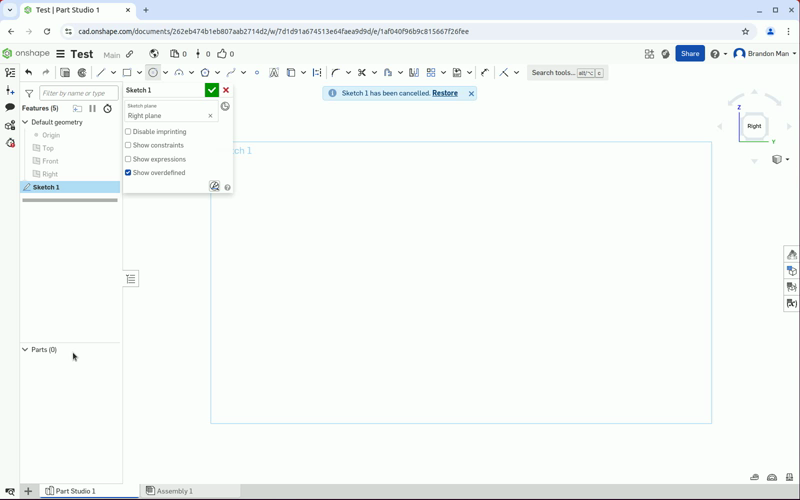
key_down(shift)
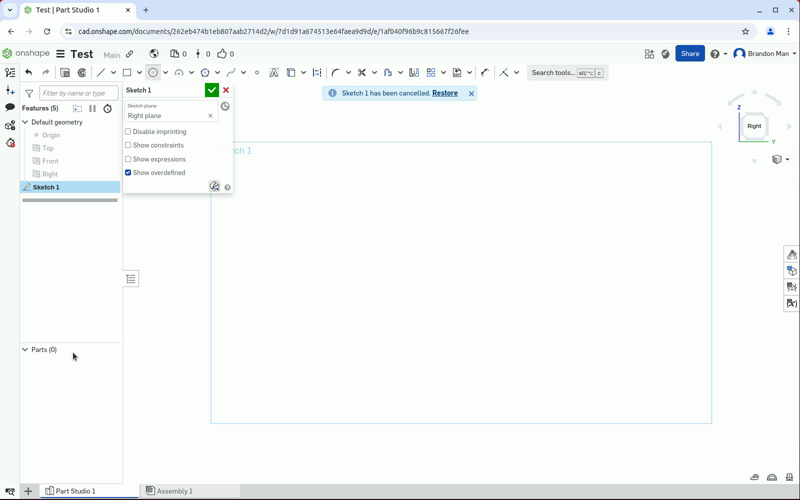
mouse_move(460, 282)
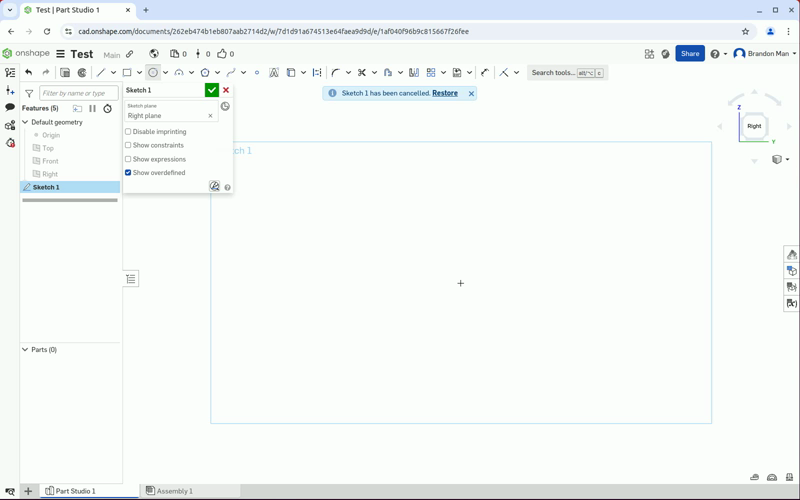
click(460, 282)
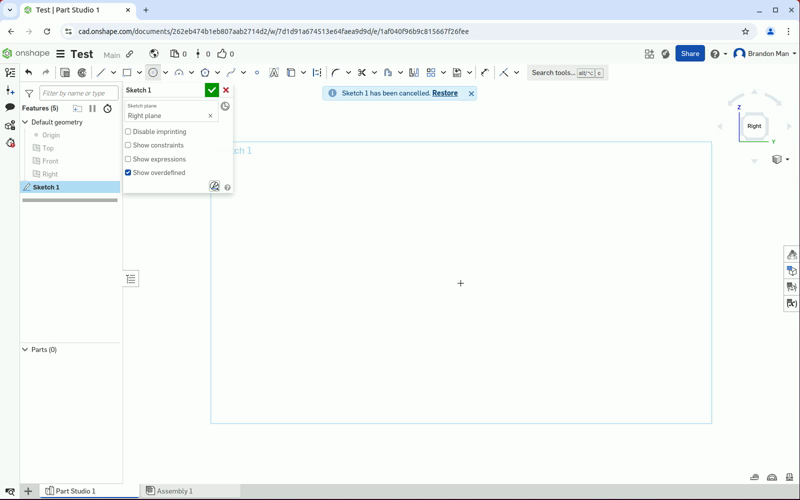
key_up(shift)
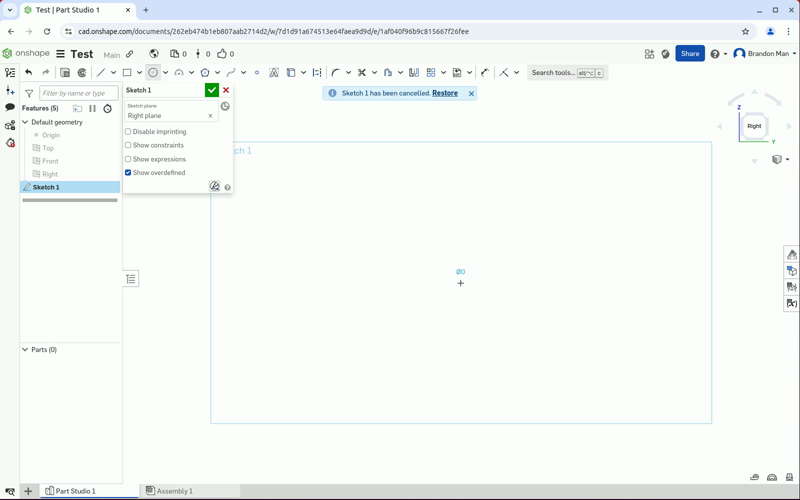
mouse_move(472, 282)
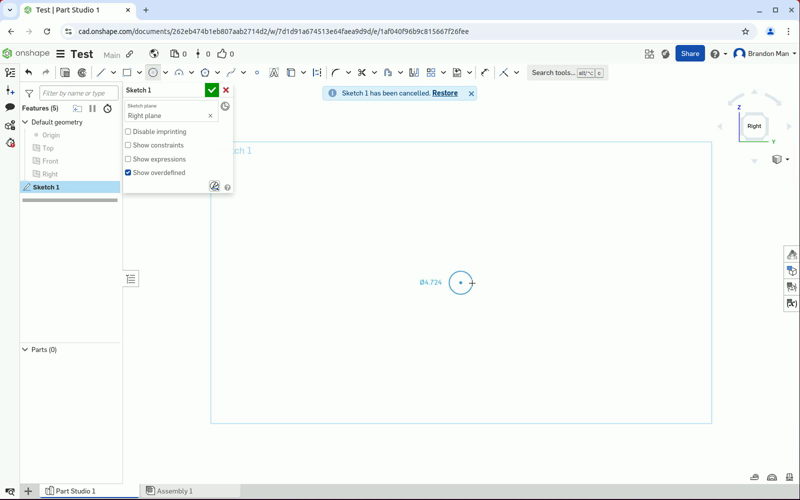
click(472, 282)
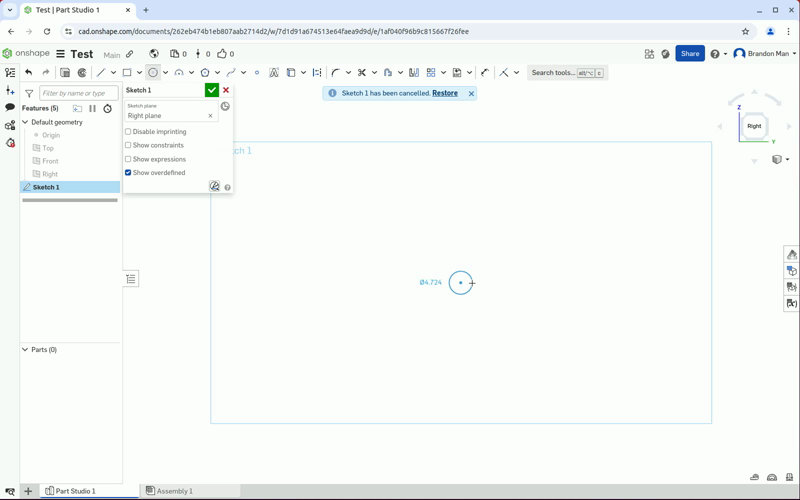
key(esc)
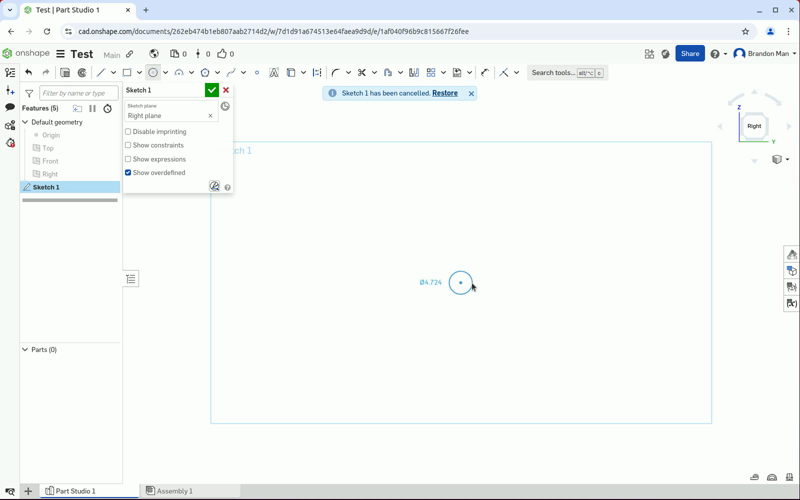
key(c)
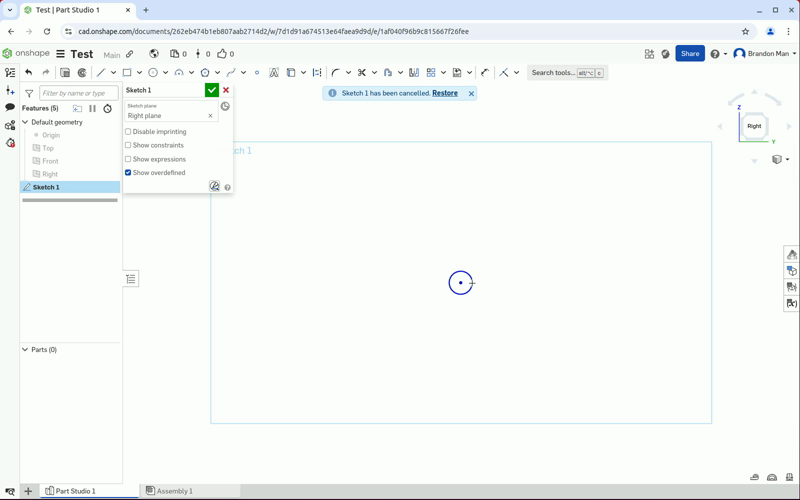
key_down(shift)
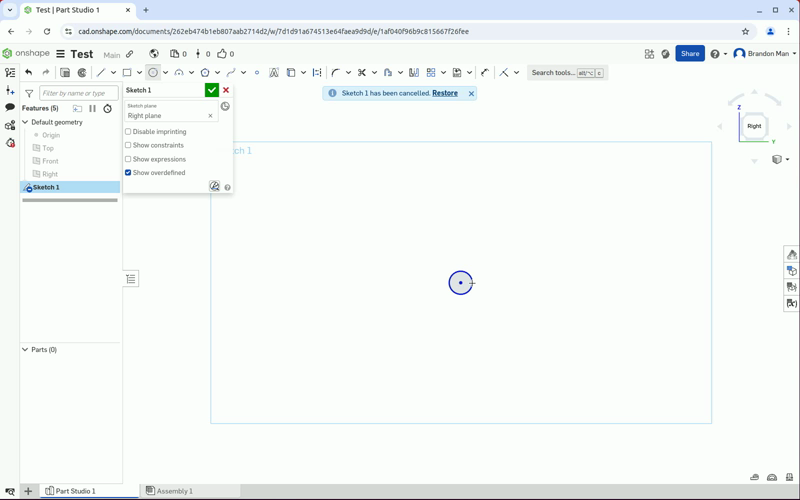
mouse_move(460, 282)
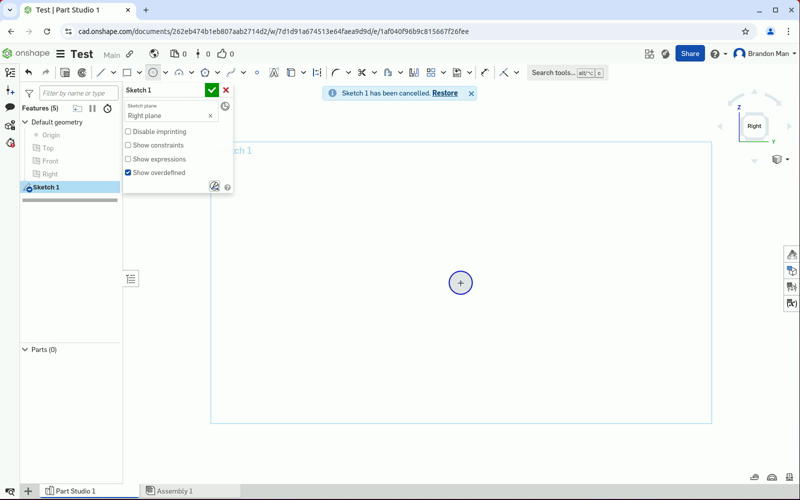
click(460, 282)
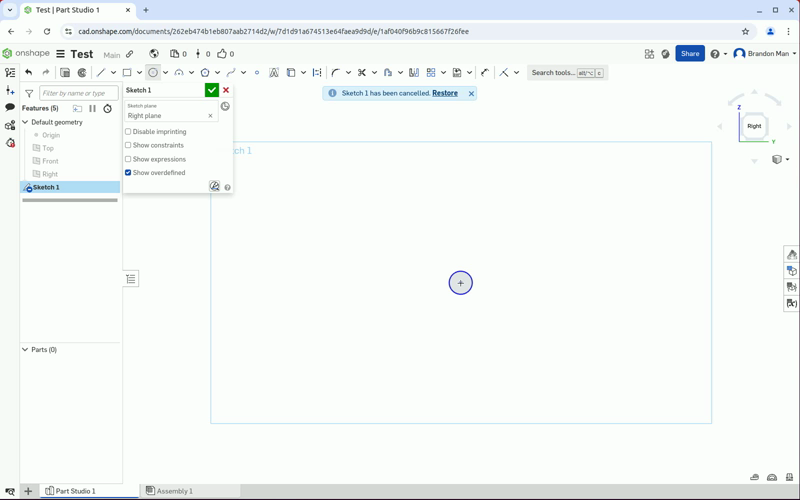
key_up(shift)
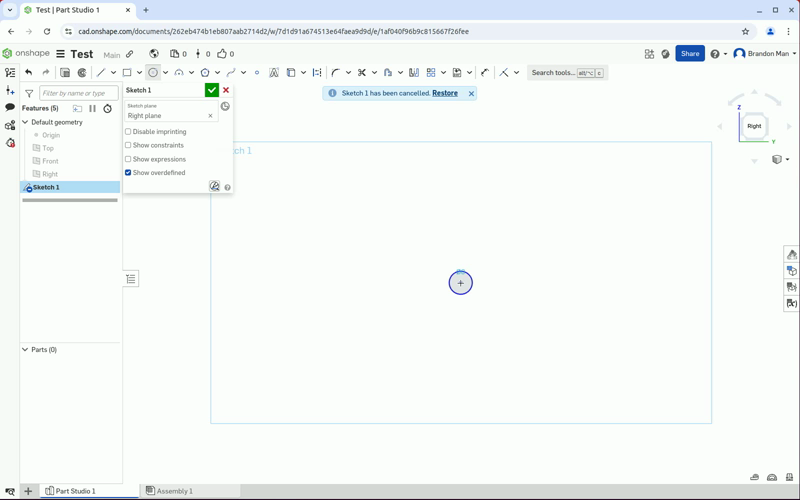
mouse_move(472, 282)
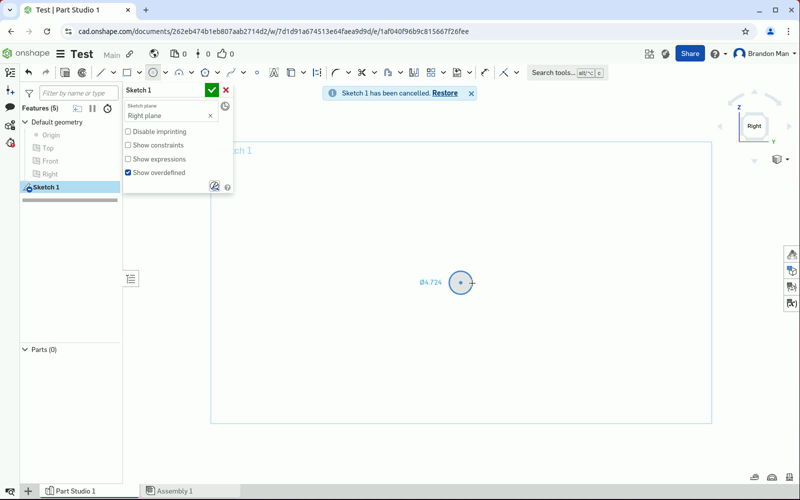
click(472, 282)
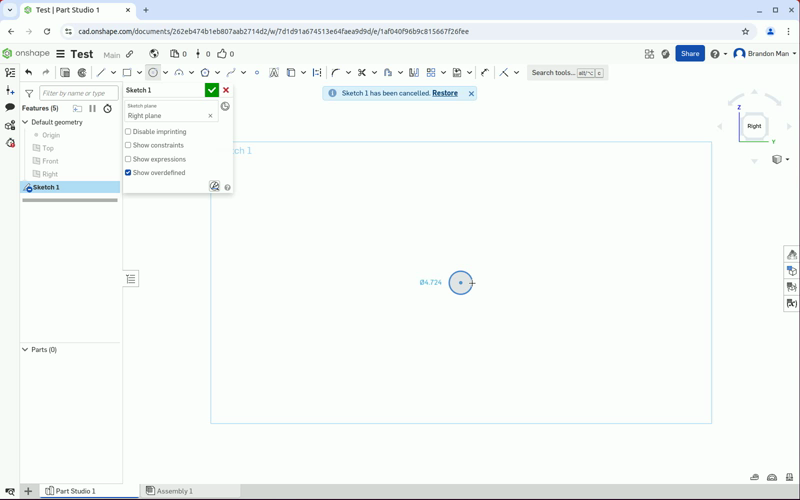
key(esc)
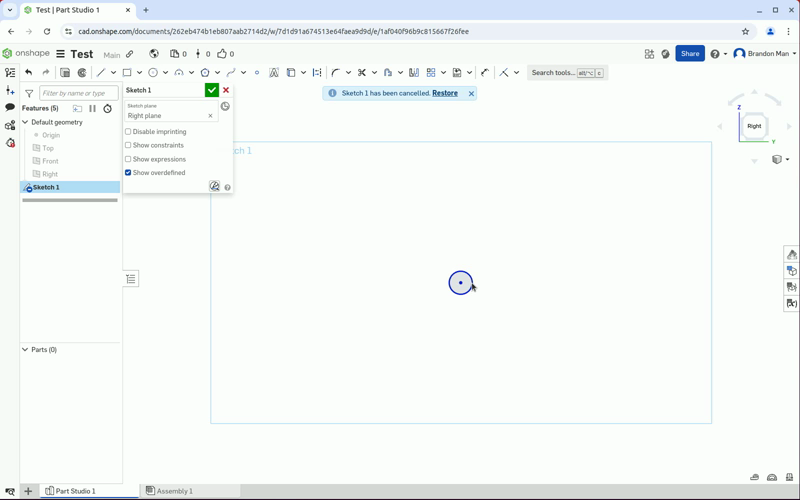
mouse_move(471, 277)
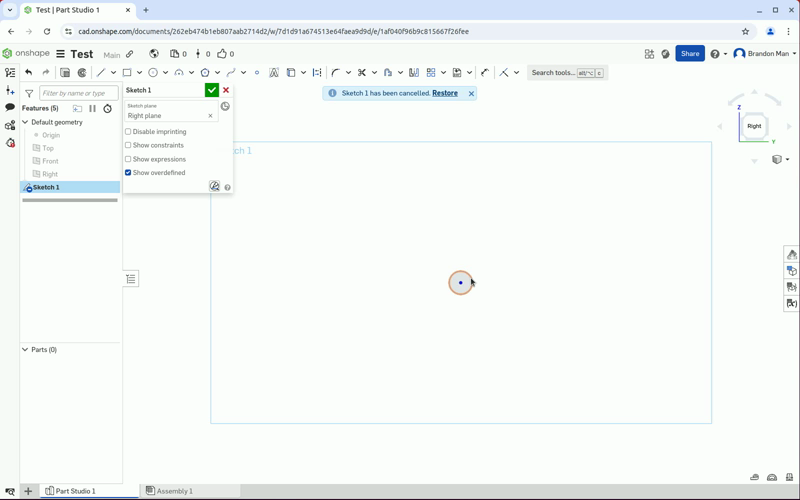
scroll(6)
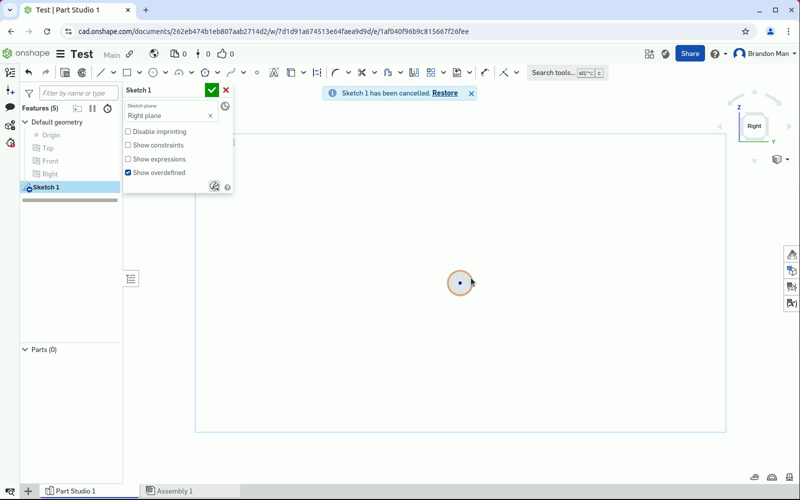
scroll(6)
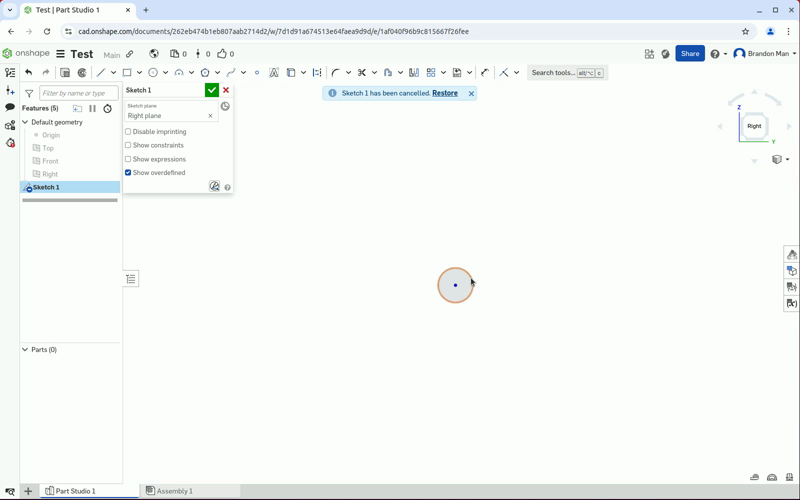
scroll(6)
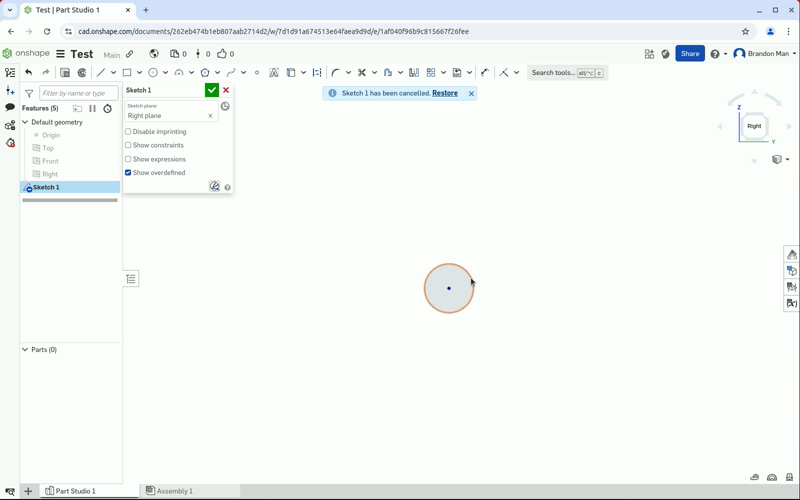
scroll(6)
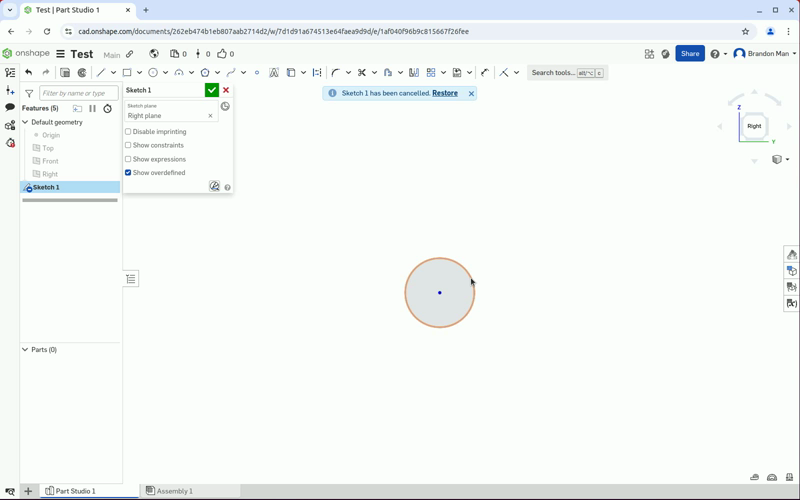
scroll(6)
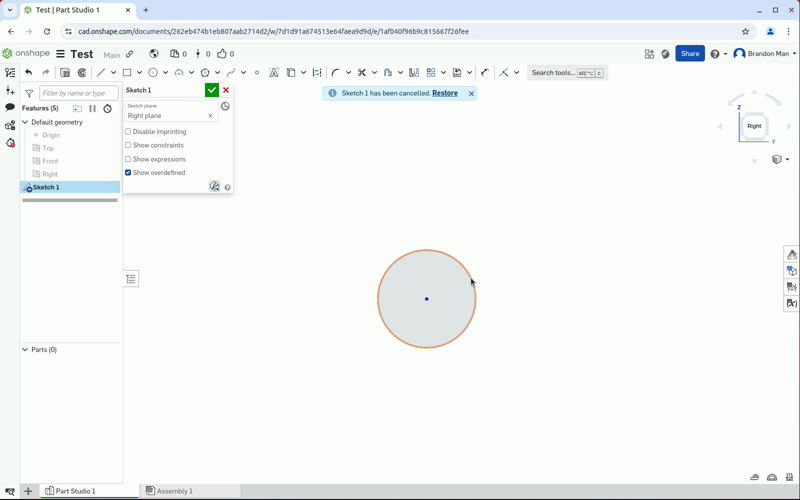
scroll(6)
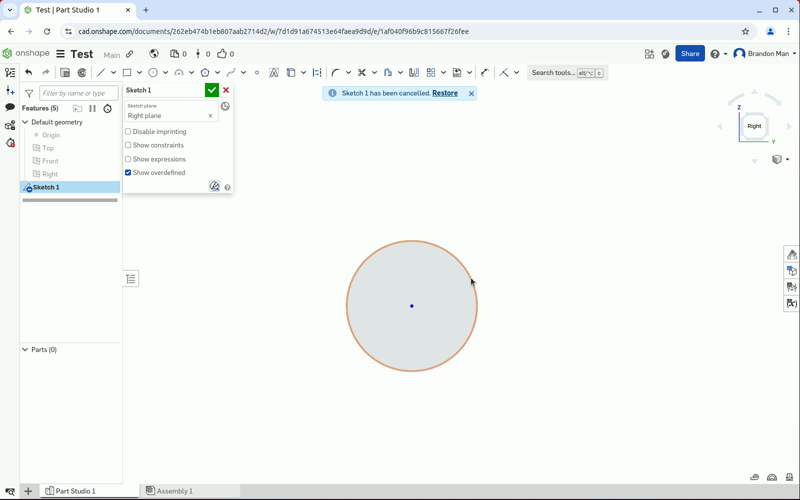
scroll(6)
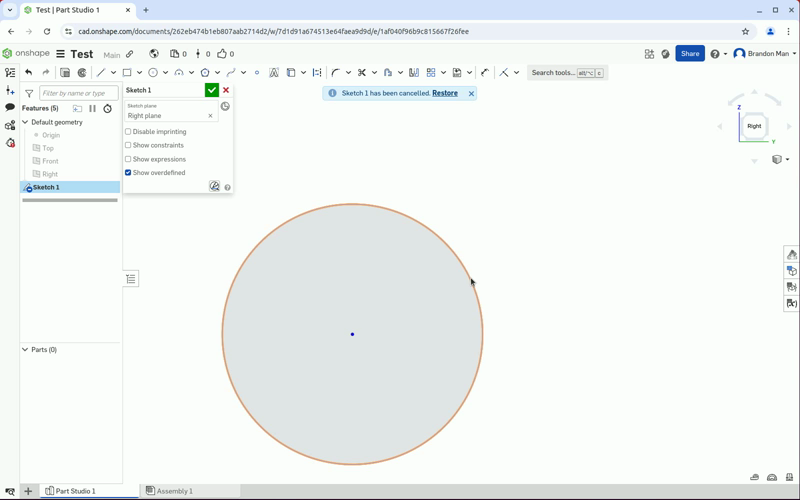
click(471, 277)
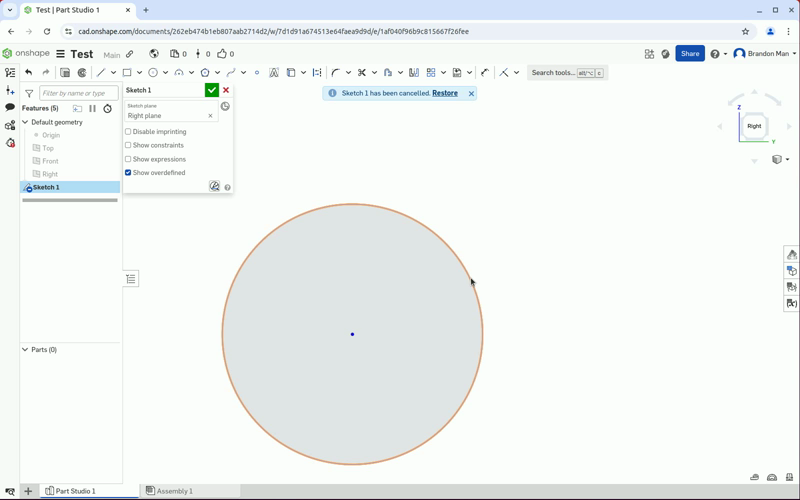
scroll(-6)
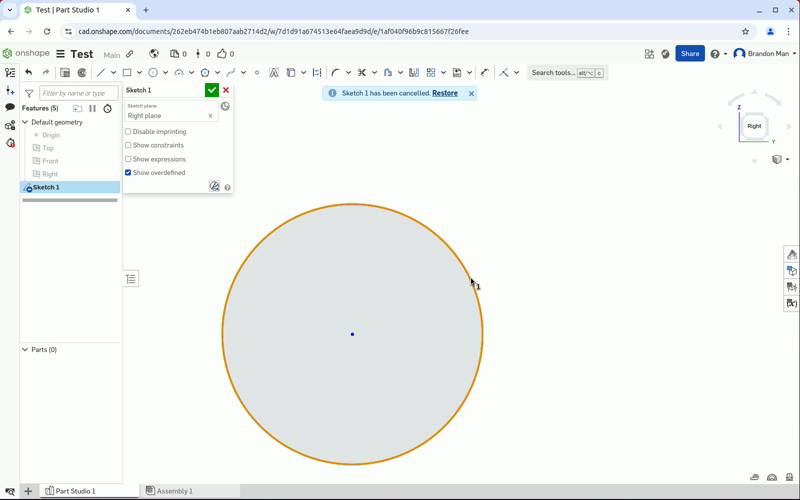
scroll(-6)
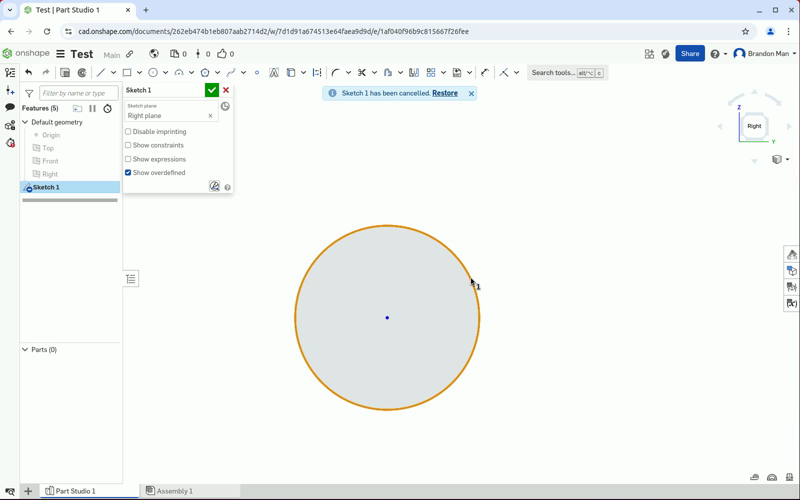
scroll(-6)
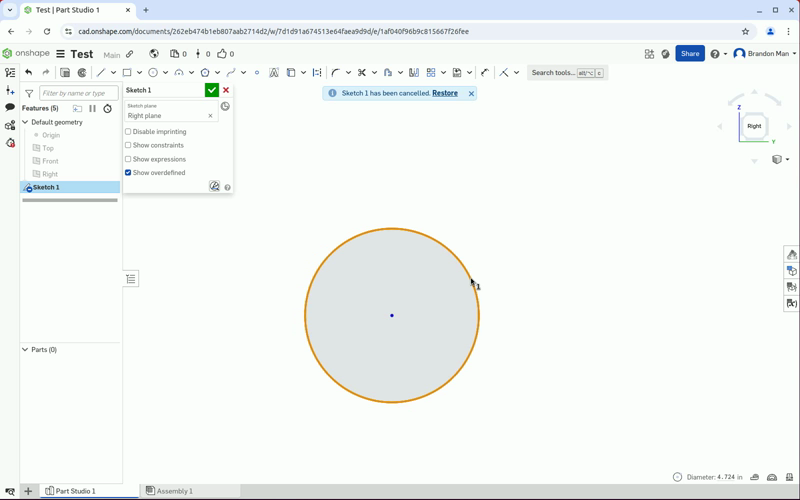
scroll(-6)
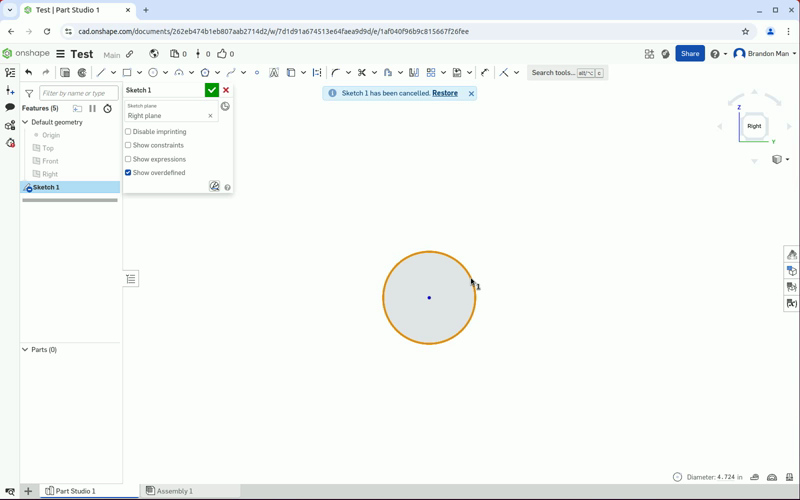
scroll(-6)
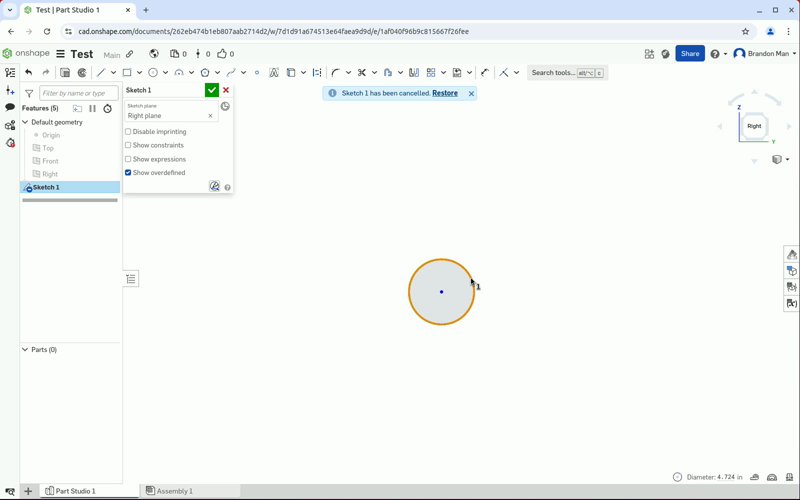
scroll(-6)
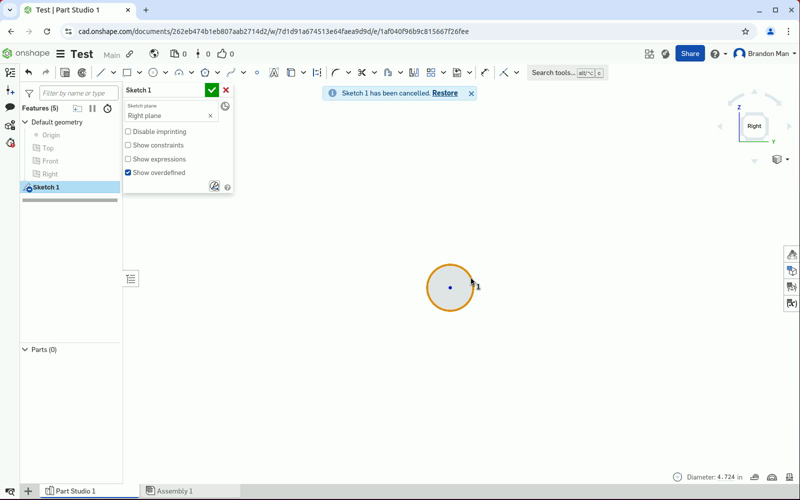
scroll(-6)
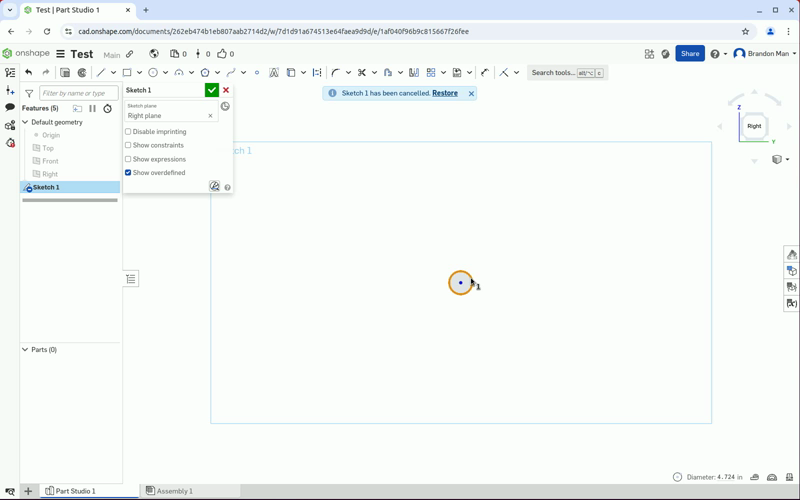
mouse_move(73, 352)
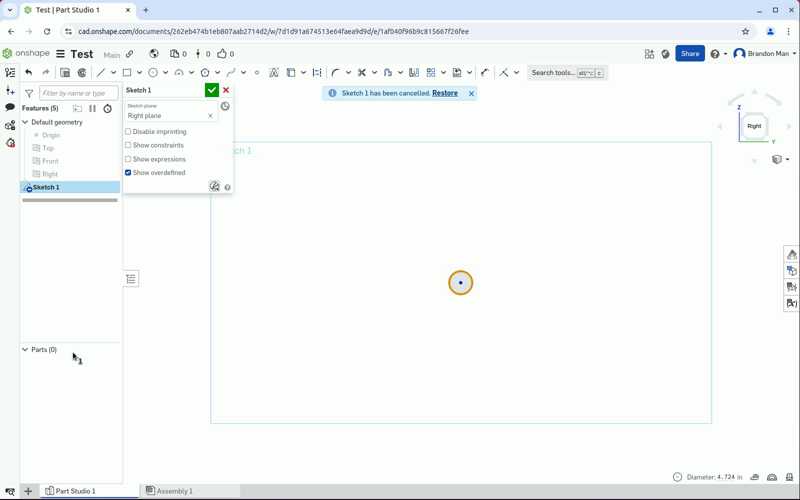
key(shift+y)
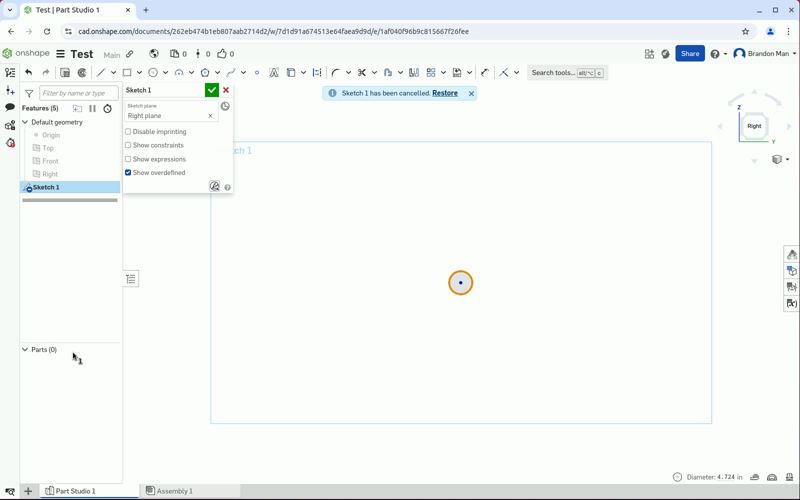
key(shift+e)
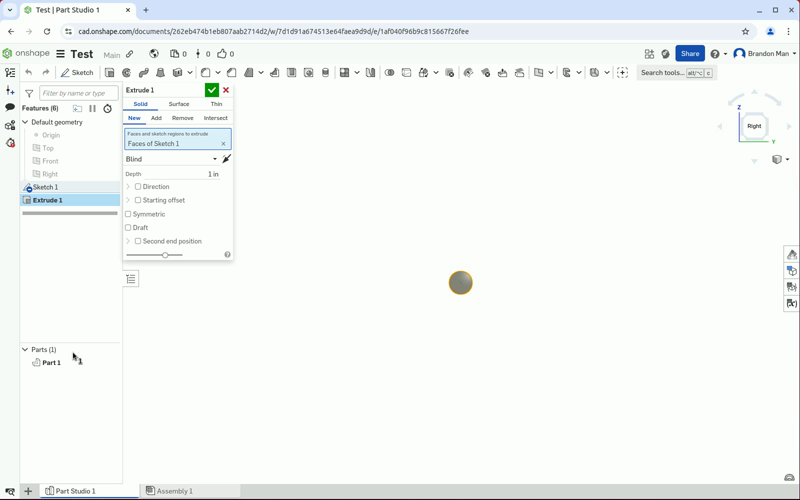
mouse_move(143, 106)
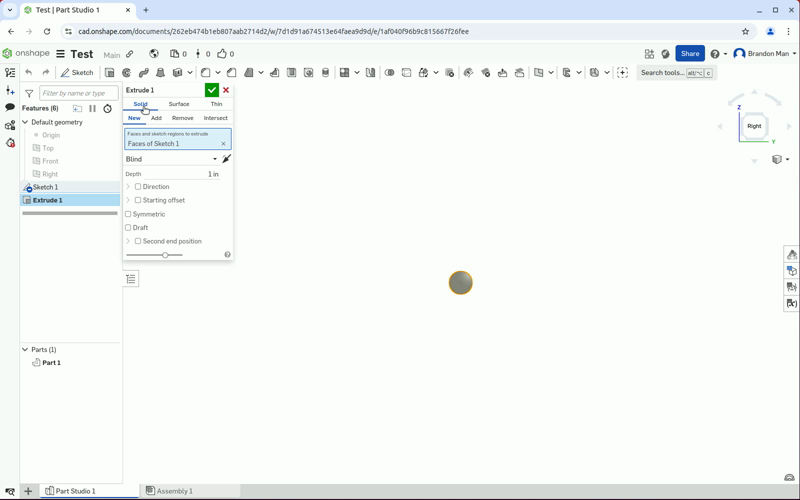
click(143, 106)
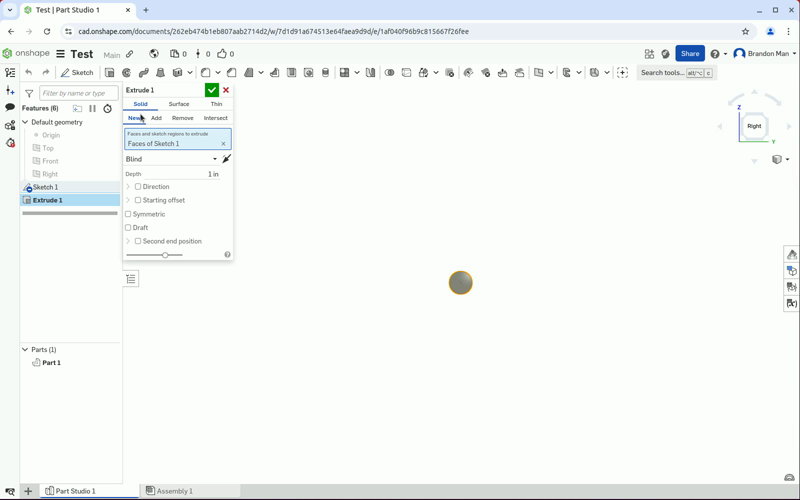
mouse_move(137, 120)
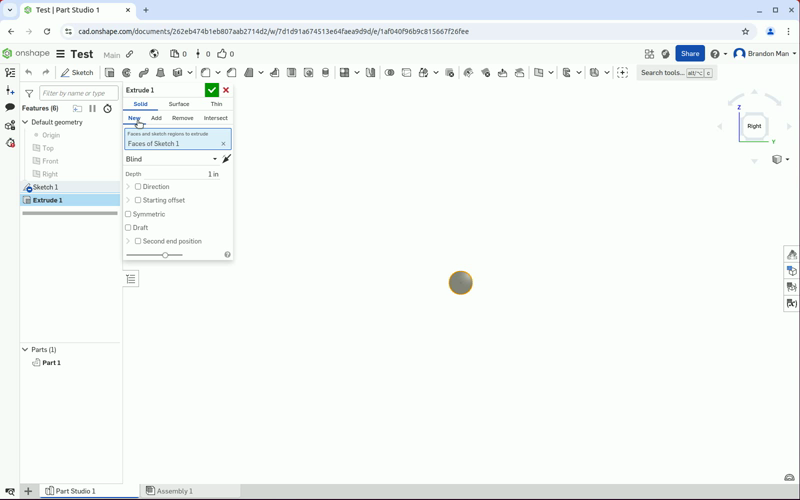
click(137, 120)
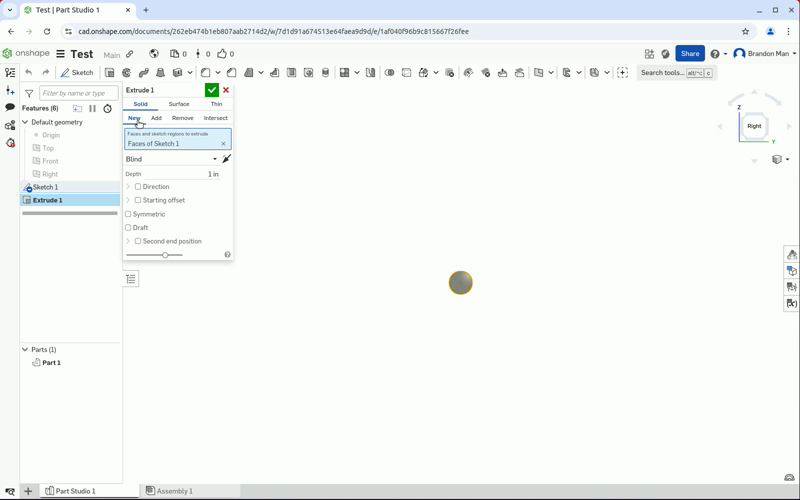
key(tab, 4)
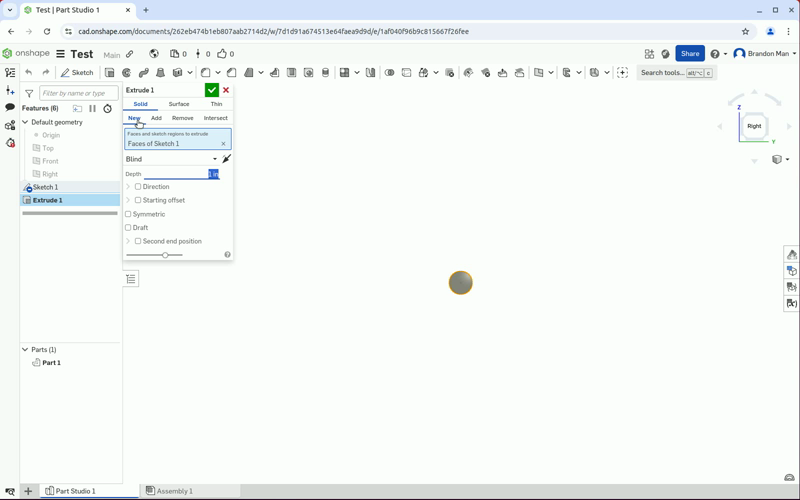
text(23.108)
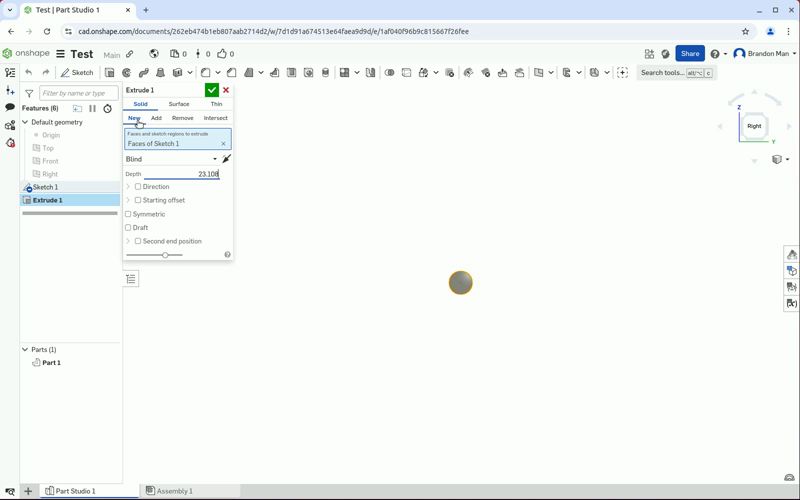
key(enter)
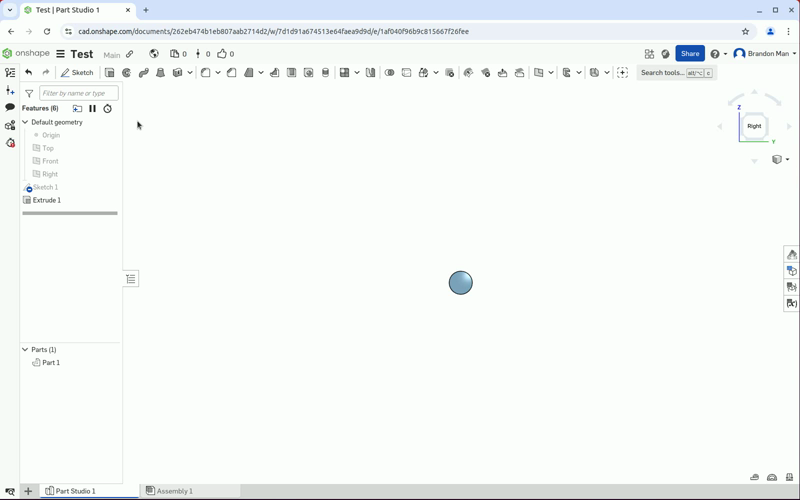
key(shift+h)
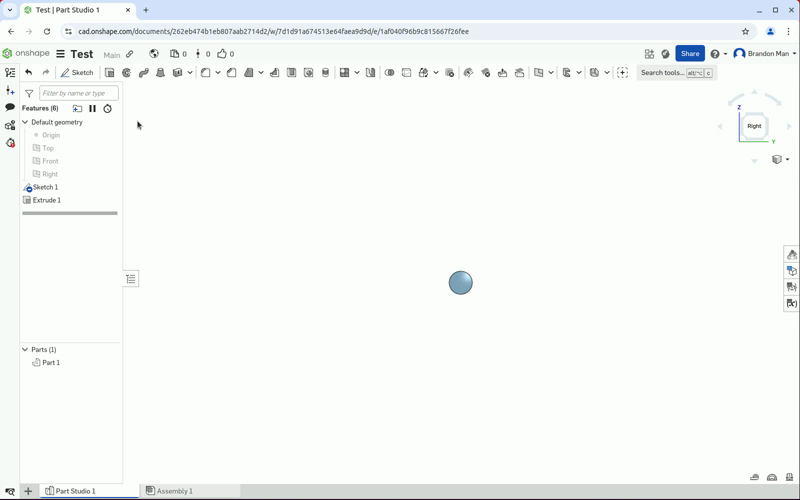
key(shift+h)
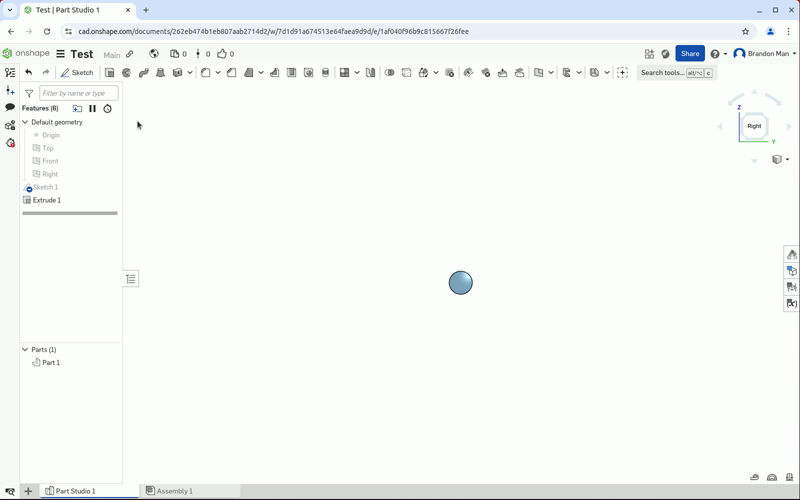
mouse_move(73, 189)
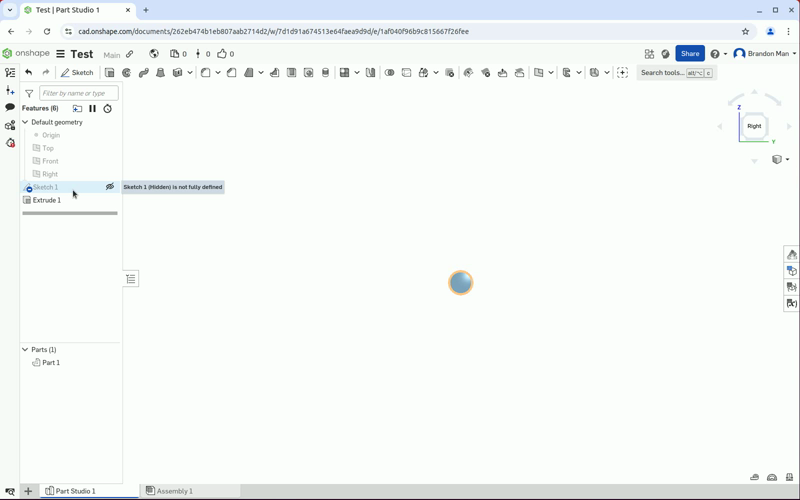
click(73, 189)
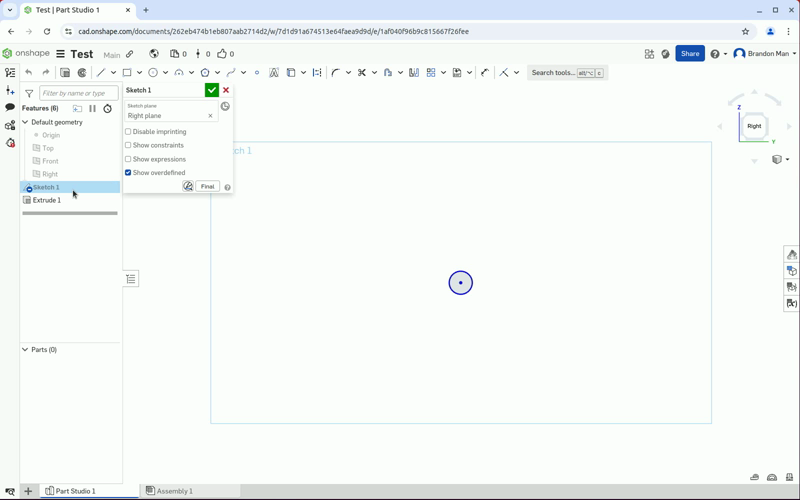
mouse_move(229, 92)
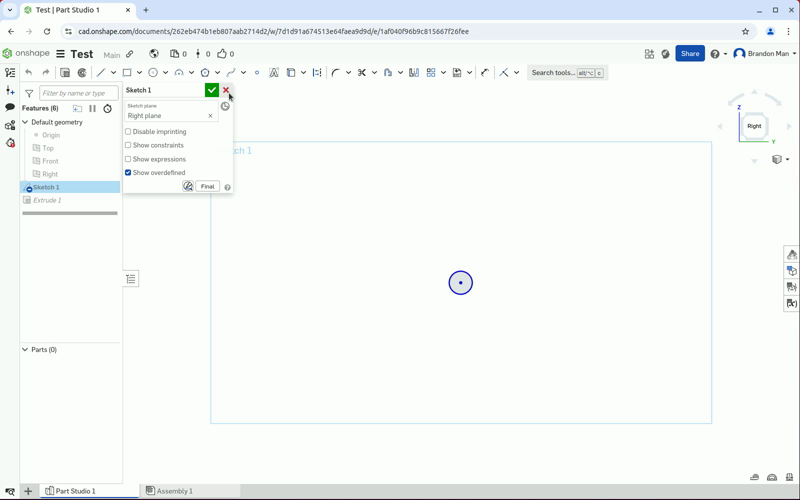
click(229, 92)
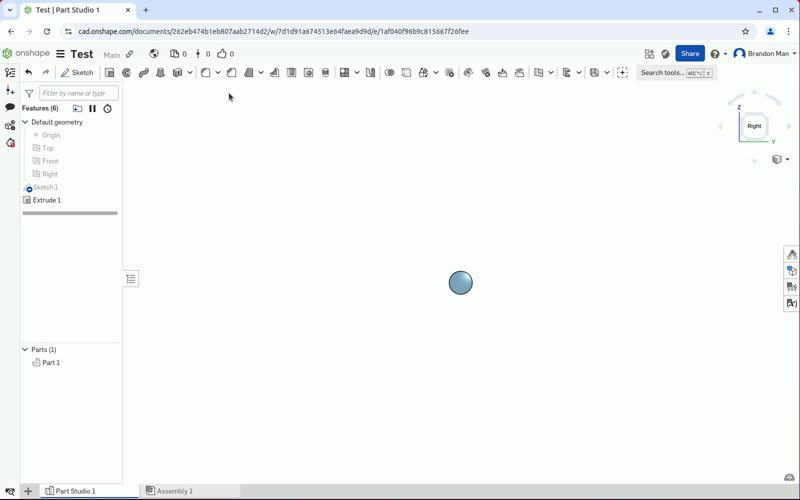
mouse_move(73, 352)
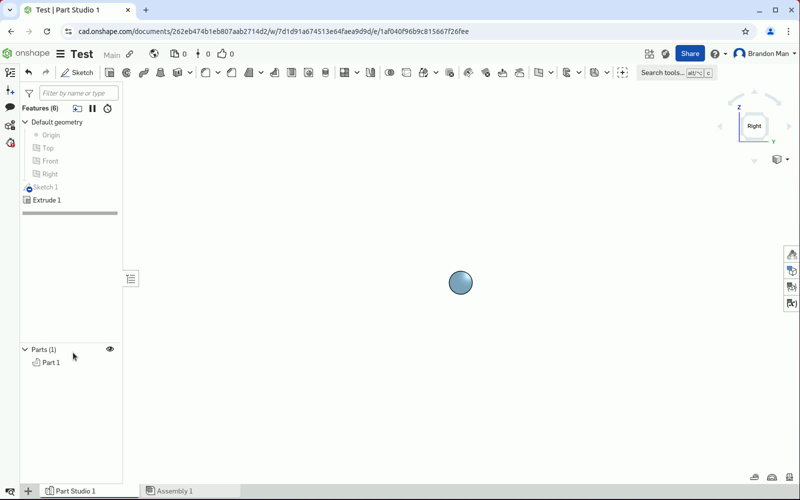
key(y)
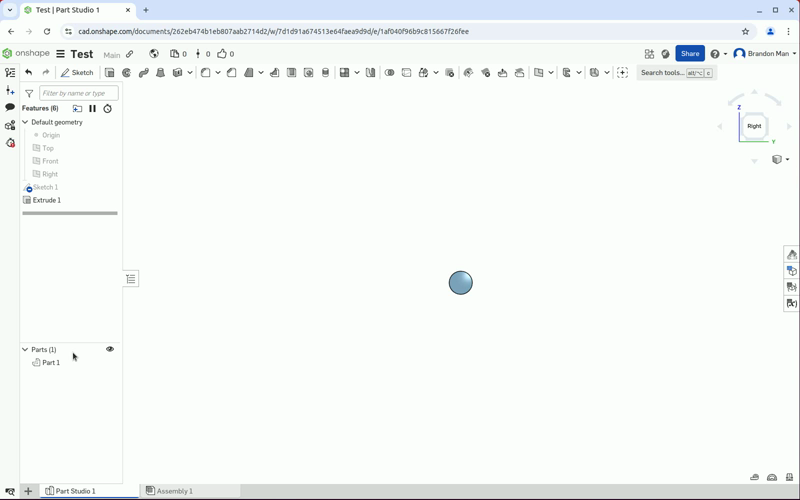
key(shift+p)
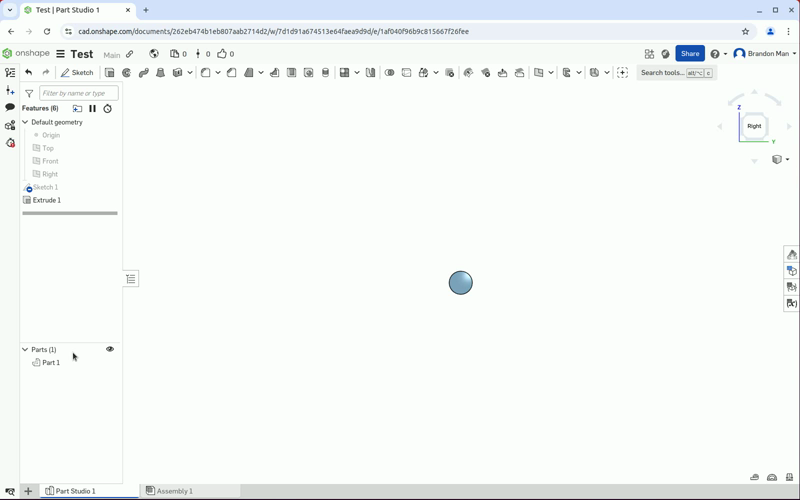
key(space)
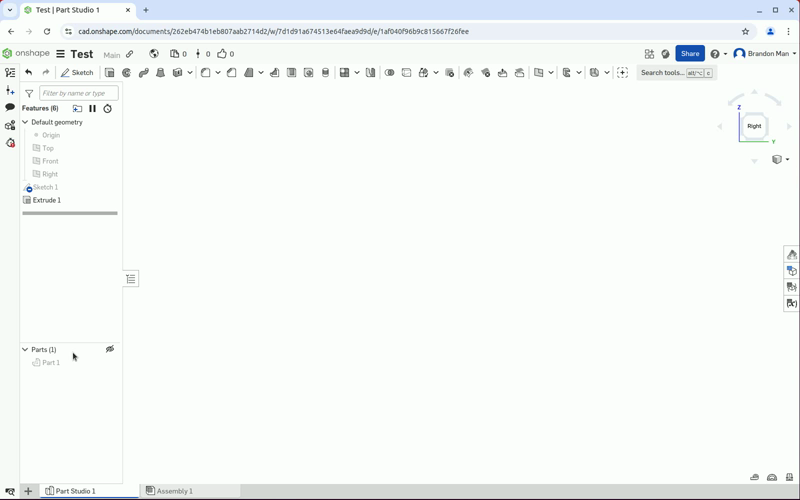
key_down(shift)
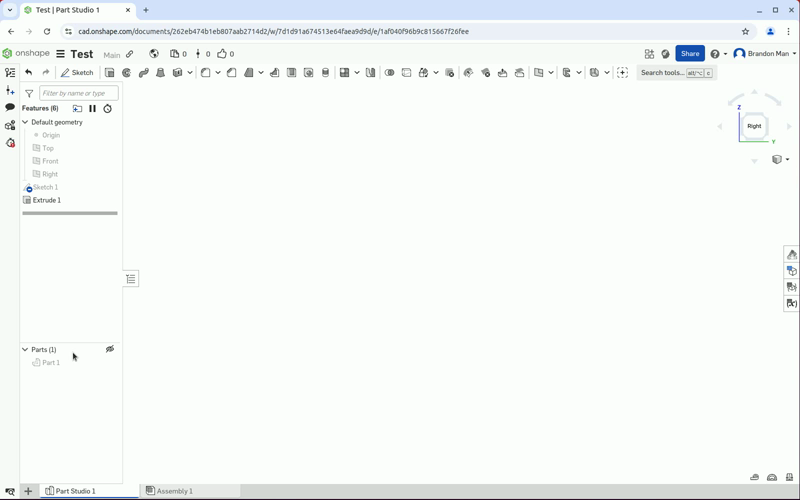
key(right)
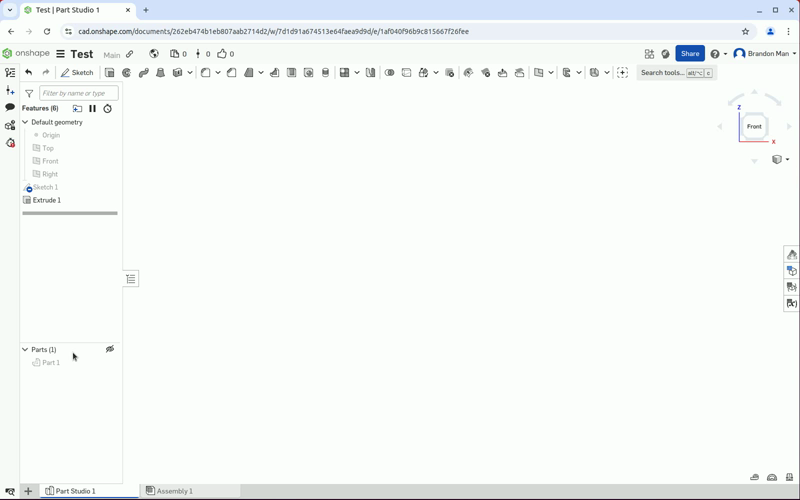
key_up(shift)
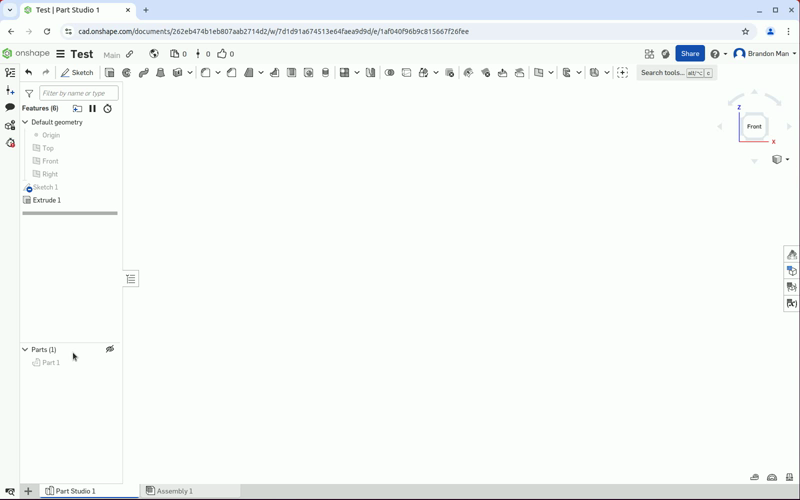
key(space)
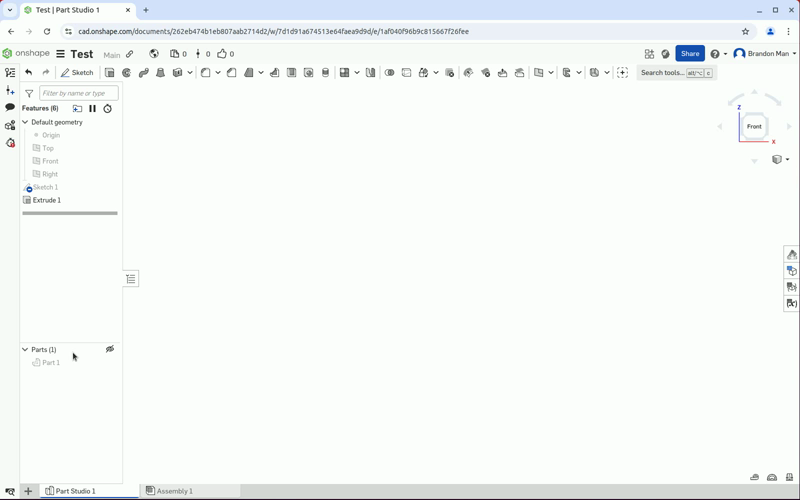
key_down(shift)
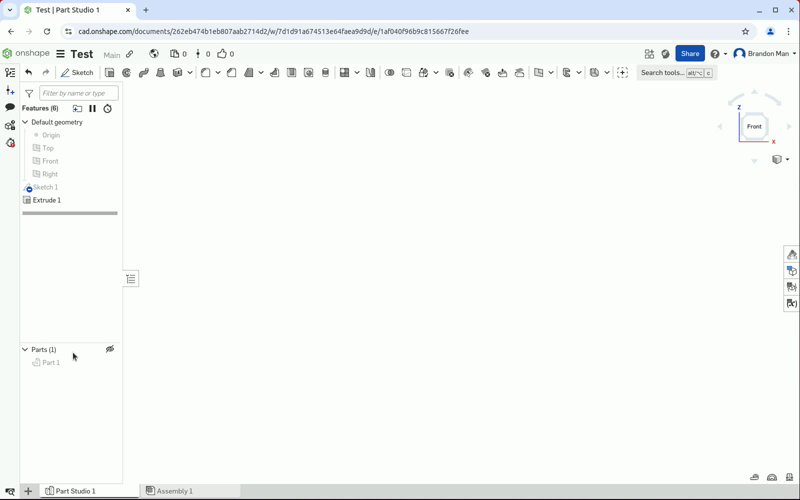
key(down)
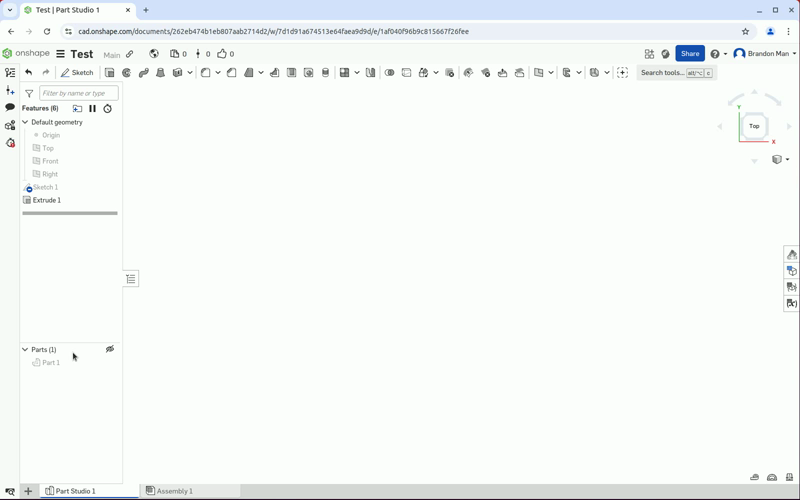
key_up(shift)
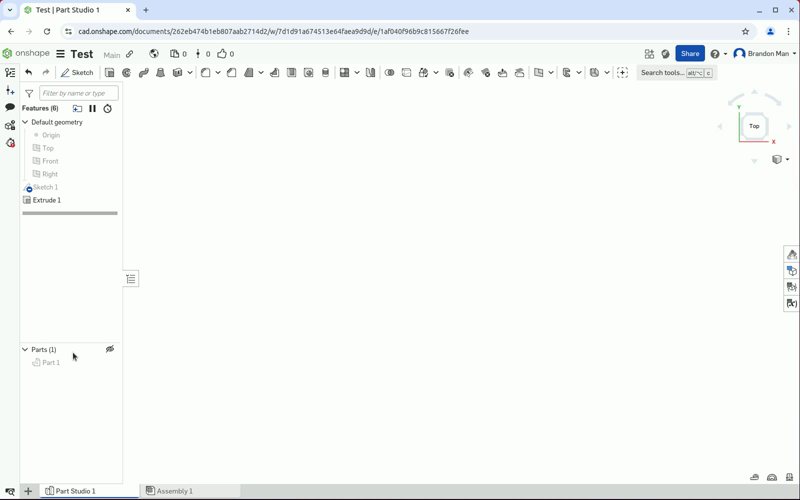
mouse_move(73, 352)
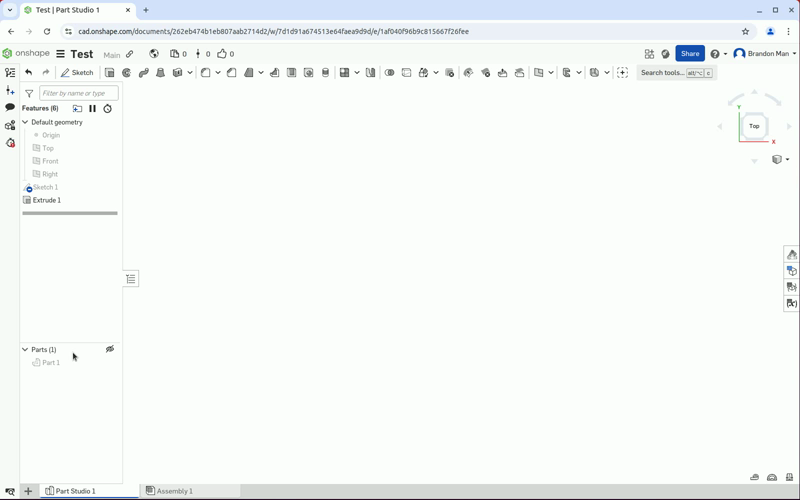
key(shift+y)
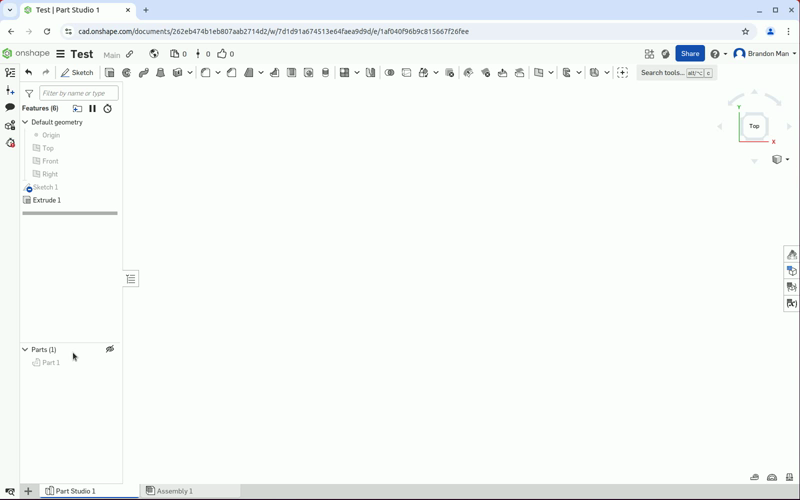
key(shift+s)
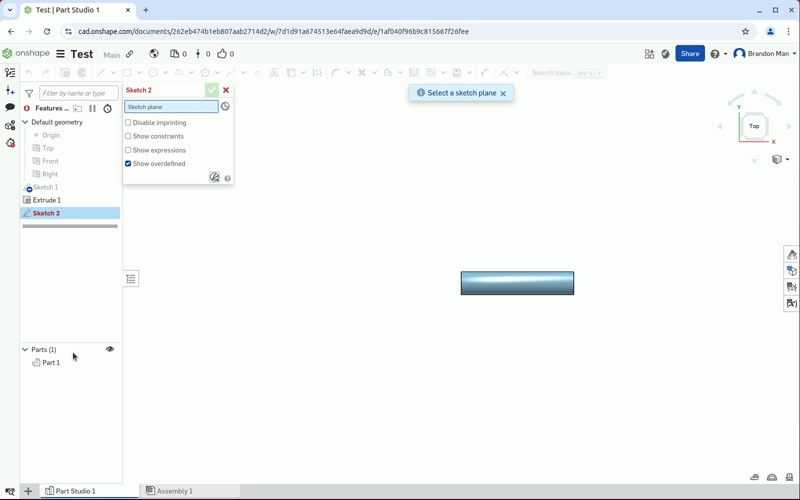
mouse_move(73, 150)
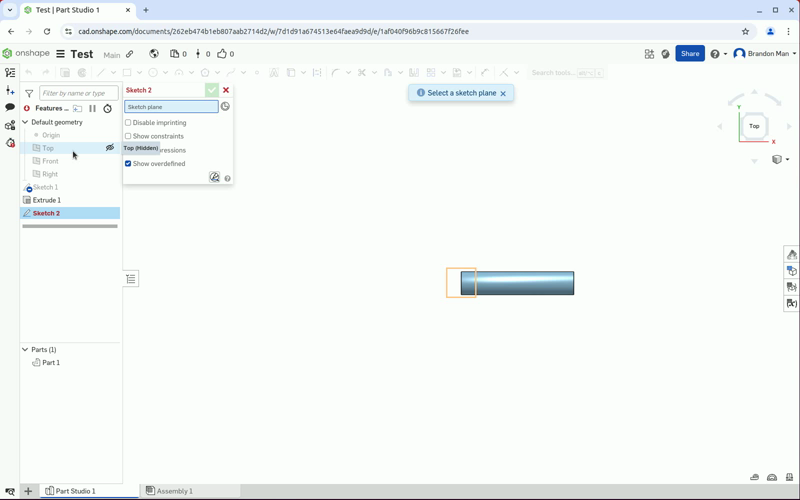
click(73, 150)
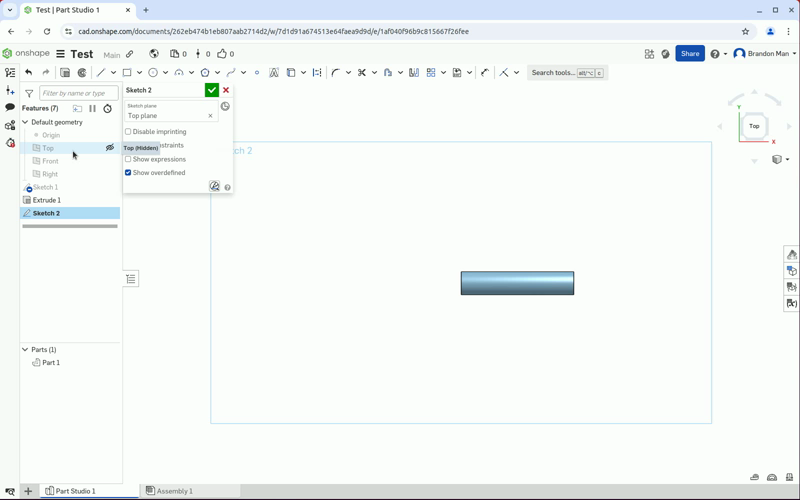
mouse_move(73, 352)
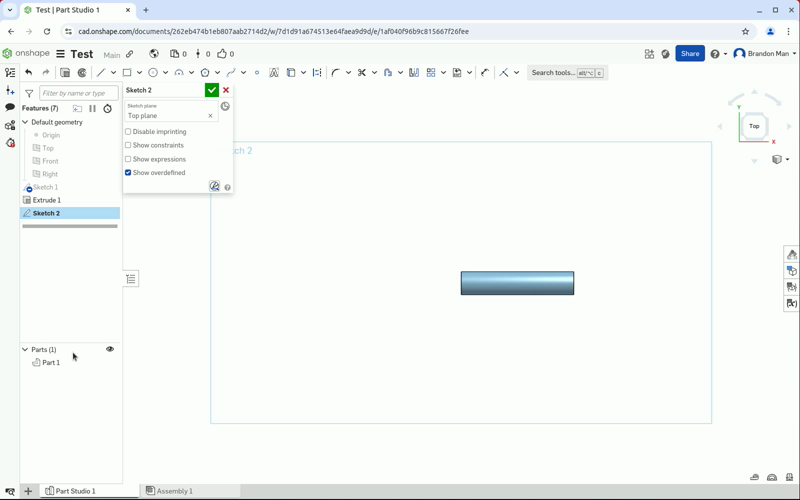
key(y)
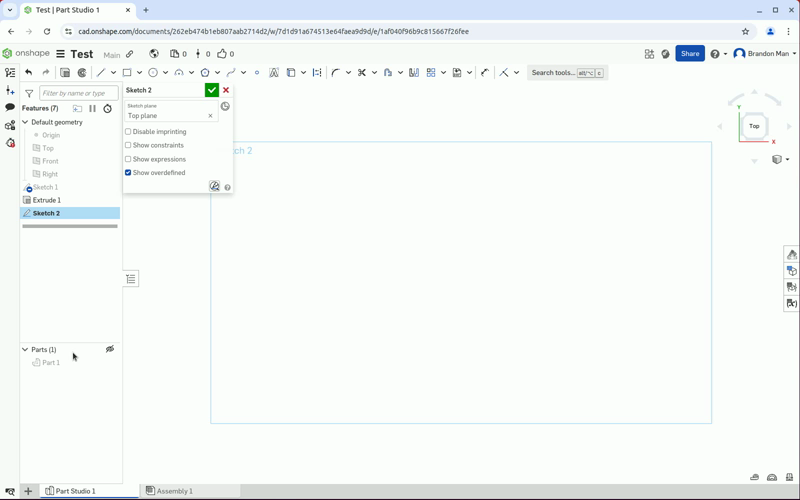
key(l)
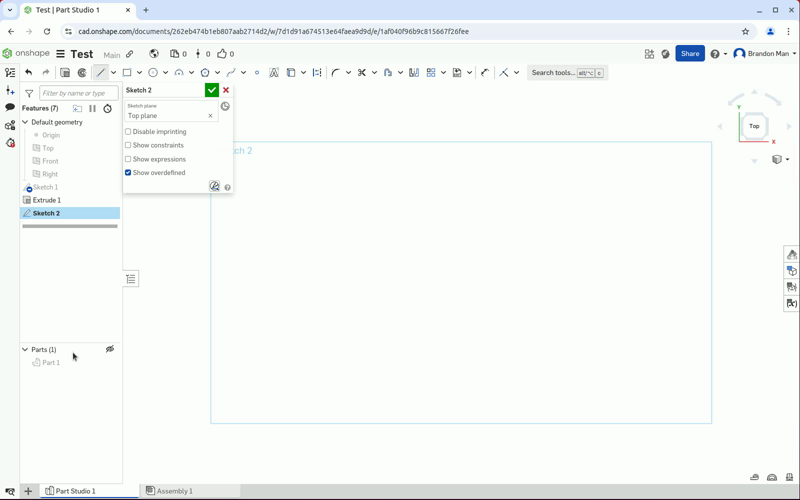
key_down(shift)
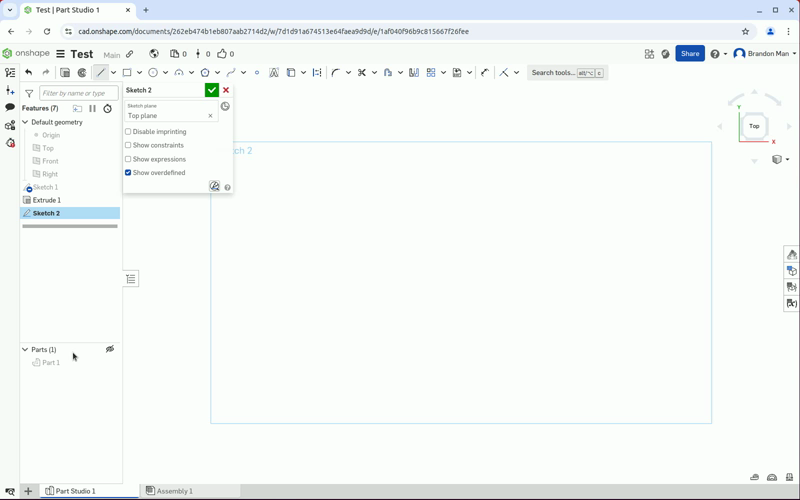
mouse_move(505, 284)
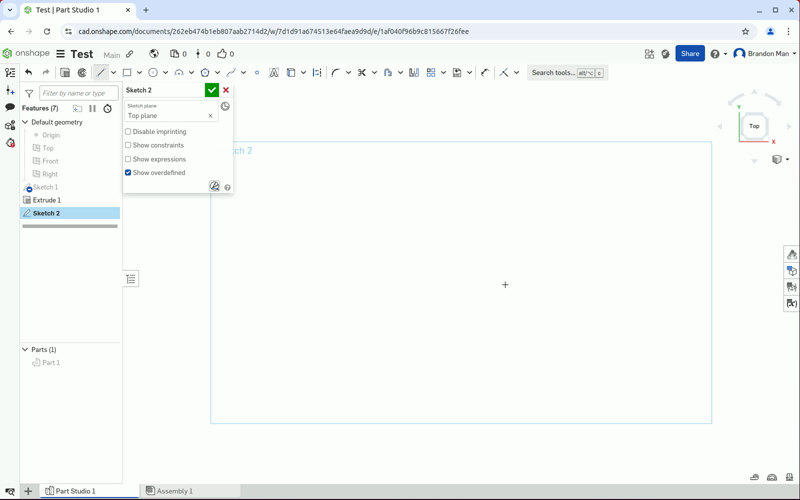
click(505, 284)
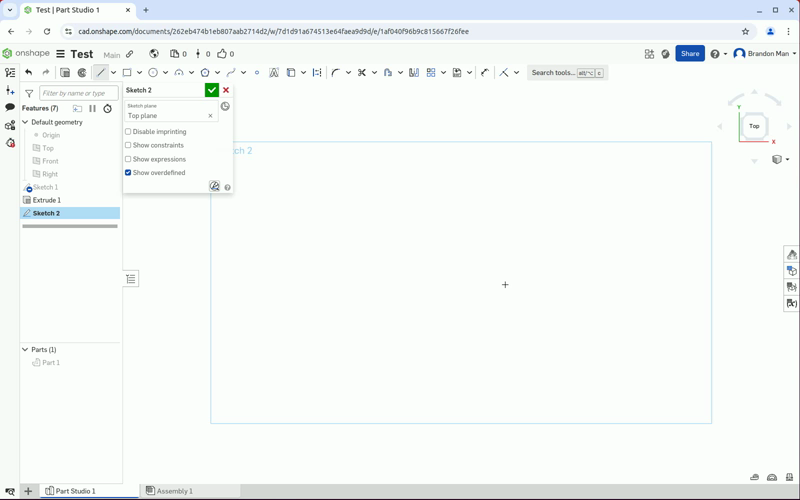
key_up(shift)
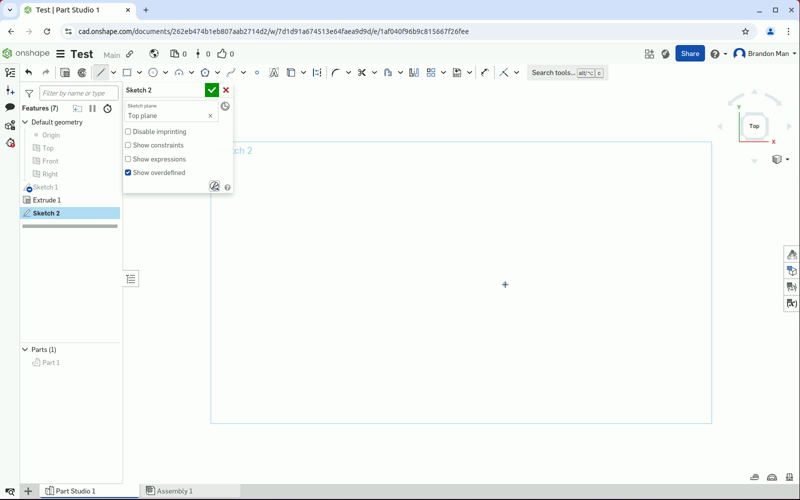
key_down(shift)
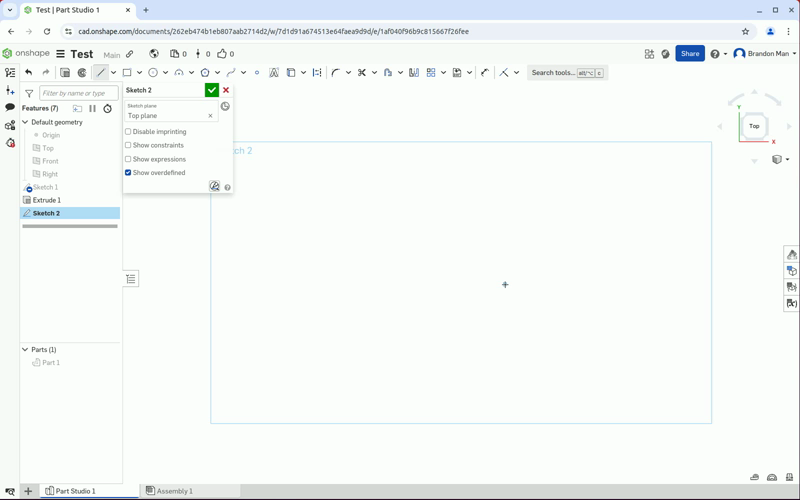
mouse_move(535, 284)
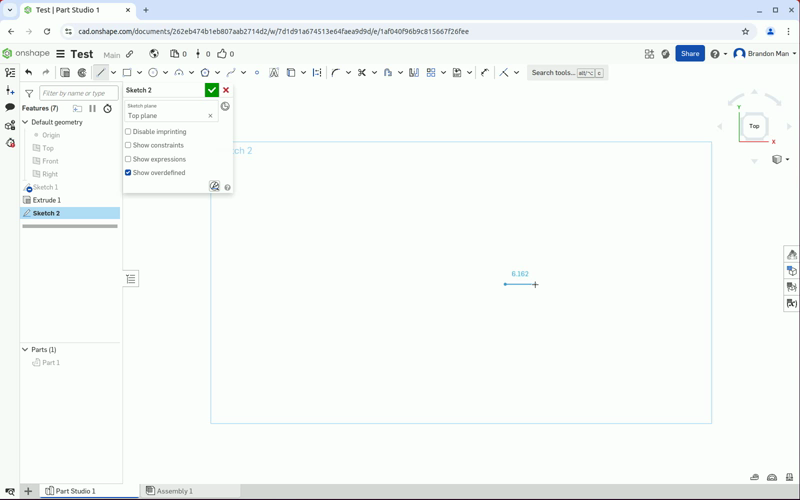
mouse_move(507, 284)
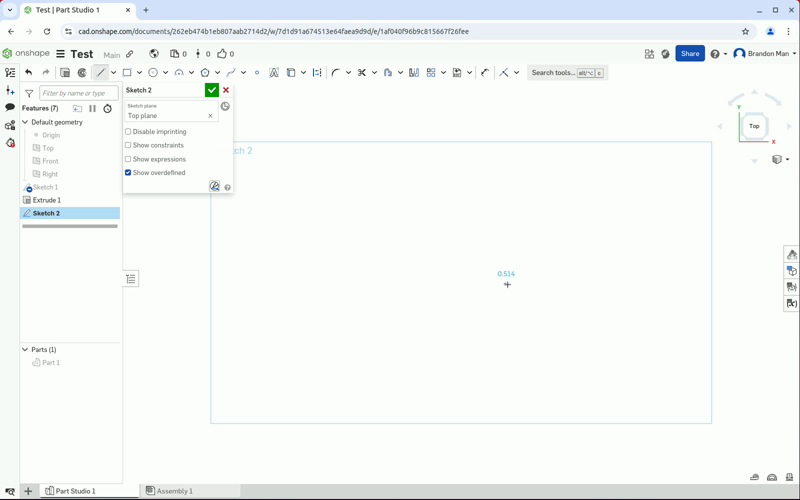
scroll(6)
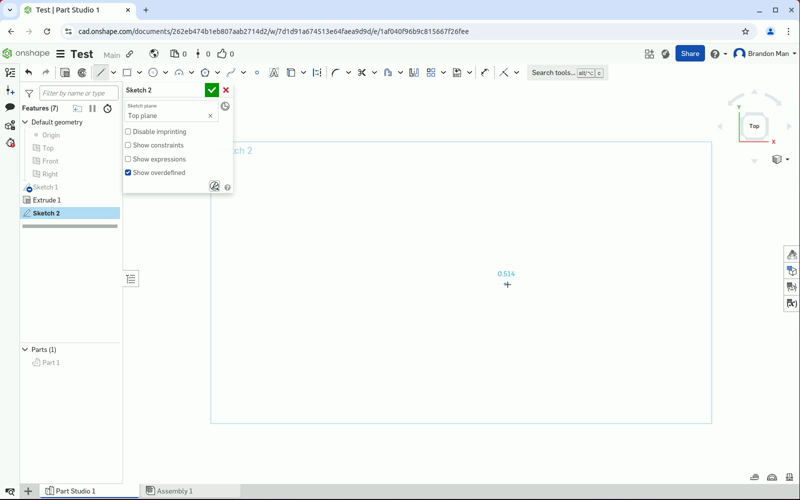
scroll(6)
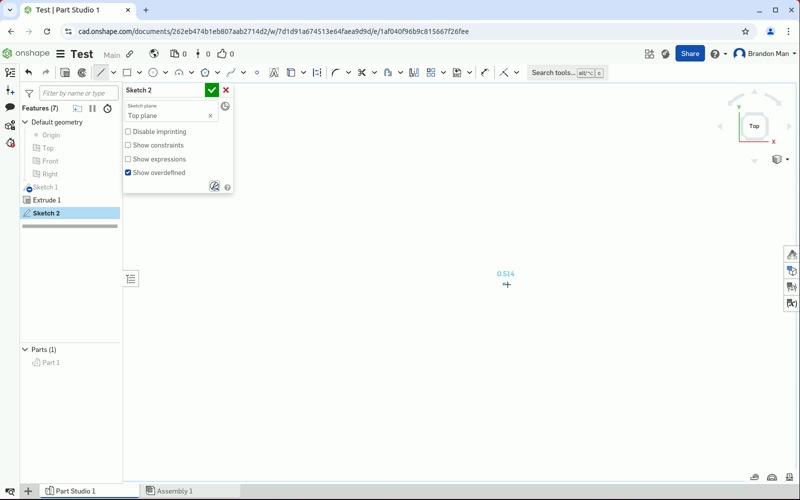
scroll(6)
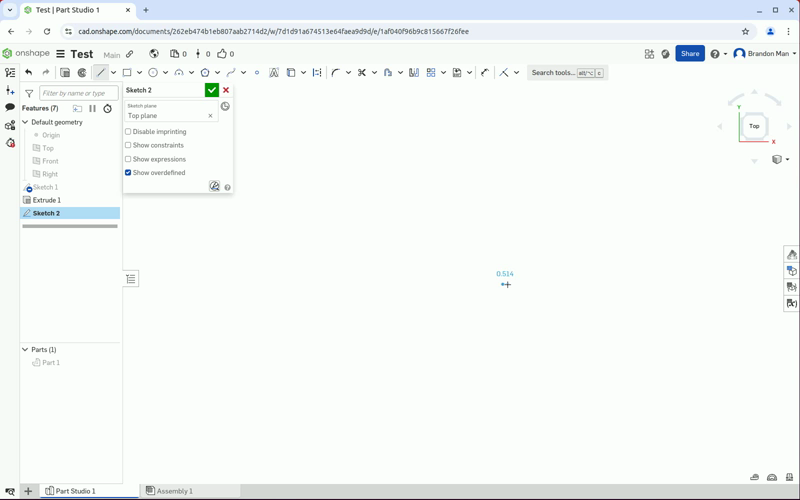
scroll(6)
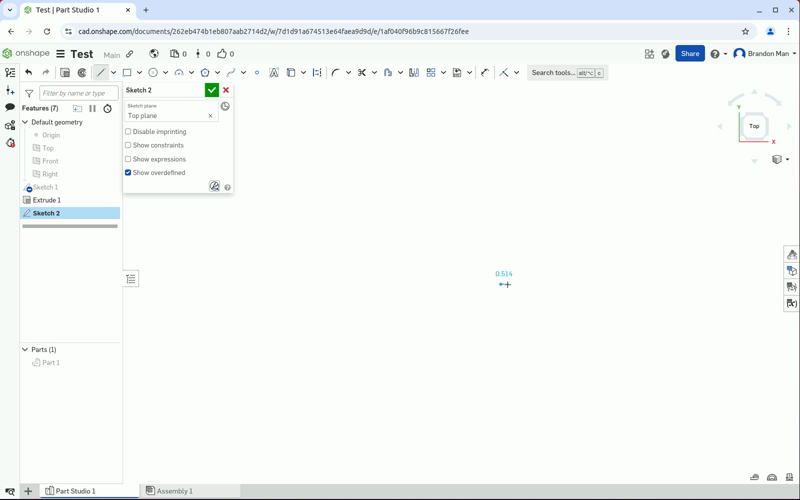
scroll(6)
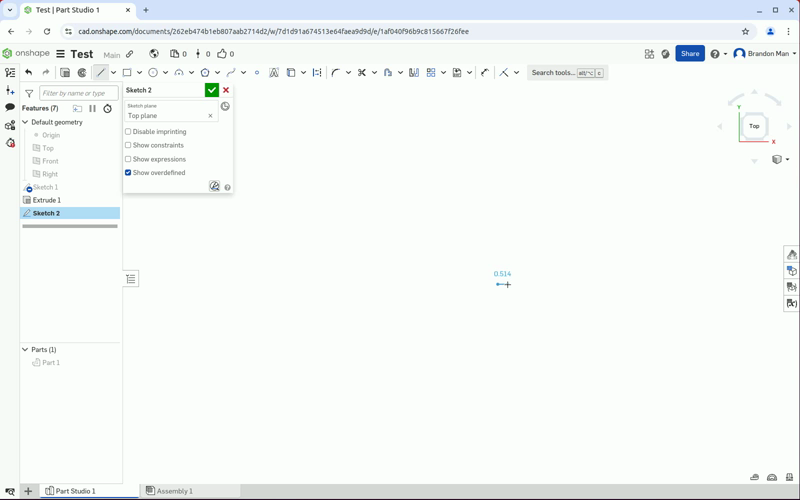
scroll(6)
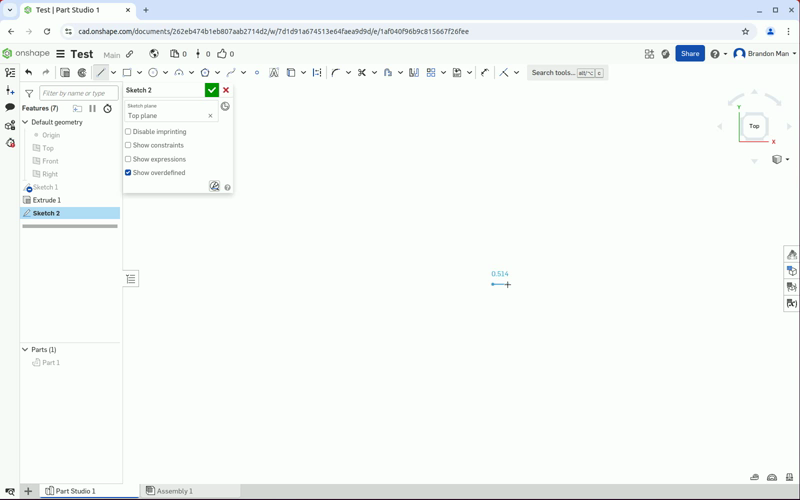
scroll(6)
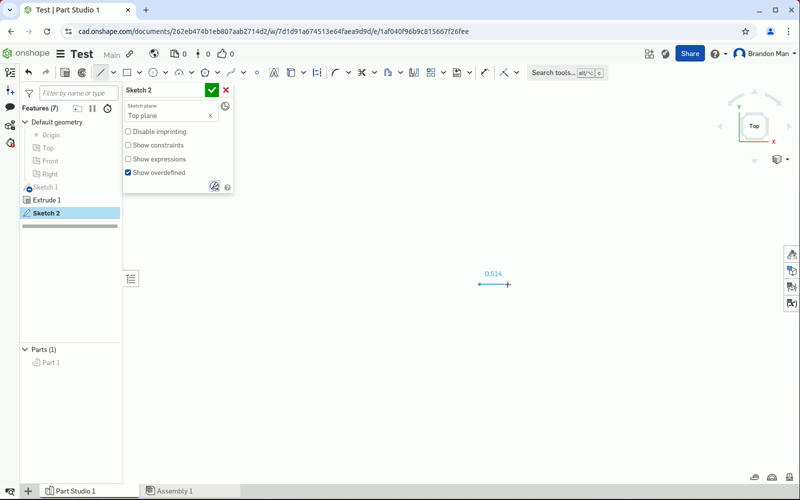
click(507, 284)
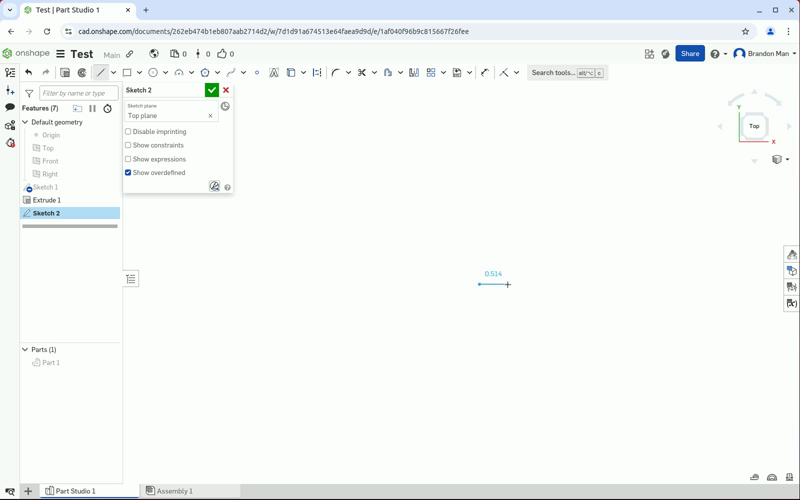
scroll(-6)
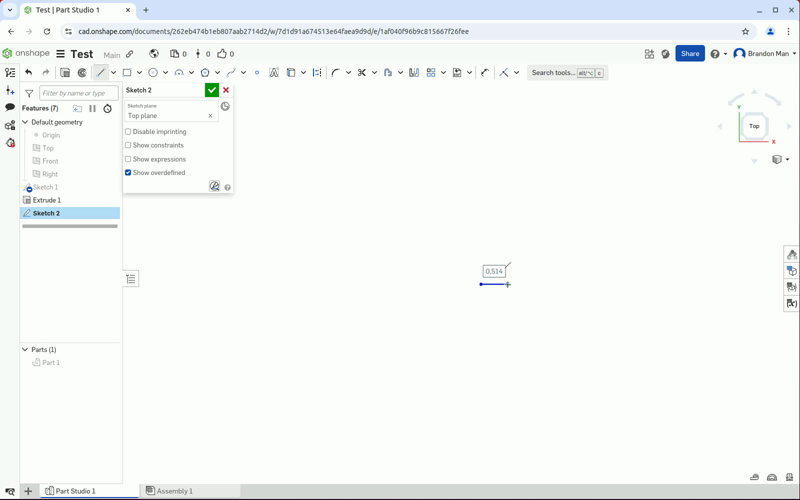
scroll(-6)
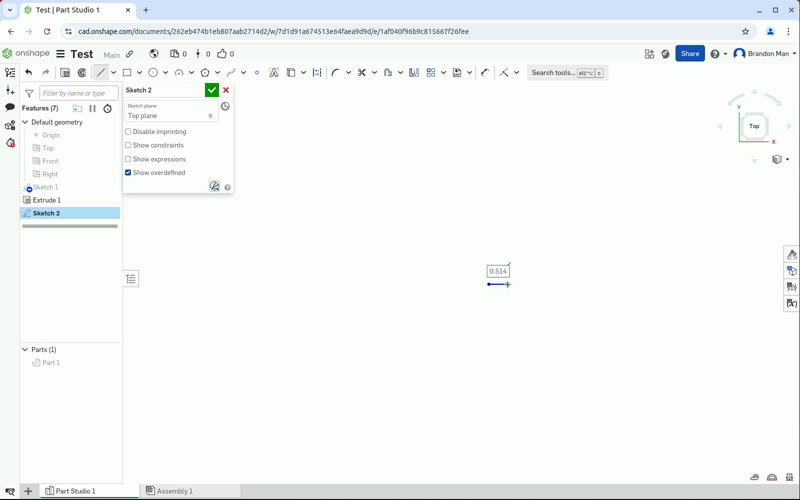
scroll(-6)
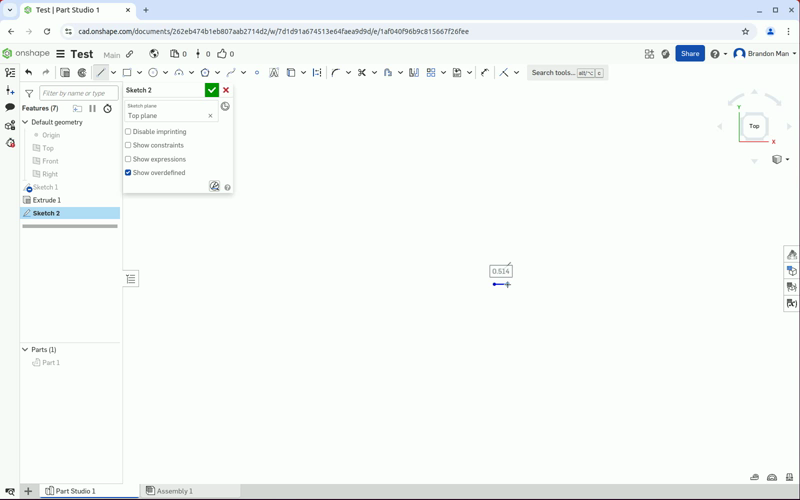
scroll(-6)
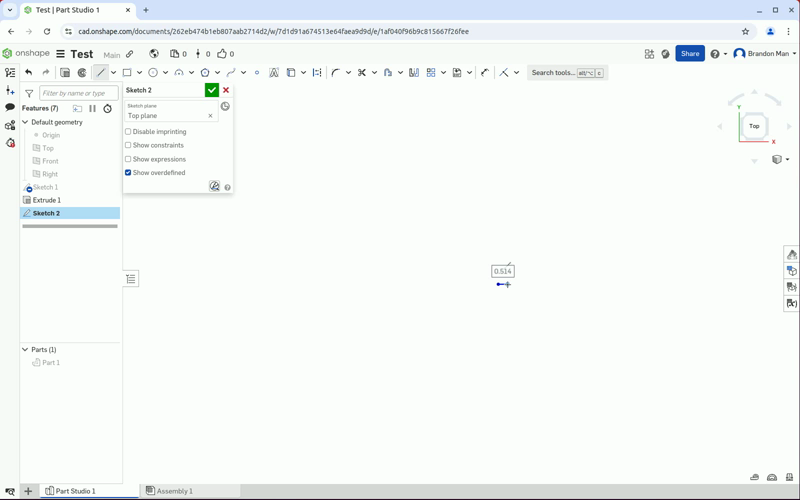
scroll(-6)
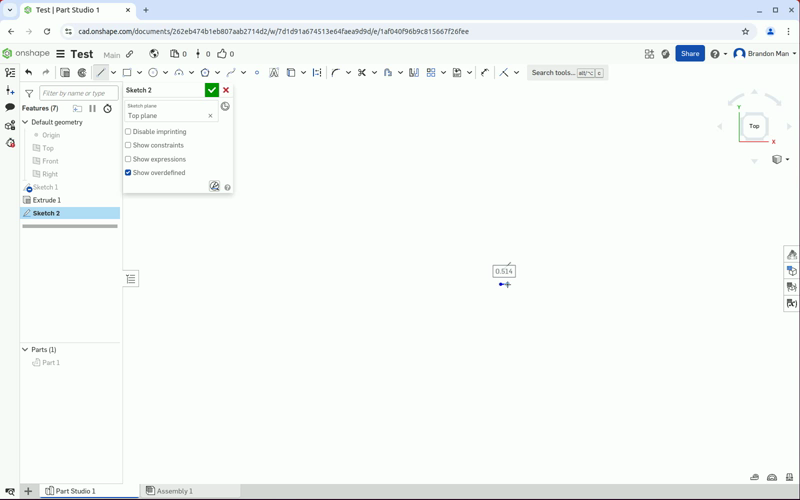
scroll(-6)
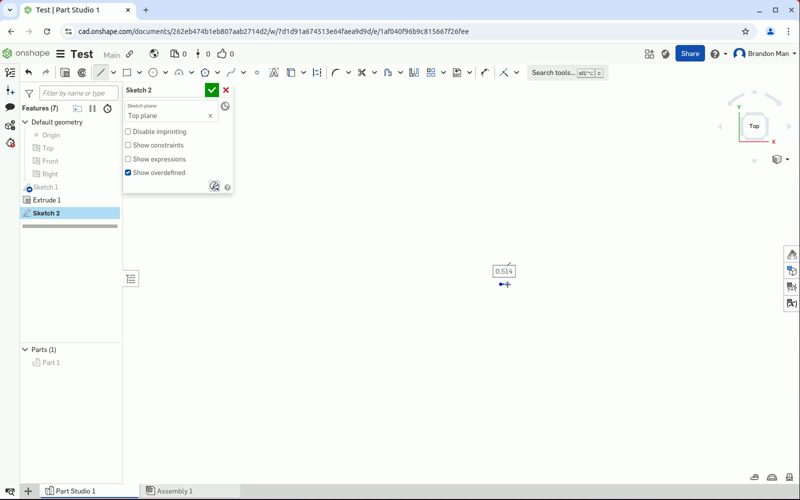
scroll(-6)
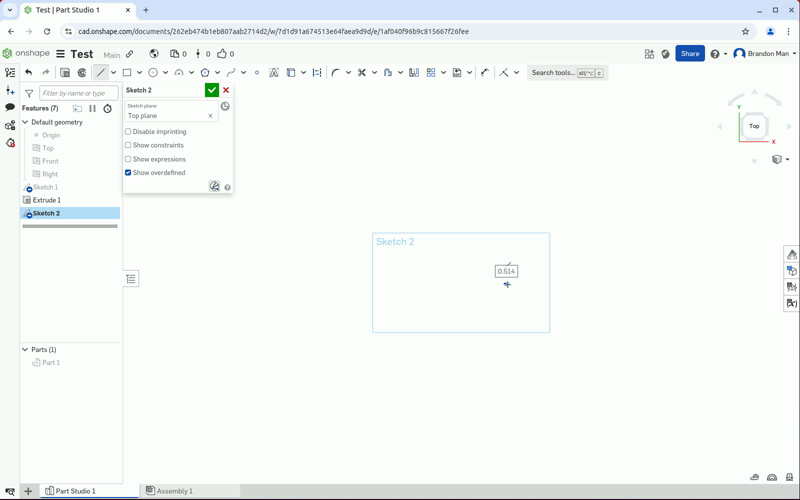
key_up(shift)
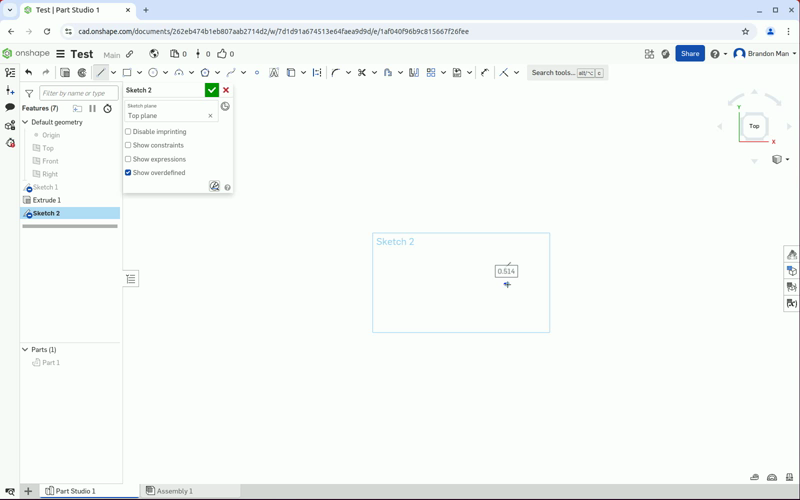
key_down(shift)
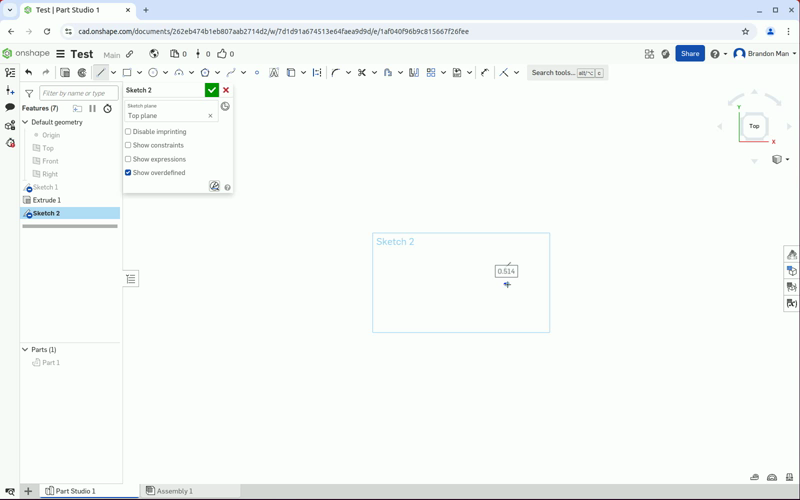
mouse_move(537, 284)
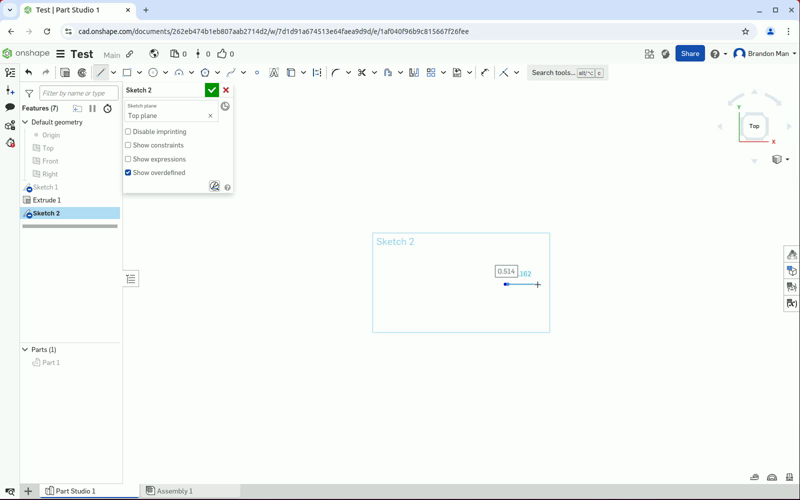
mouse_move(507, 281)
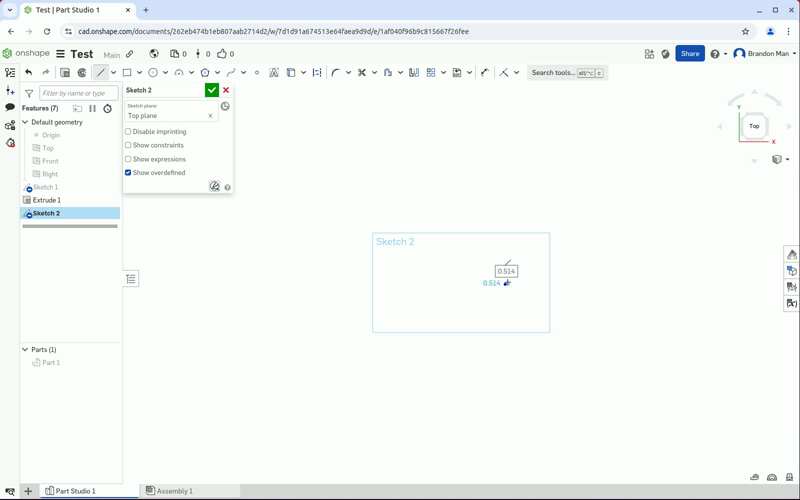
scroll(6)
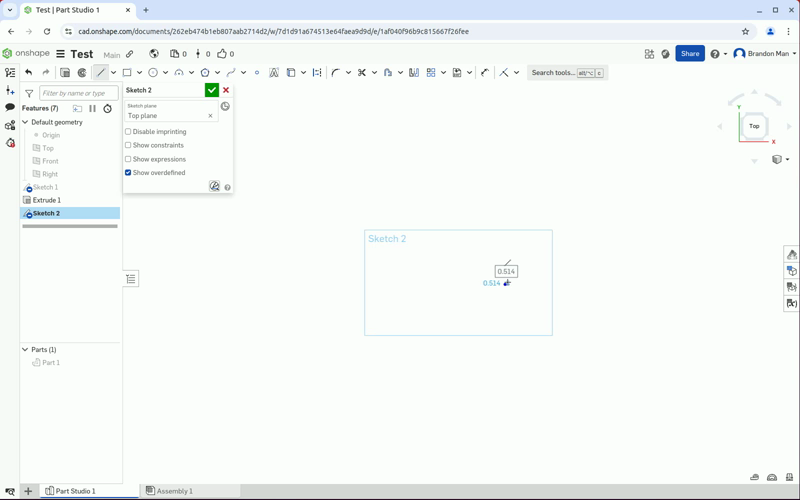
scroll(6)
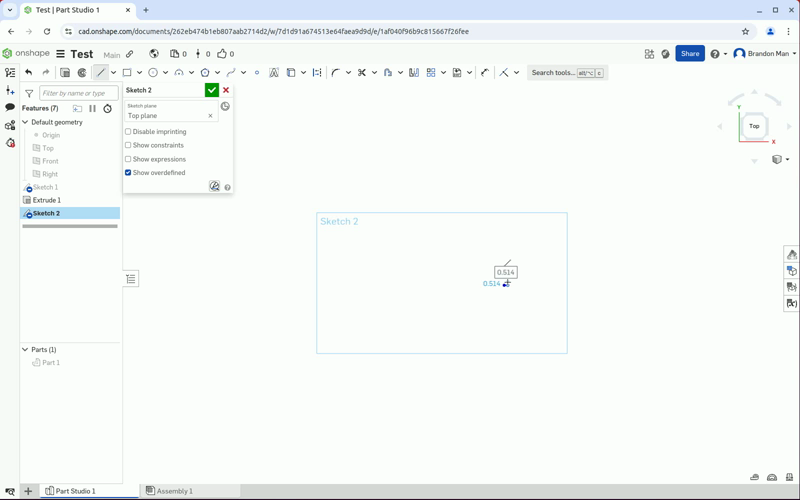
scroll(6)
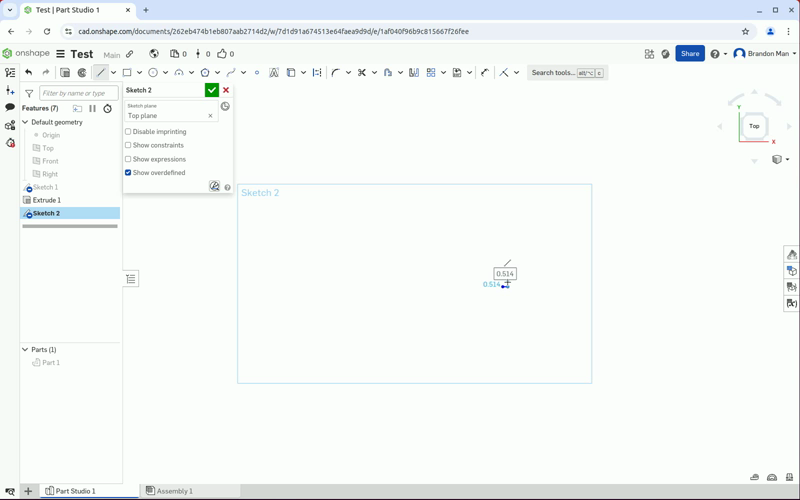
scroll(6)
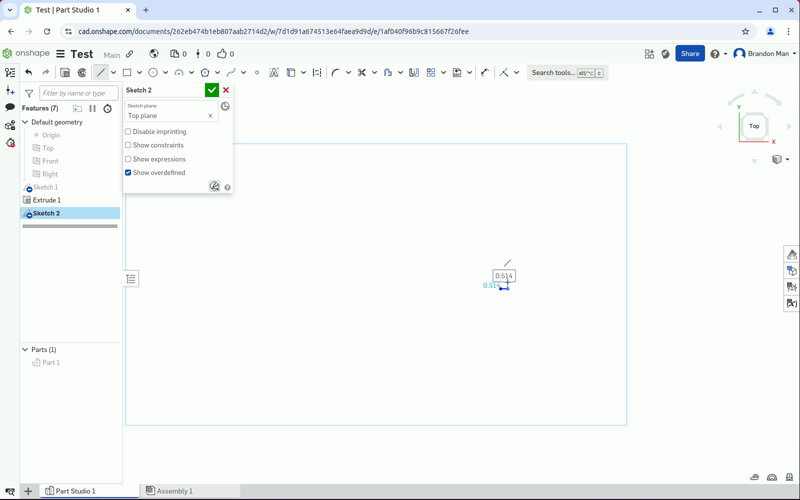
scroll(6)
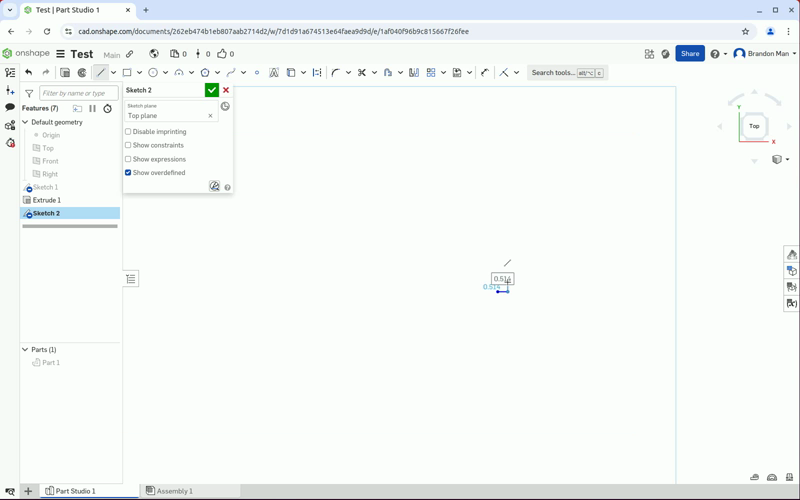
scroll(6)
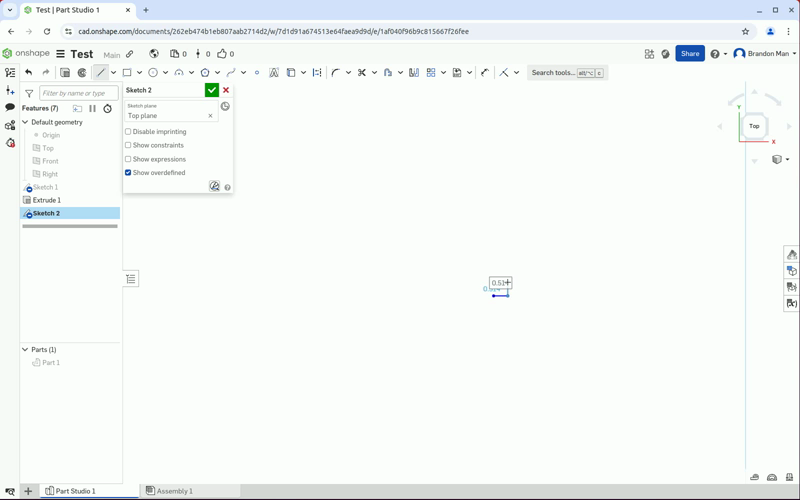
scroll(6)
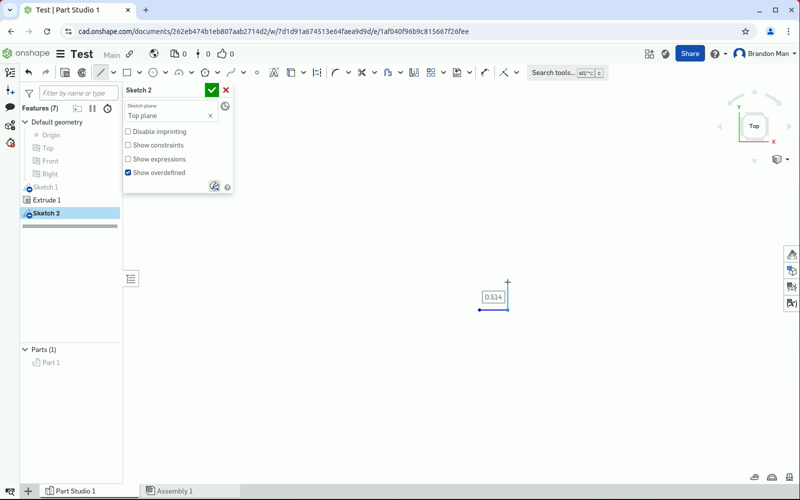
click(507, 281)
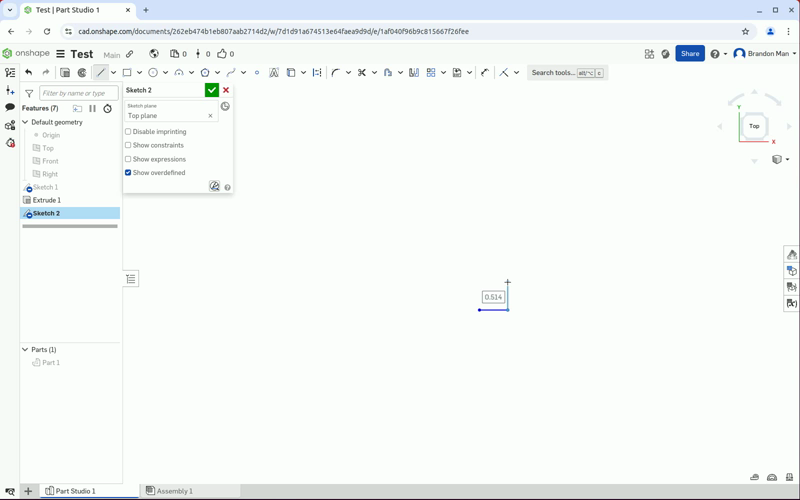
scroll(-6)
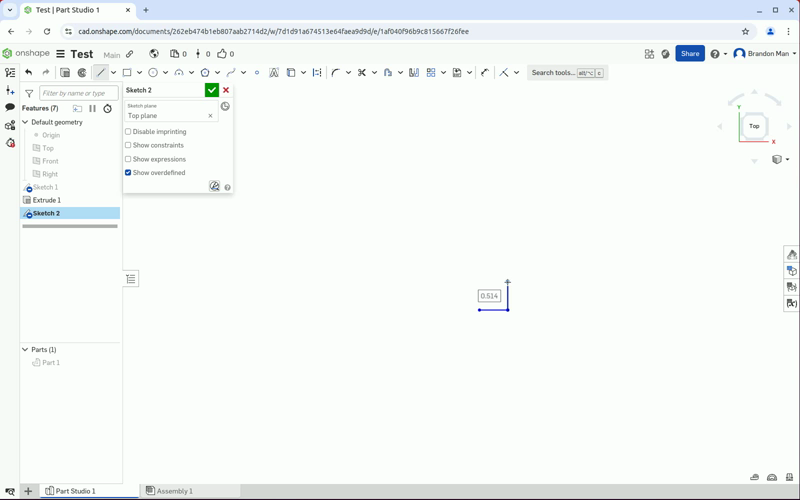
scroll(-6)
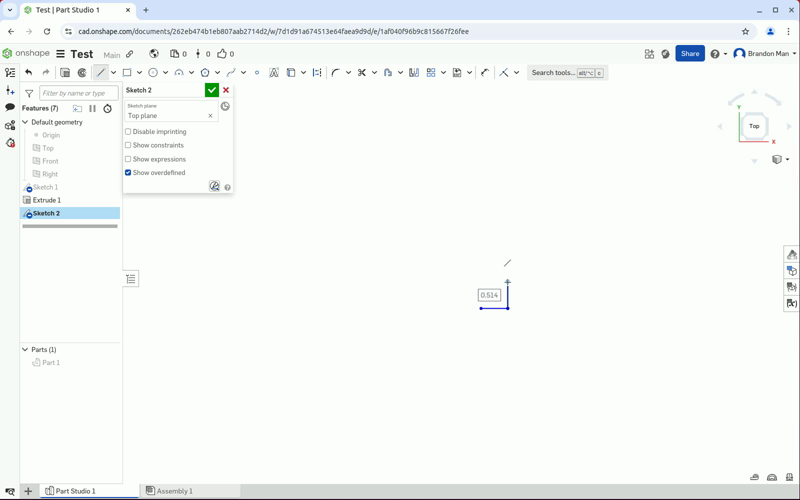
scroll(-6)
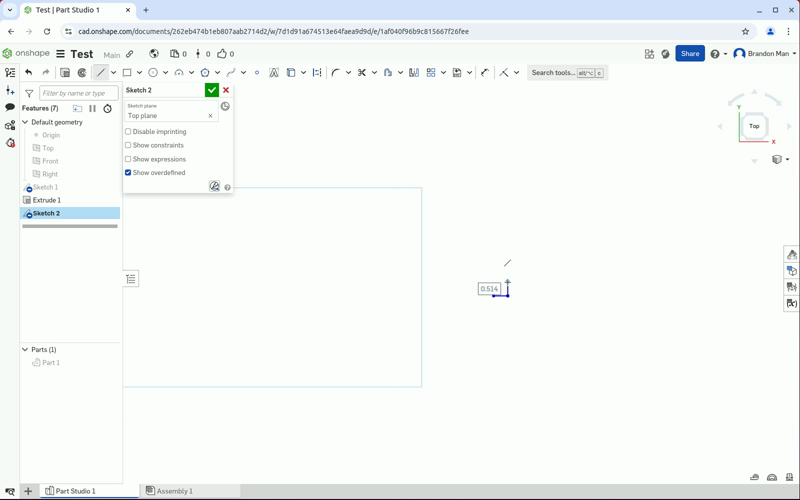
scroll(-6)
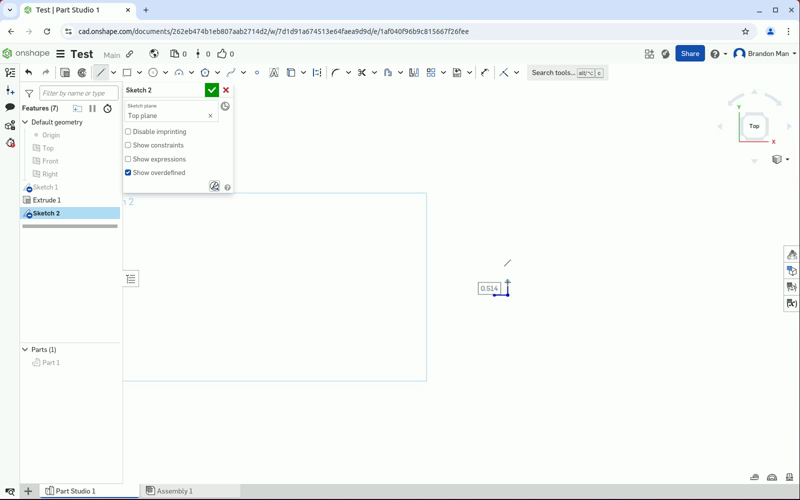
scroll(-6)
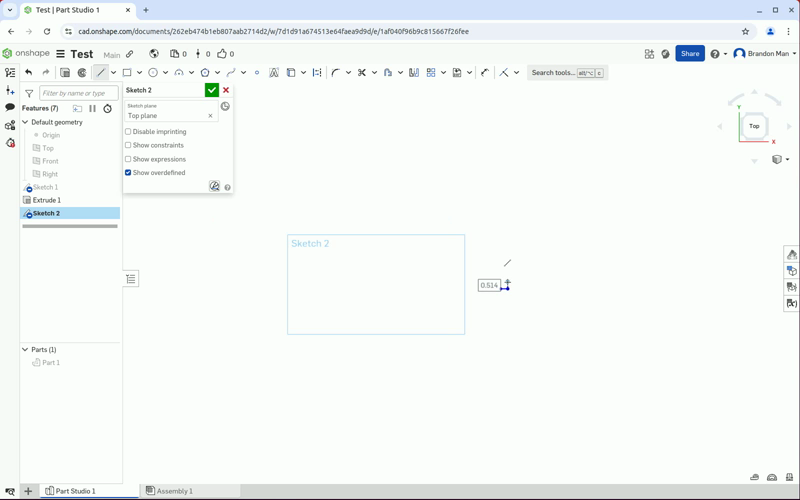
scroll(-6)
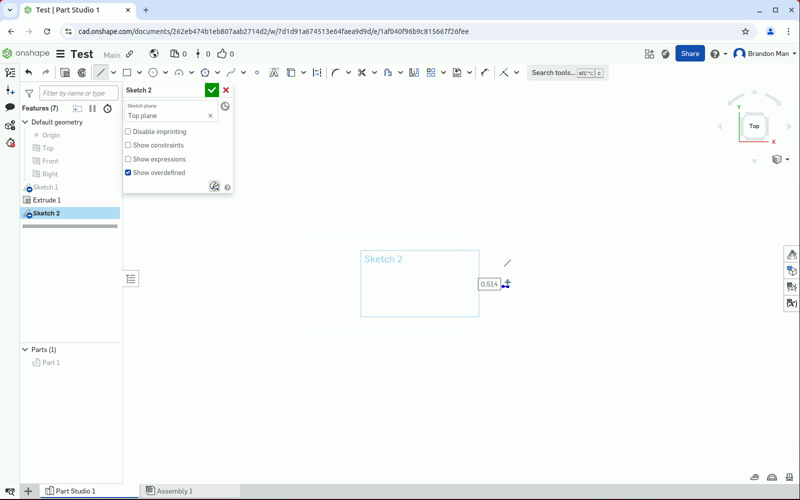
scroll(-6)
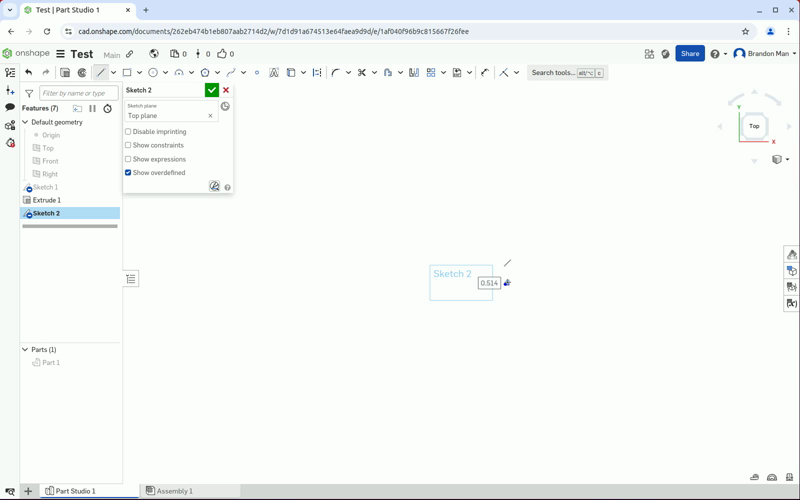
key_up(shift)
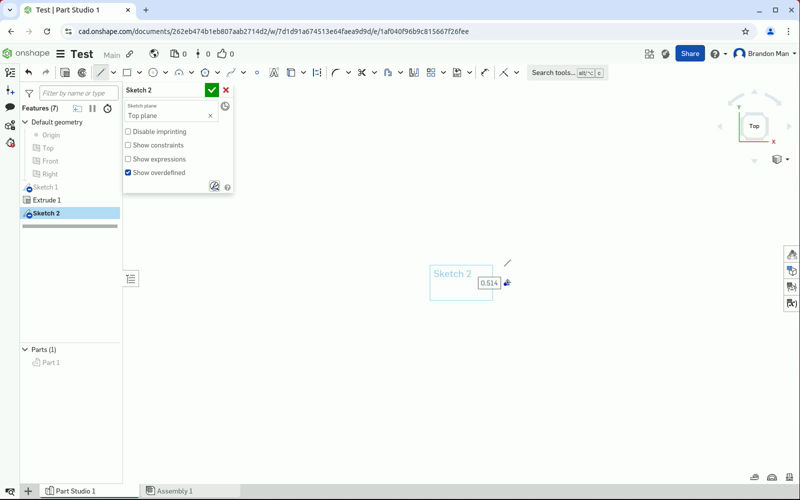
key_down(shift)
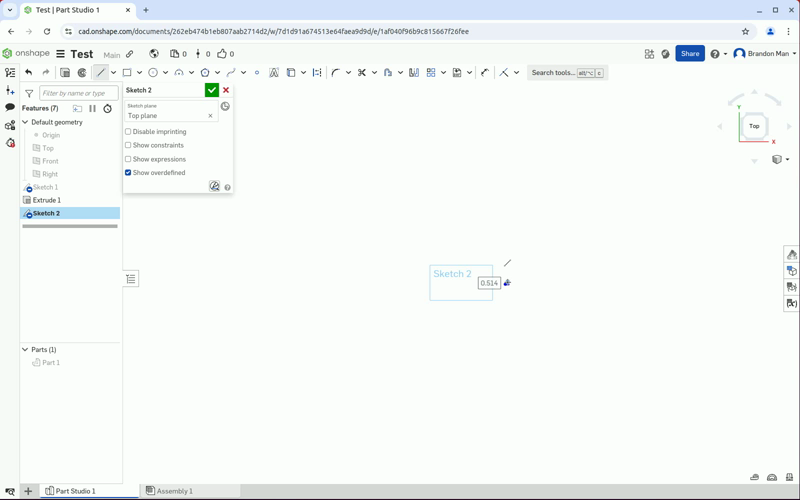
mouse_move(537, 281)
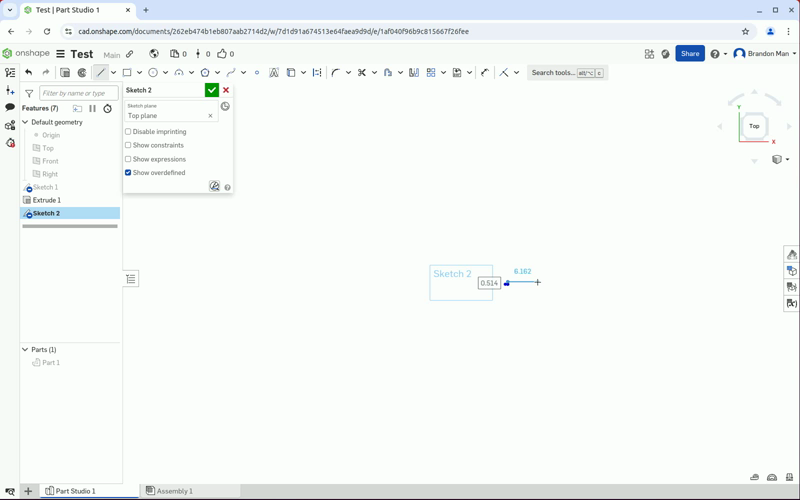
mouse_move(505, 281)
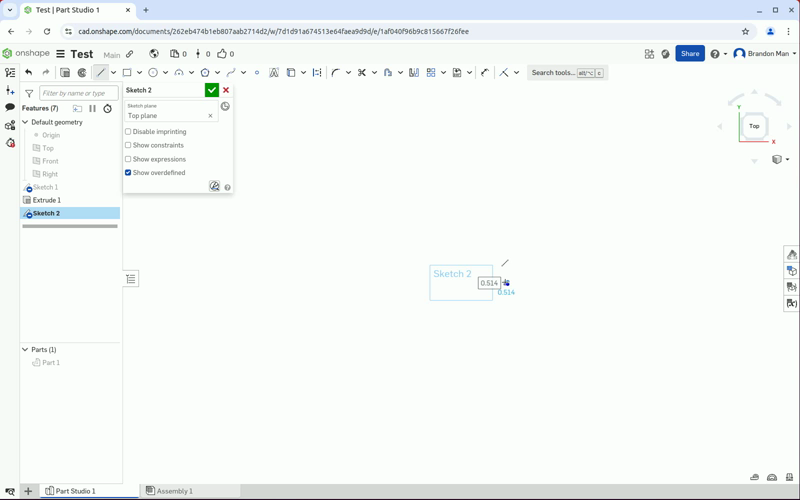
scroll(6)
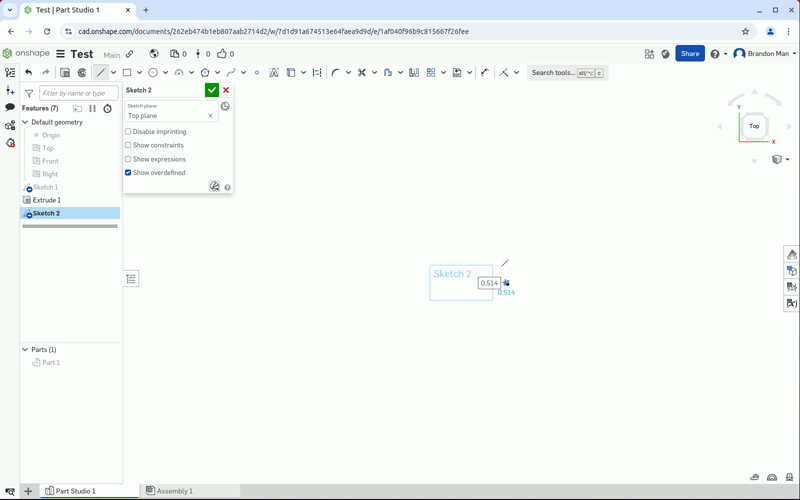
scroll(6)
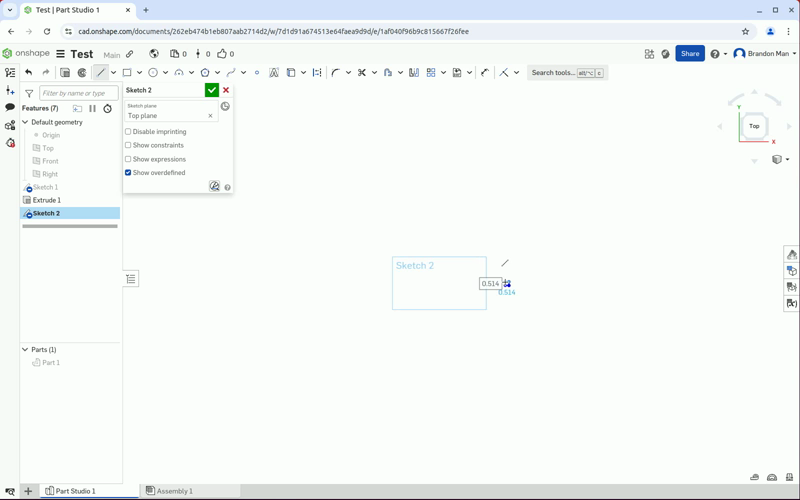
scroll(6)
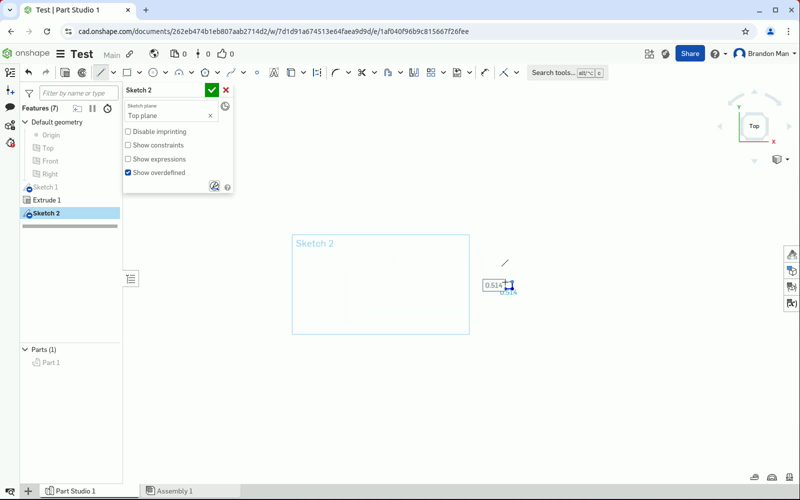
scroll(6)
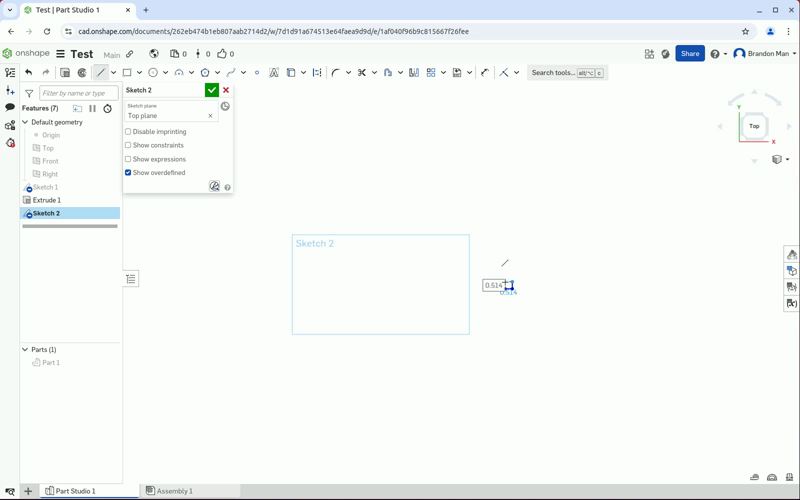
scroll(6)
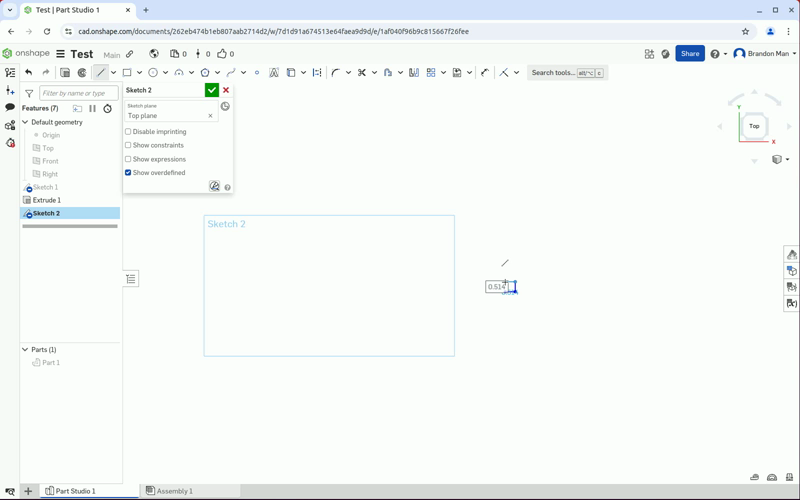
scroll(6)
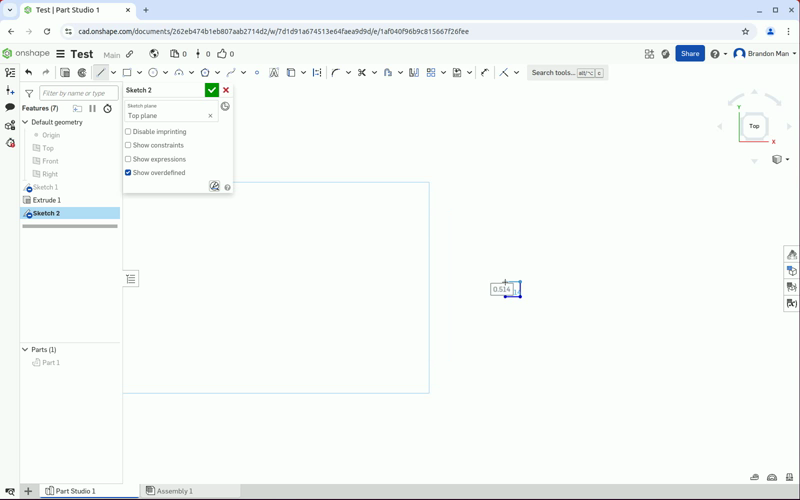
scroll(6)
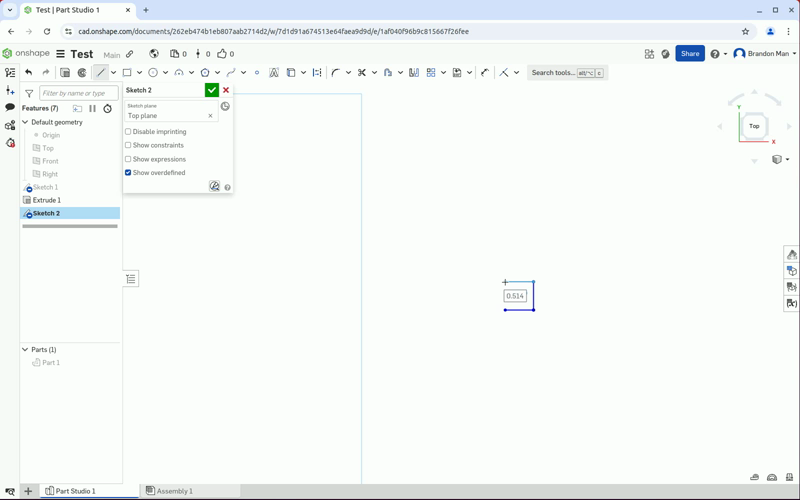
click(505, 281)
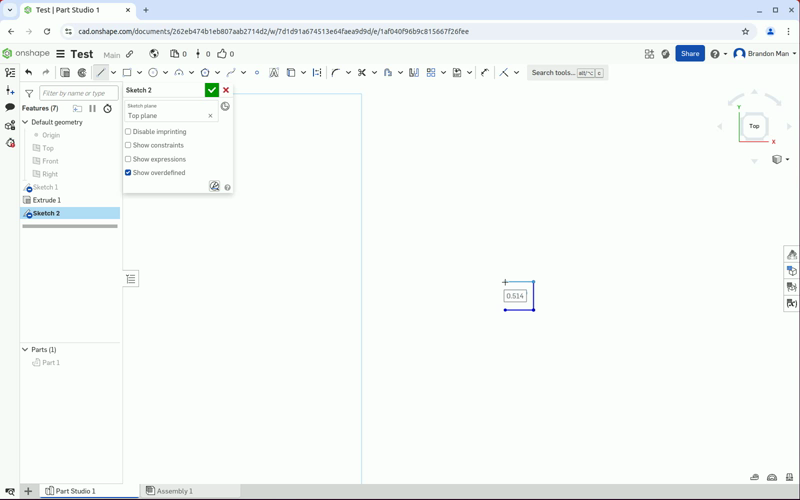
scroll(-6)
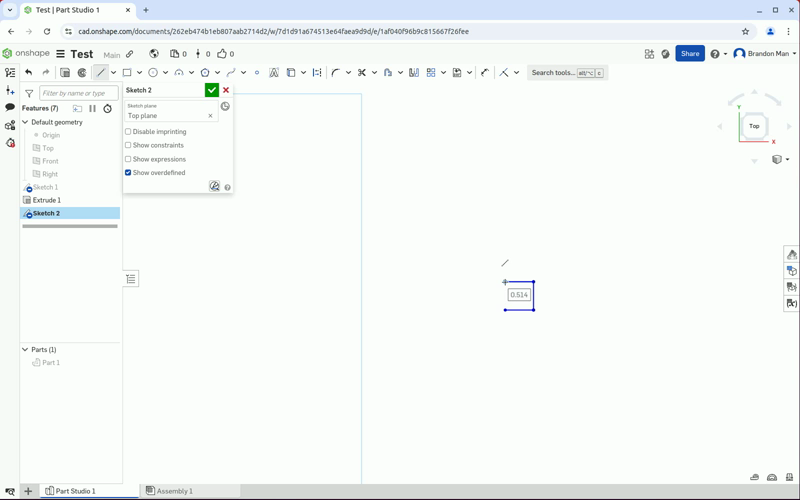
scroll(-6)
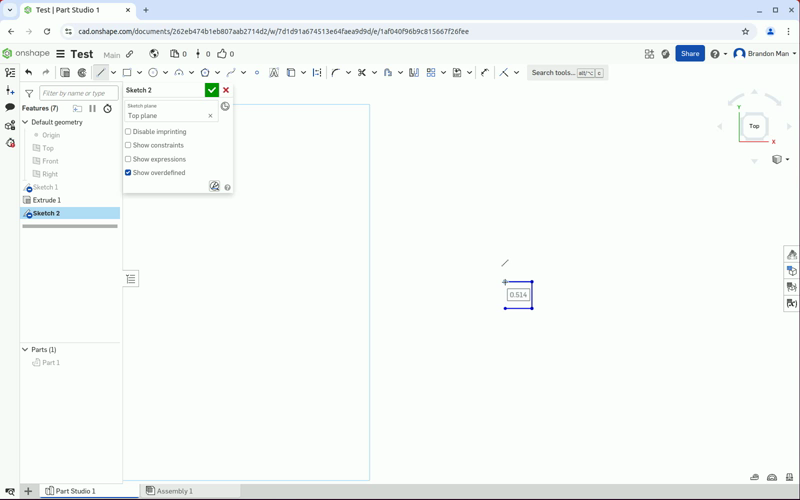
scroll(-6)
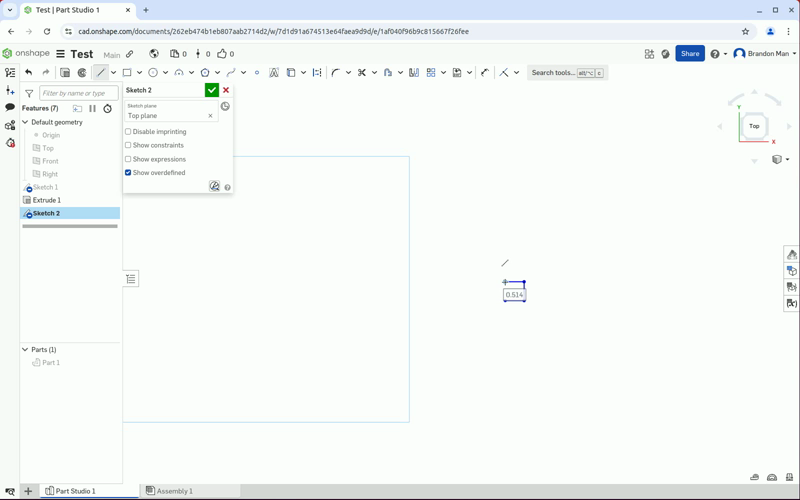
scroll(-6)
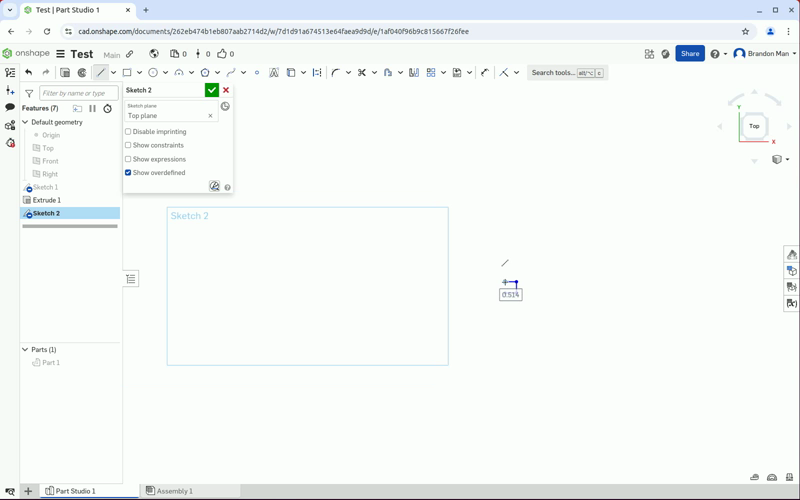
scroll(-6)
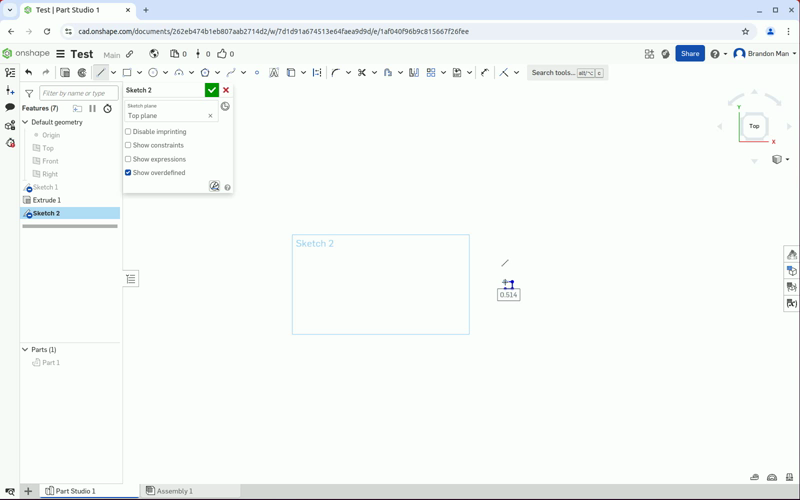
scroll(-6)
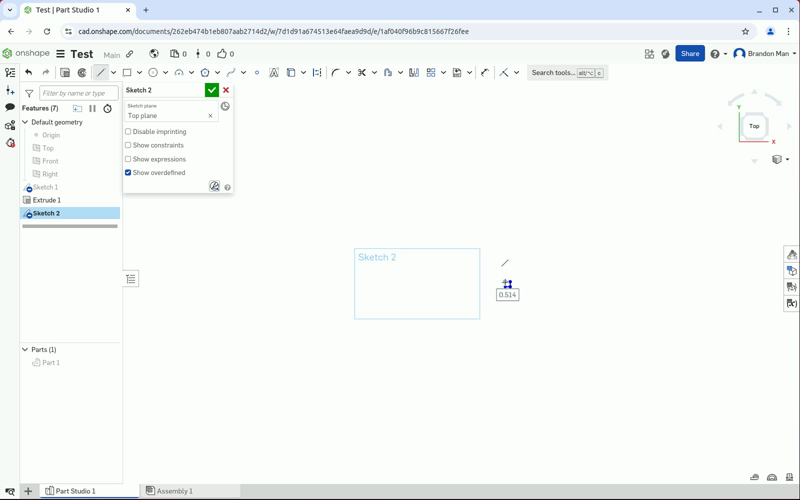
scroll(-6)
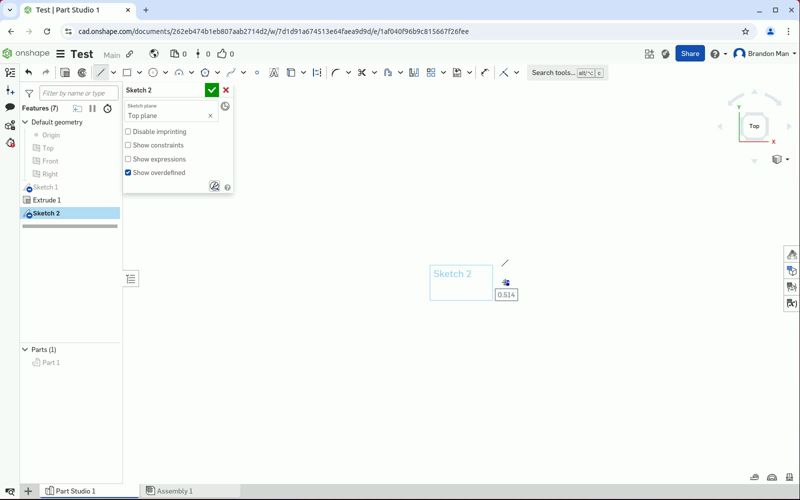
key_up(shift)
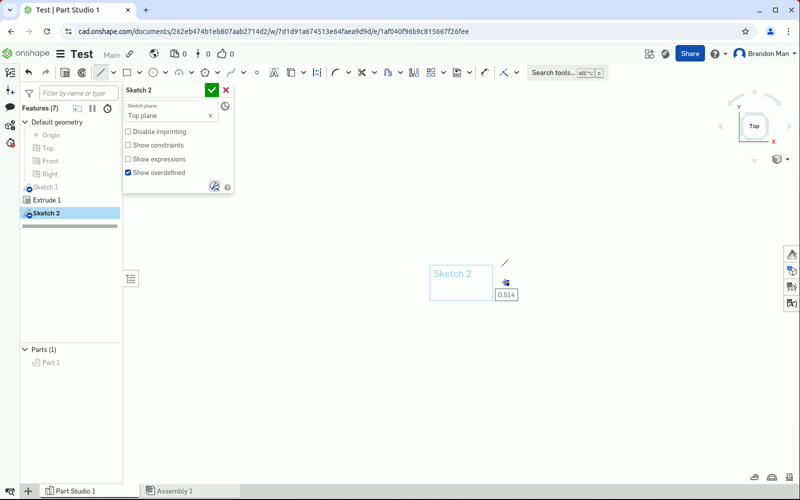
mouse_move(535, 281)
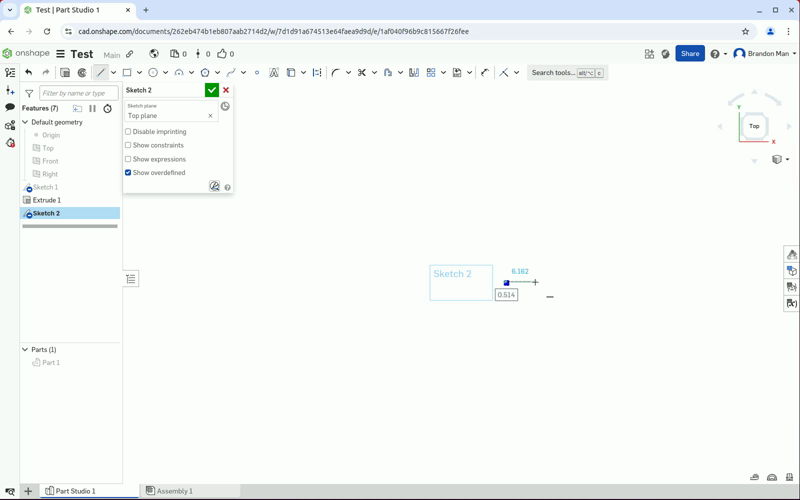
key_down(shift)
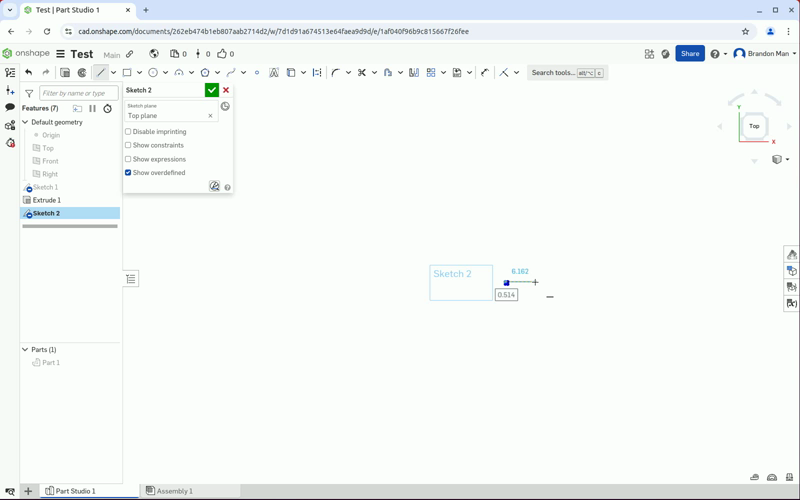
mouse_move(505, 284)
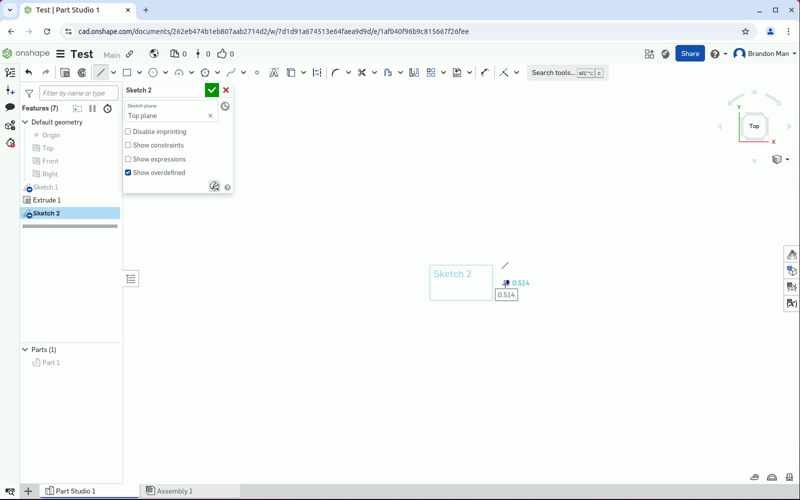
scroll(6)
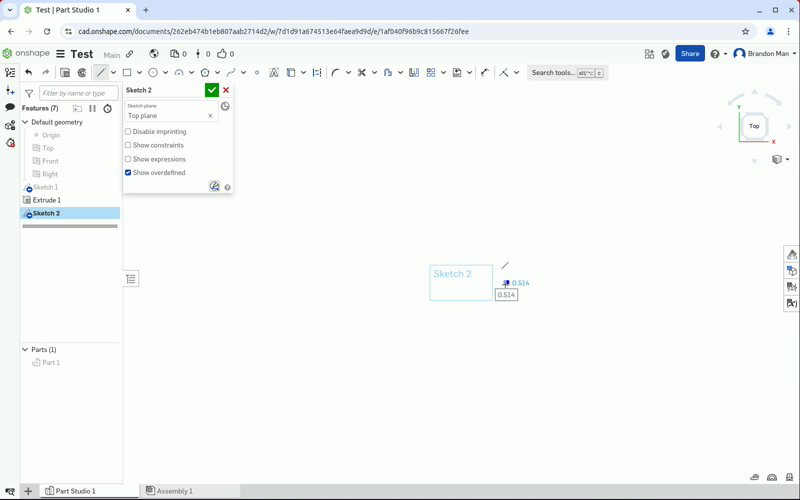
scroll(6)
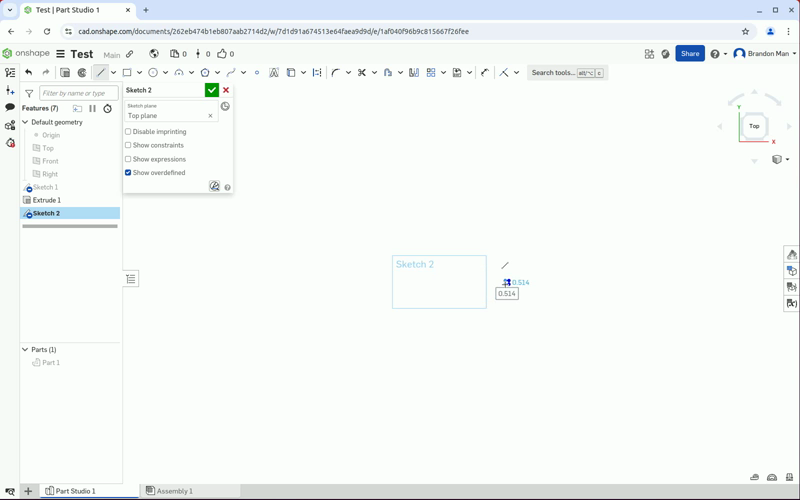
scroll(6)
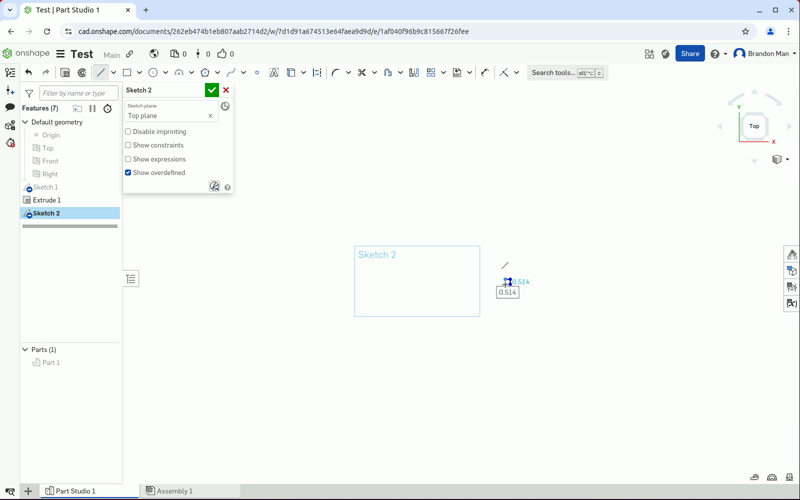
scroll(6)
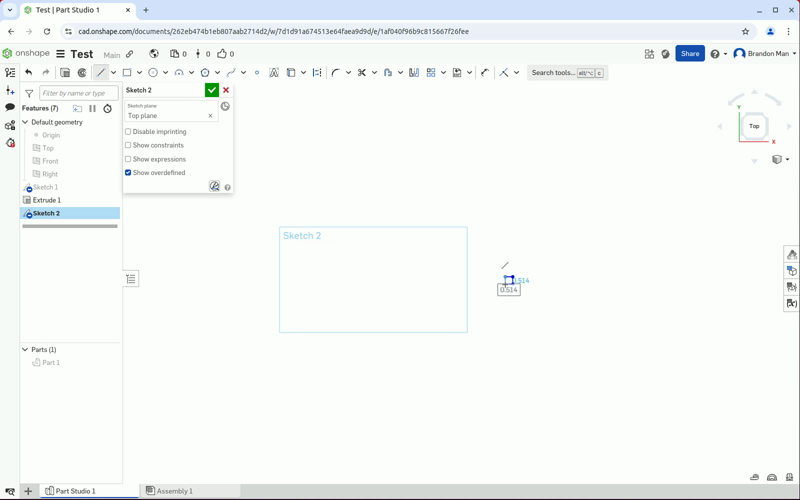
scroll(6)
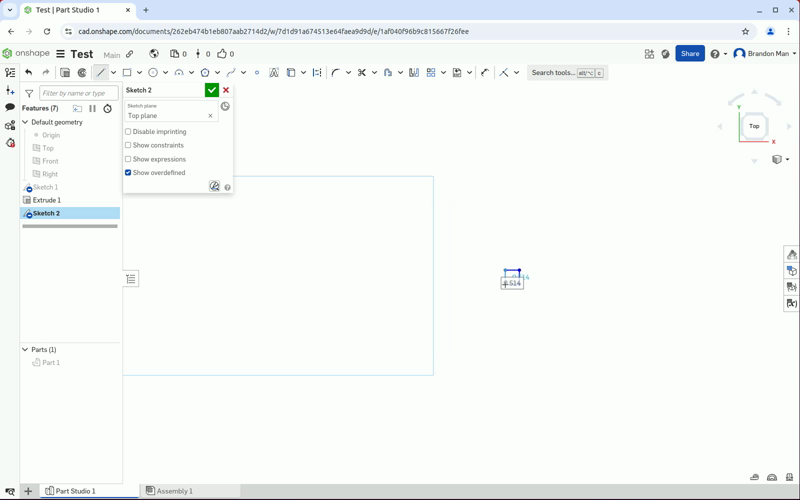
scroll(6)
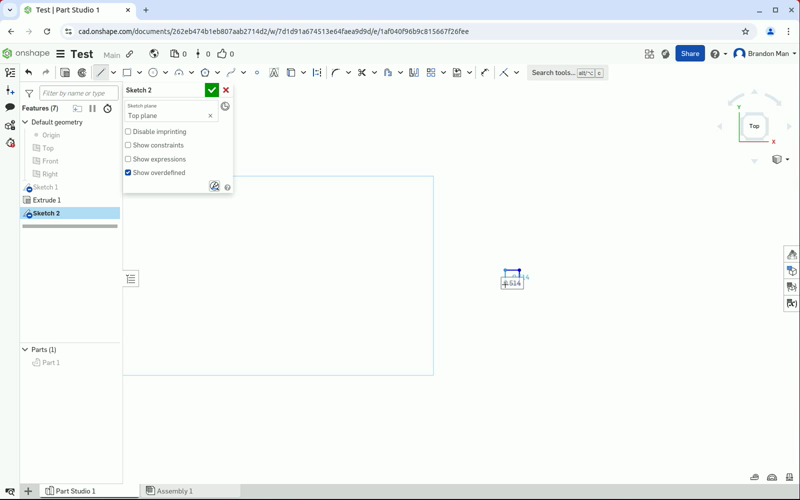
scroll(6)
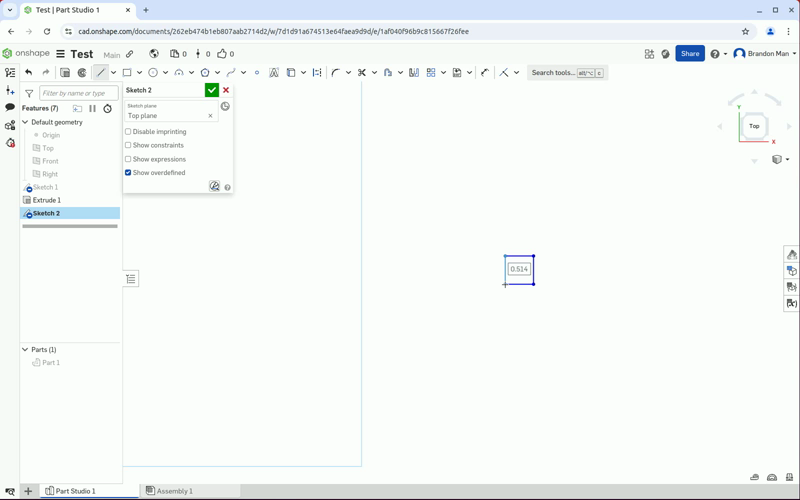
key_up(shift)
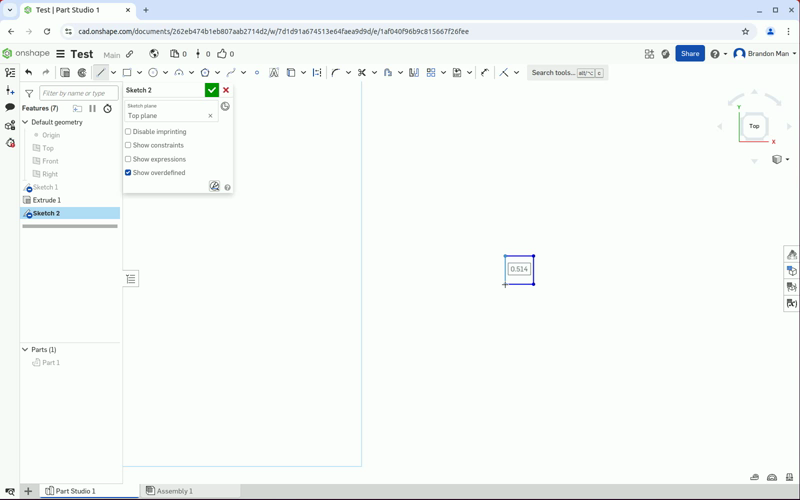
click(505, 284)
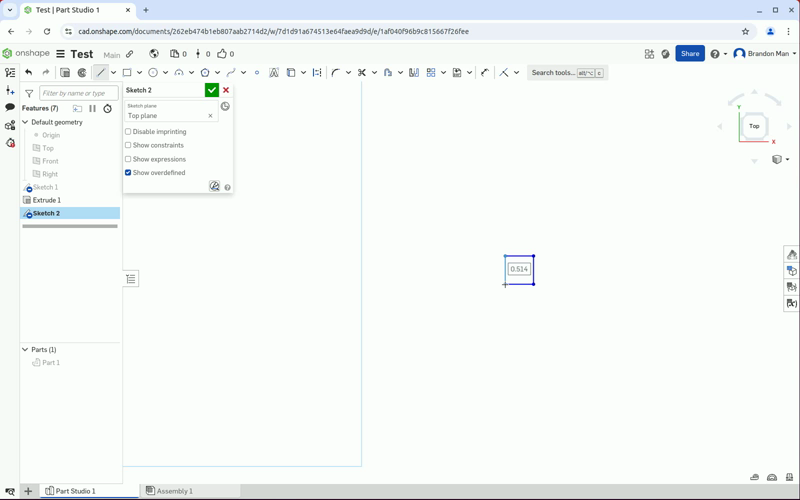
scroll(-6)
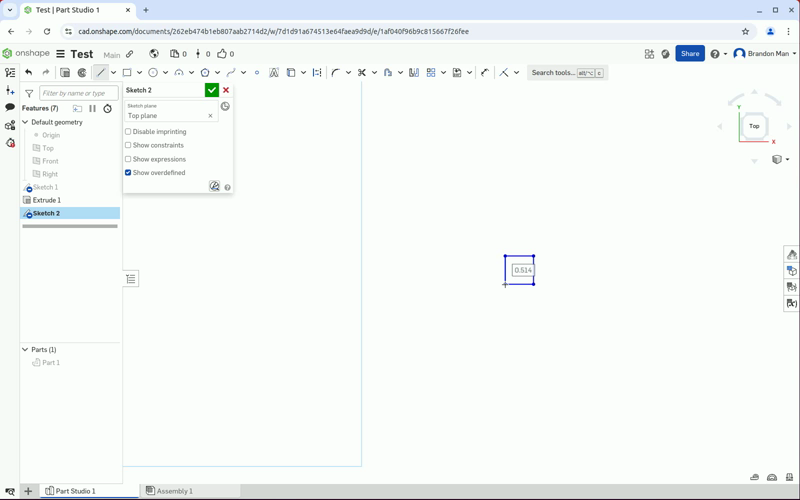
scroll(-6)
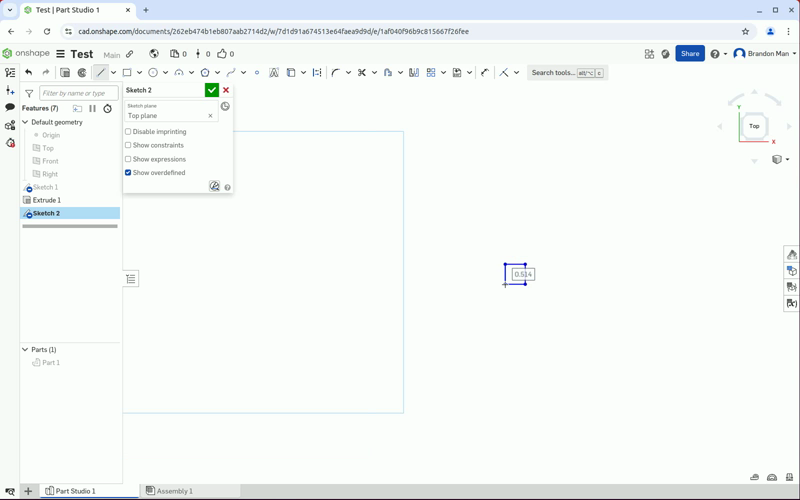
scroll(-6)
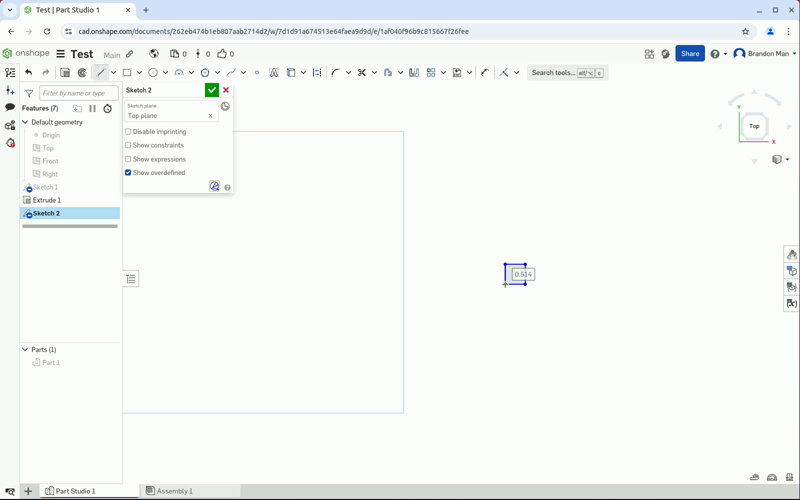
scroll(-6)
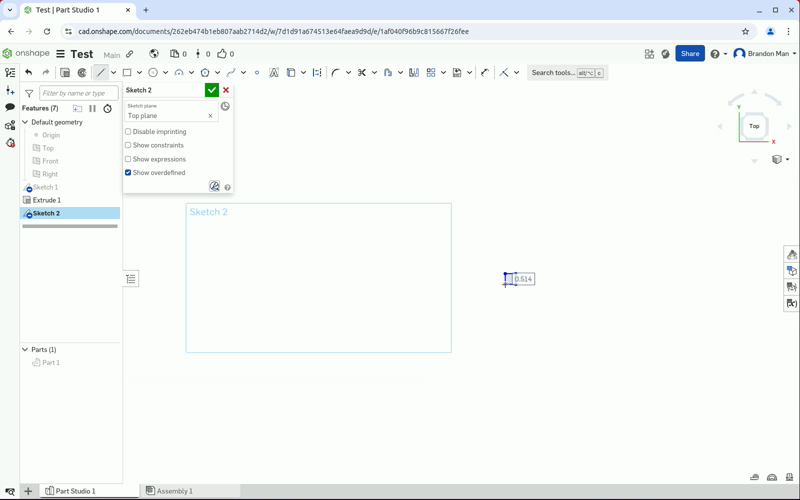
scroll(-6)
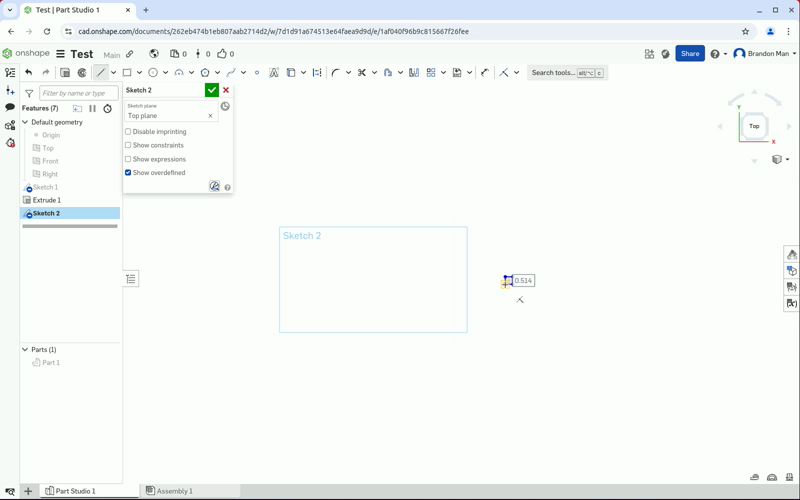
scroll(-6)
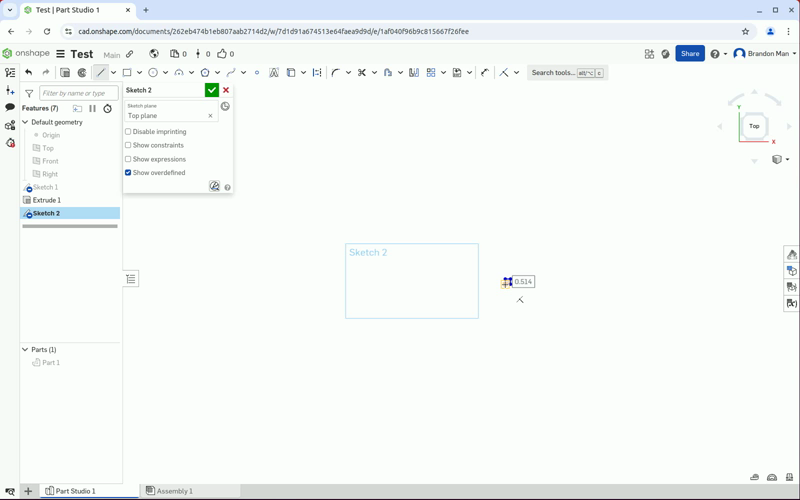
scroll(-6)
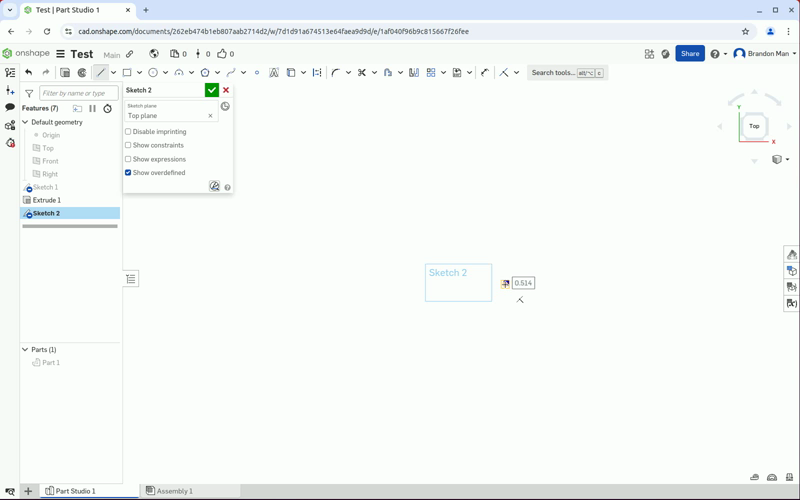
key(esc)
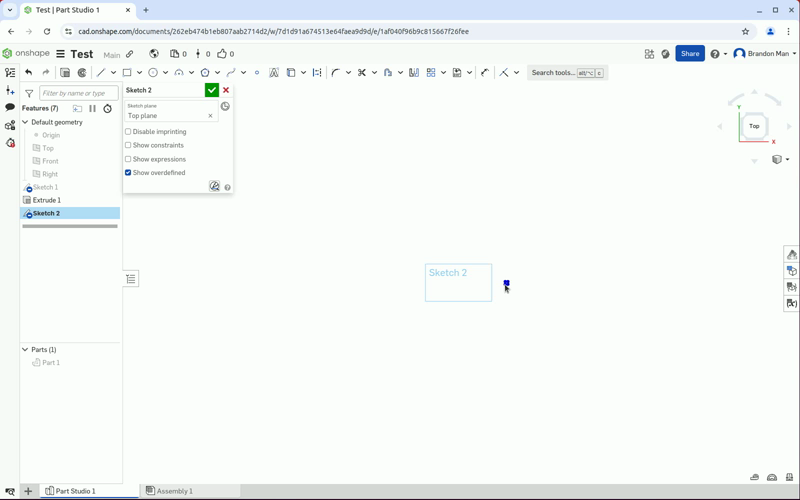
mouse_move(506, 282)
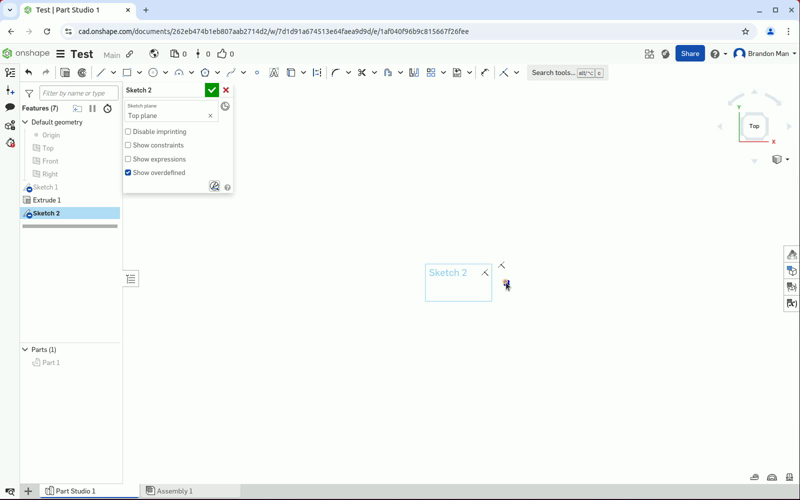
scroll(6)
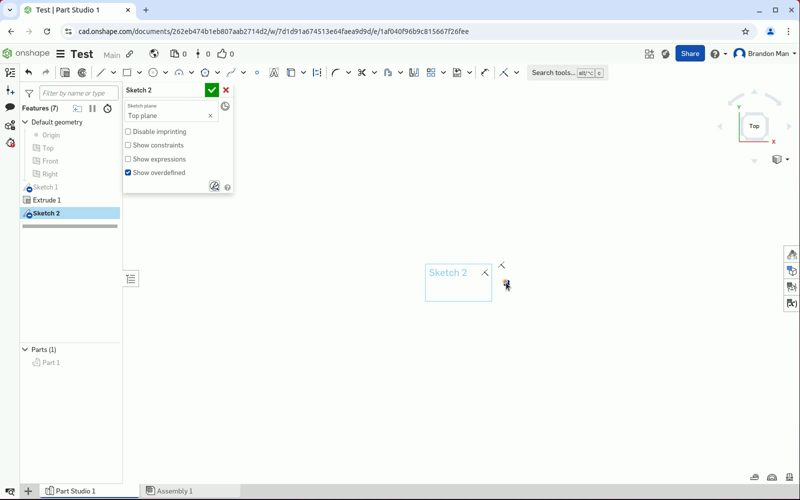
scroll(6)
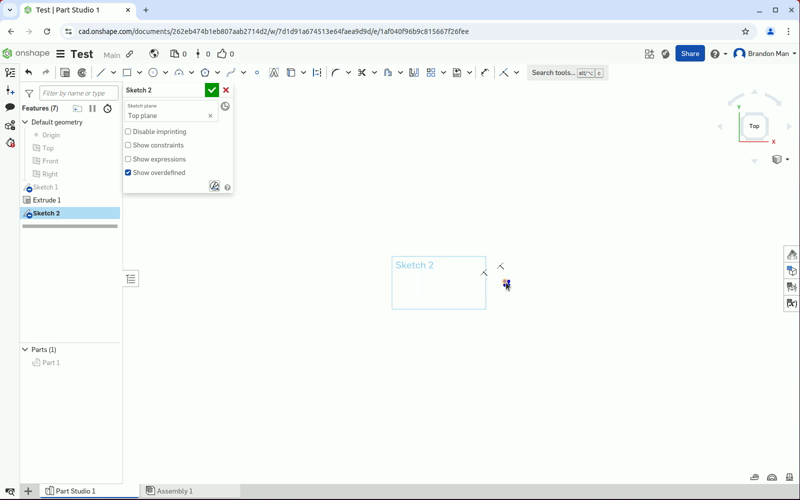
scroll(6)
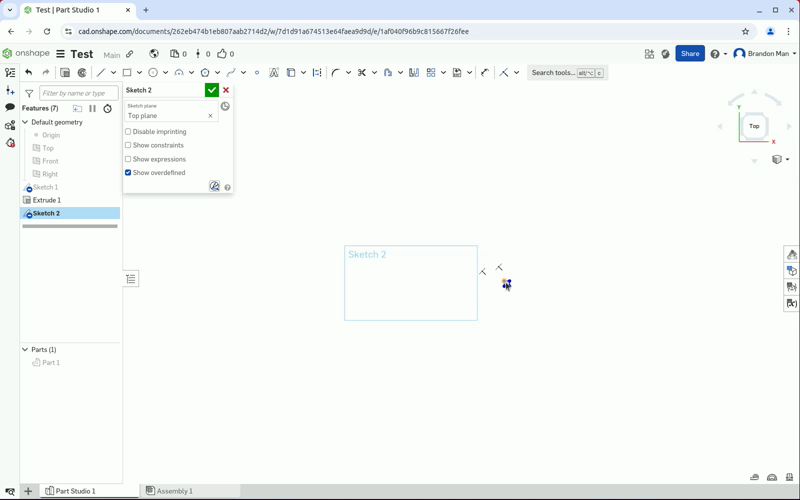
scroll(6)
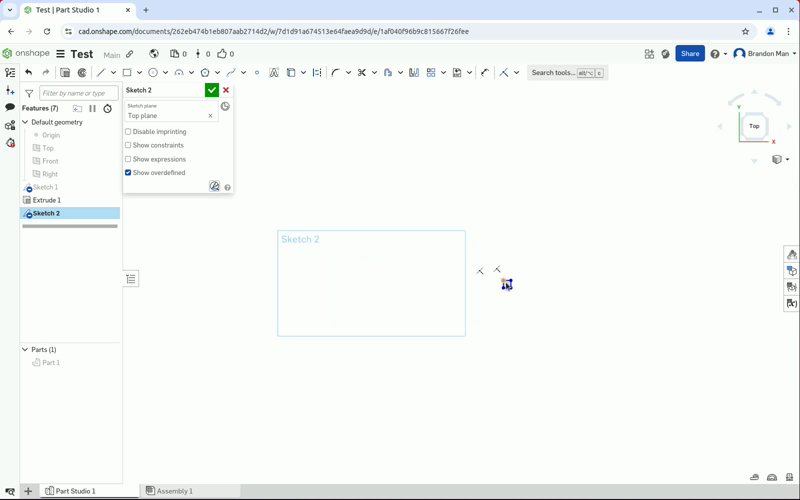
scroll(6)
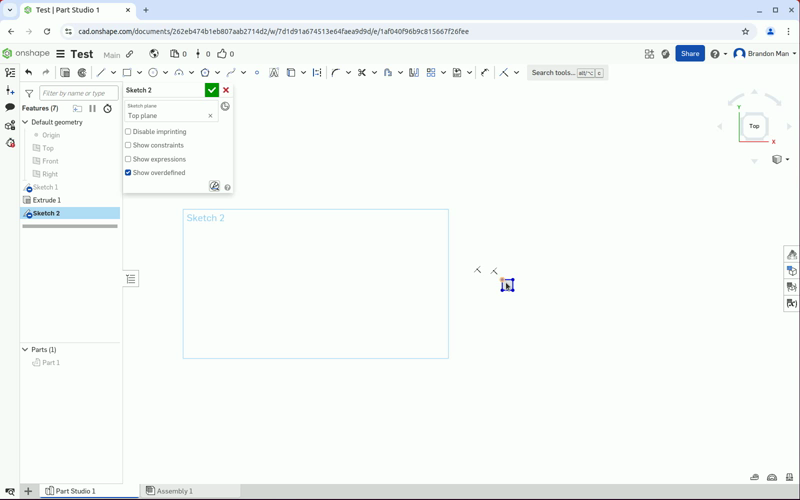
scroll(6)
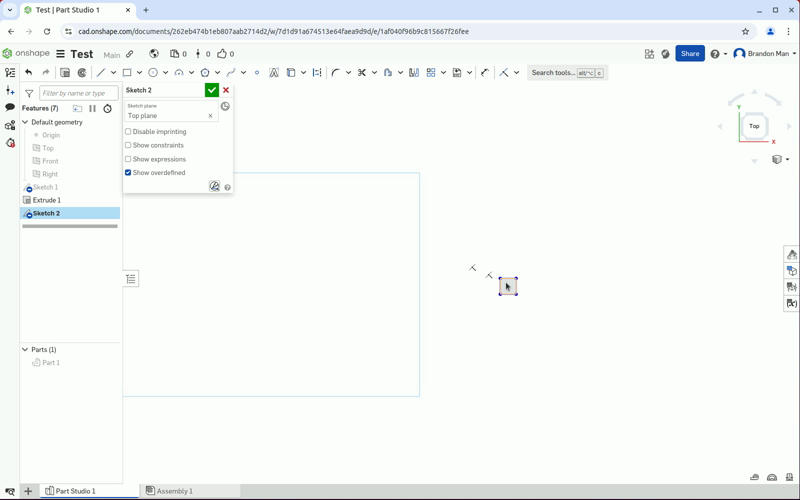
scroll(6)
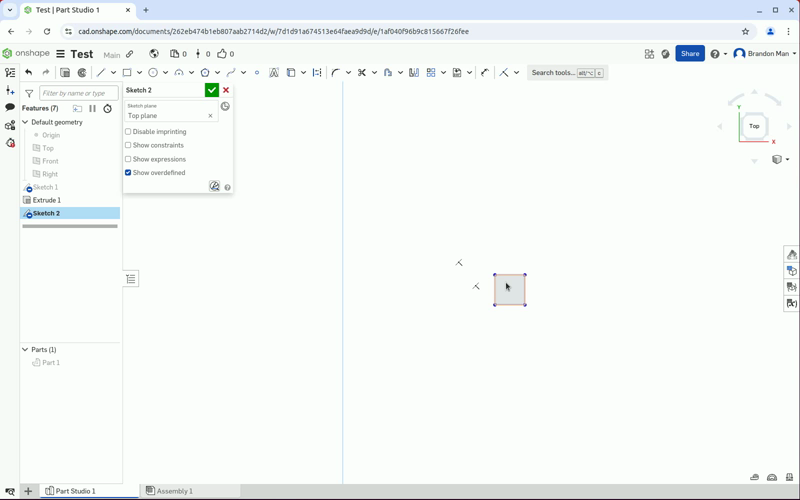
click(506, 282)
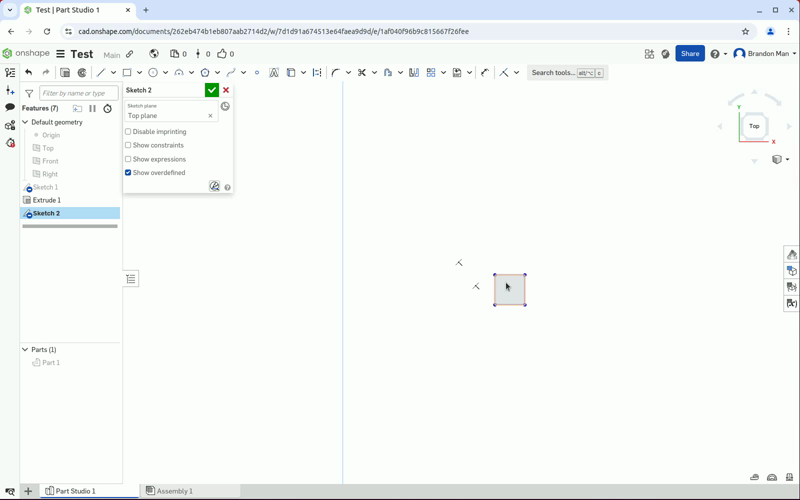
scroll(-6)
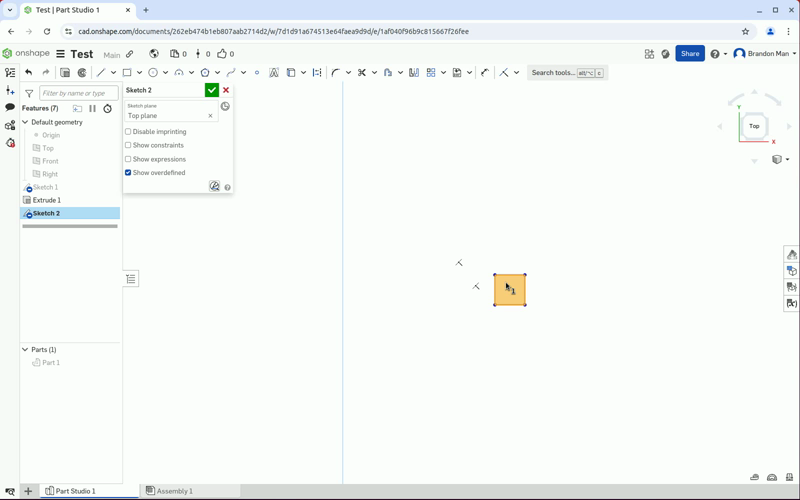
scroll(-6)
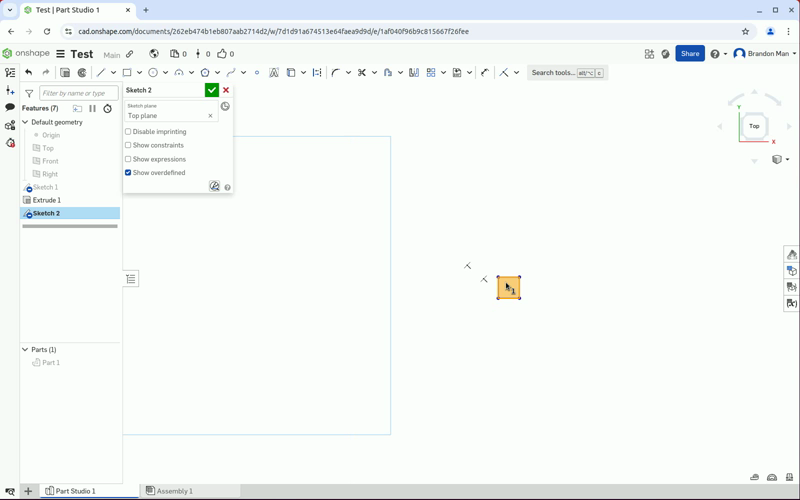
scroll(-6)
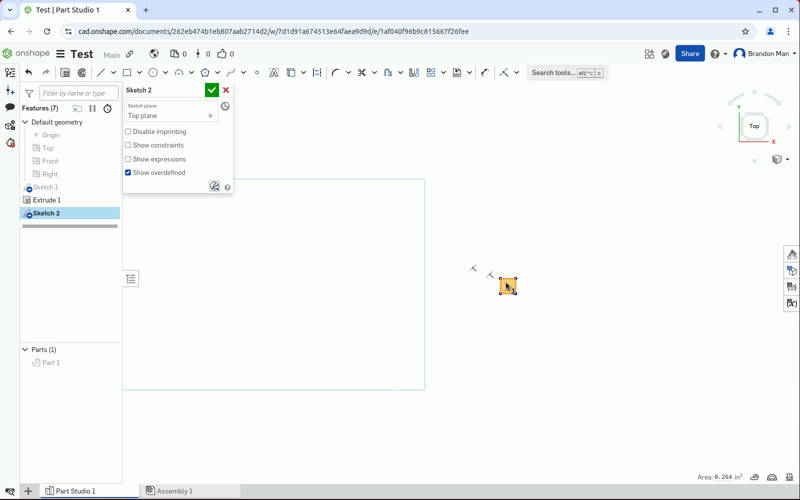
scroll(-6)
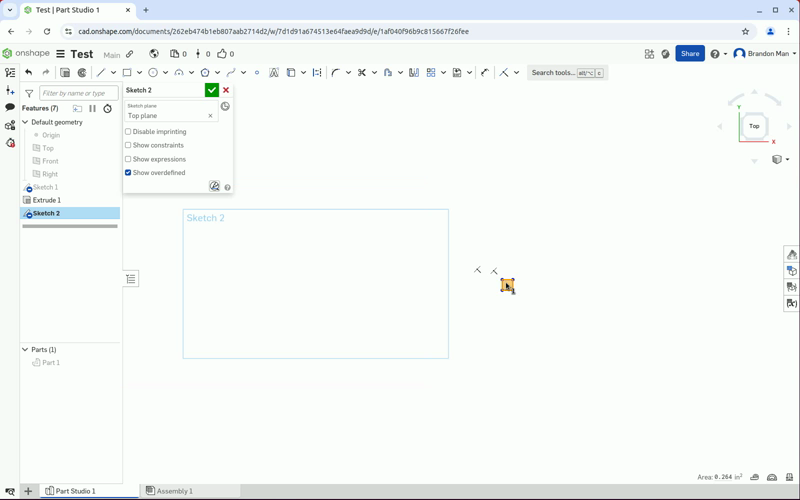
scroll(-6)
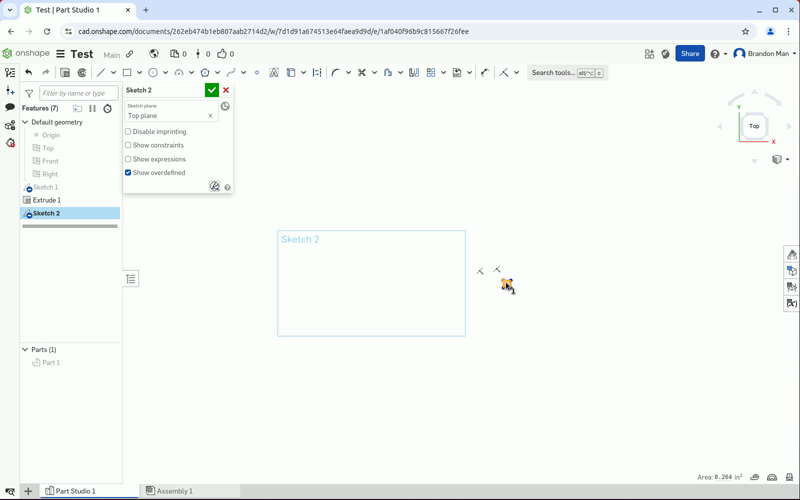
scroll(-6)
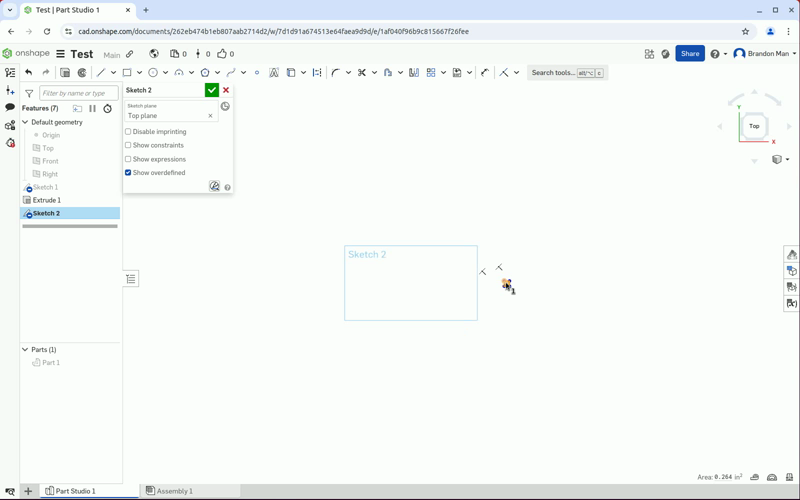
scroll(-6)
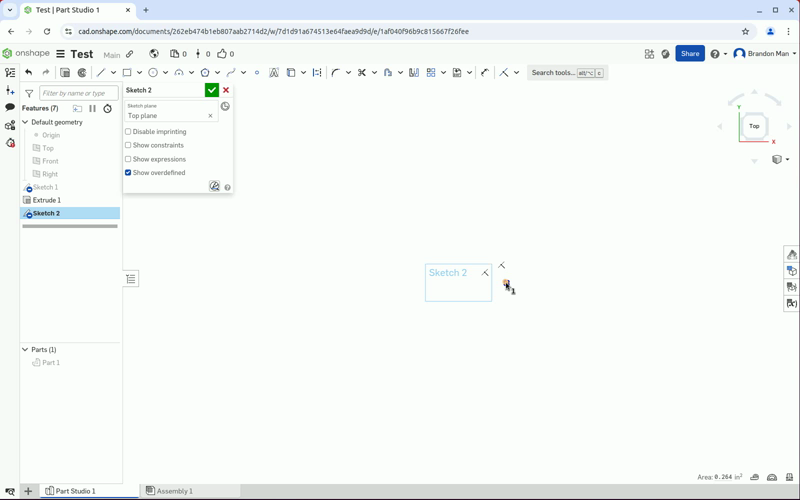
mouse_move(73, 352)
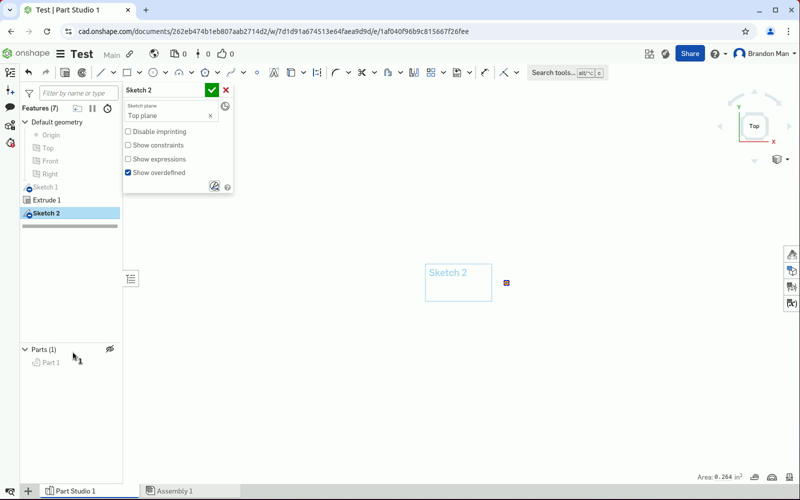
key(shift+y)
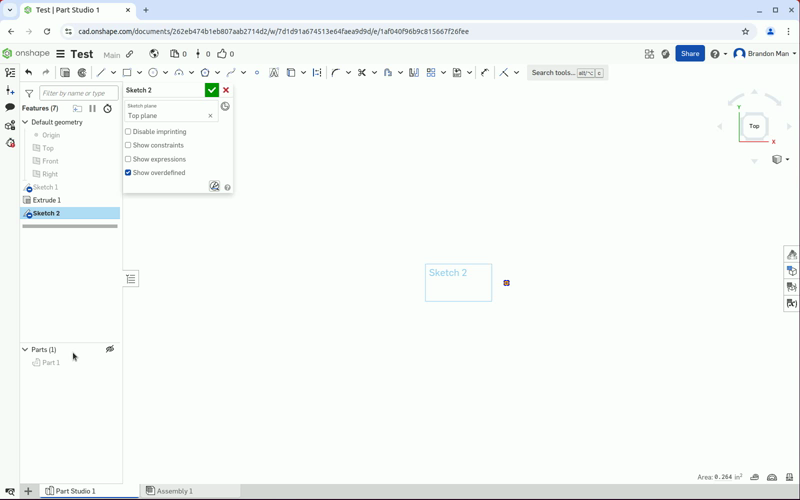
key(shift+e)
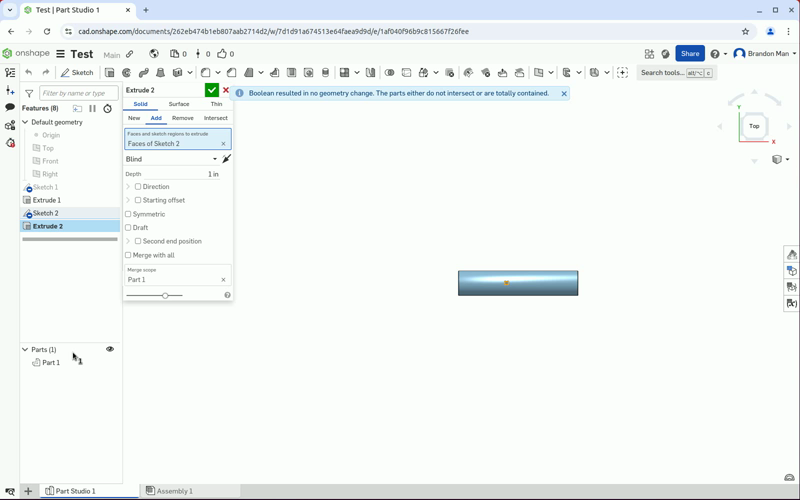
mouse_move(143, 106)
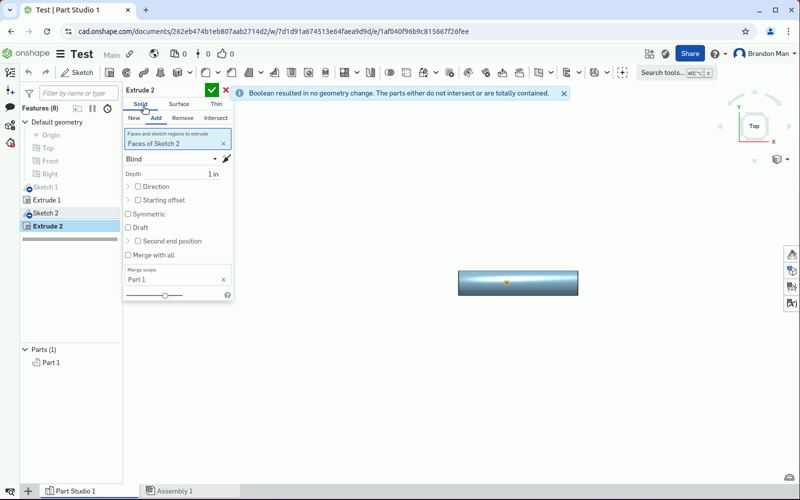
click(143, 106)
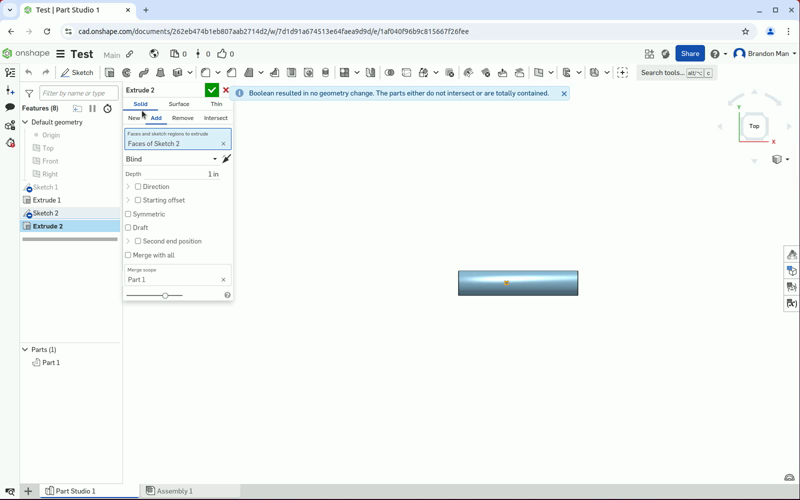
mouse_move(137, 120)
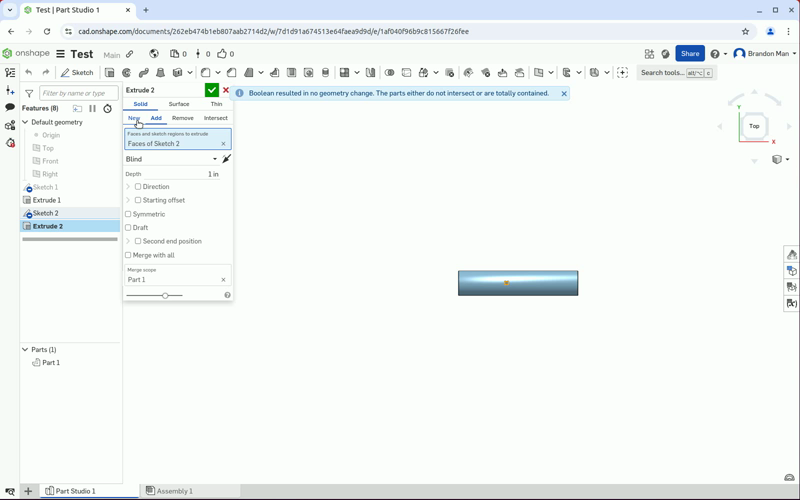
click(137, 120)
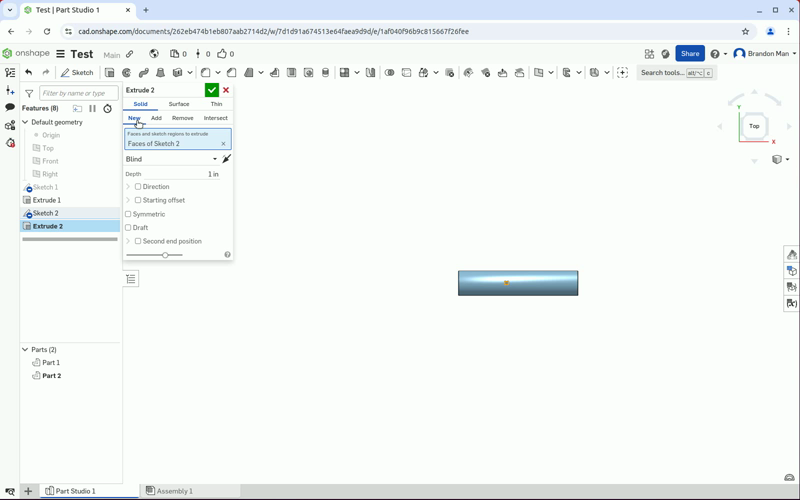
key(tab, 4)
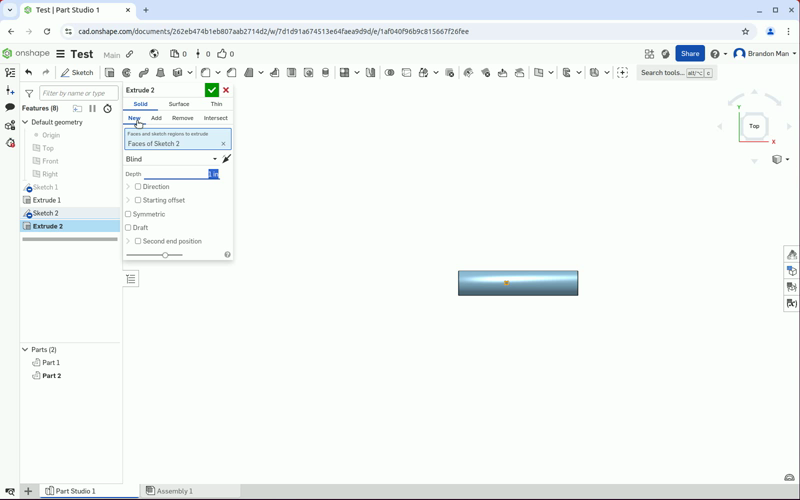
text(5.777)
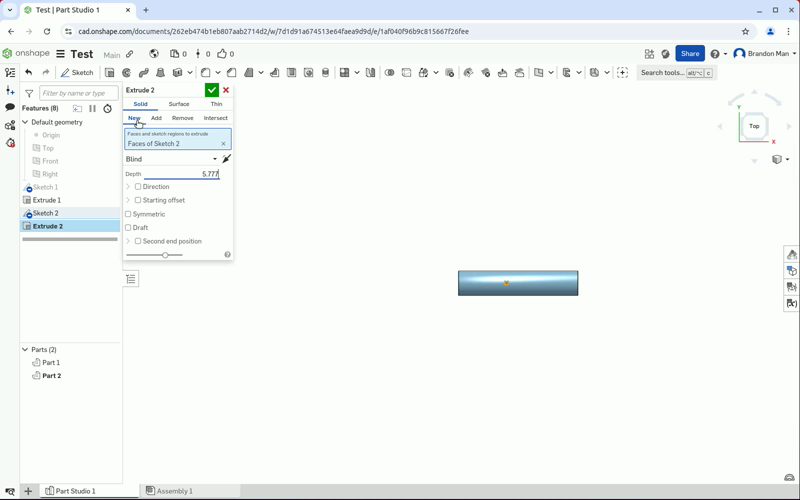
key(enter)
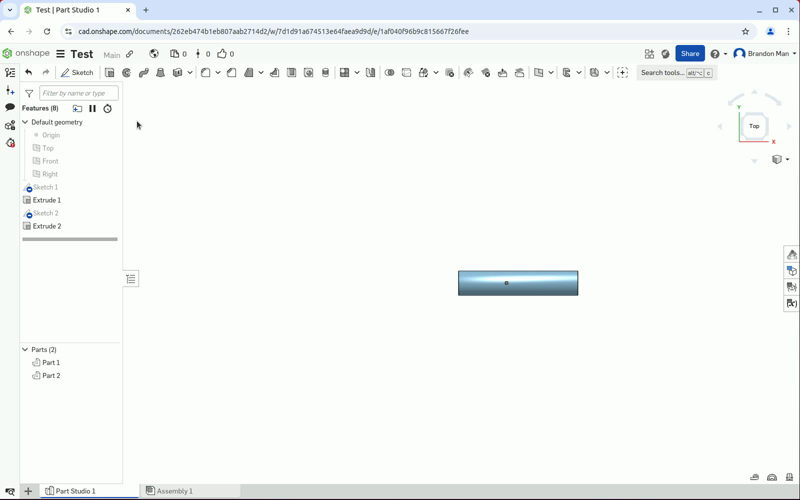
key(shift+h)
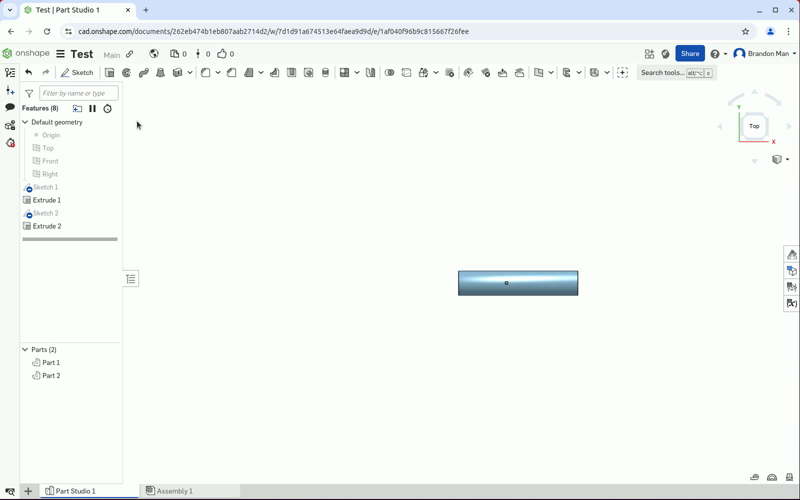
key(shift+h)
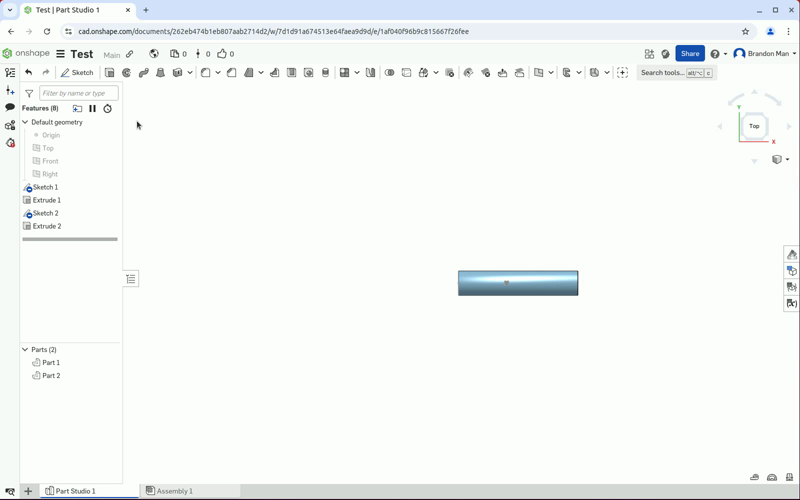
key(shift+7)
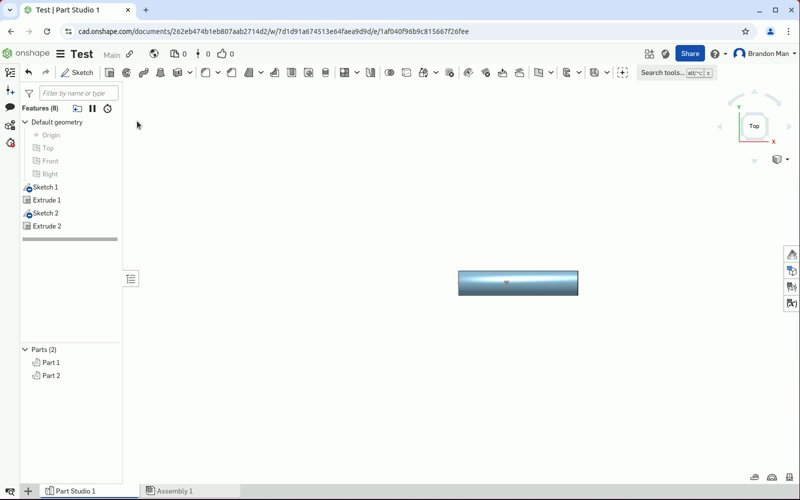
key(up, 3)
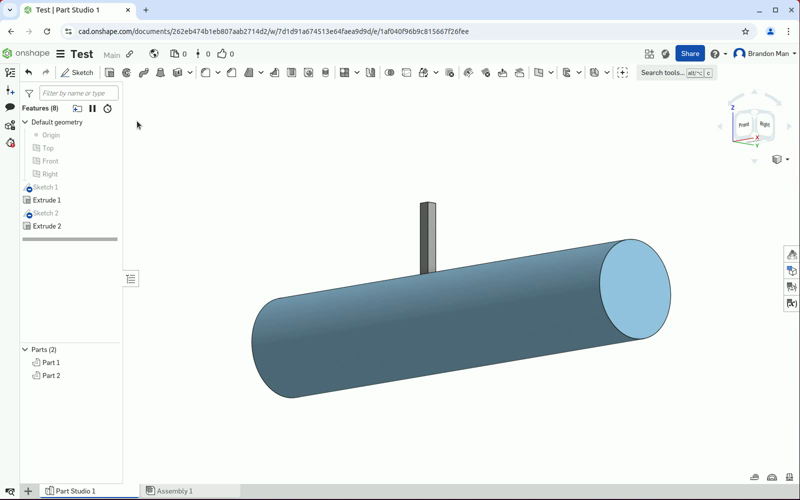
key(left, 3)
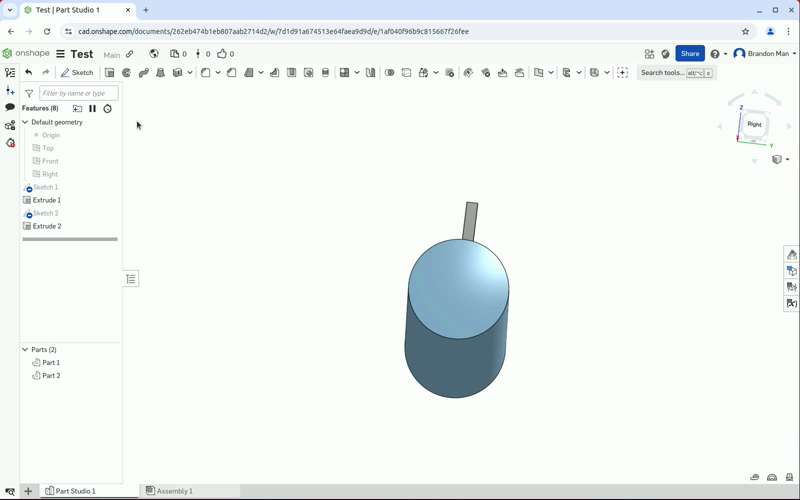
key(right, 3)
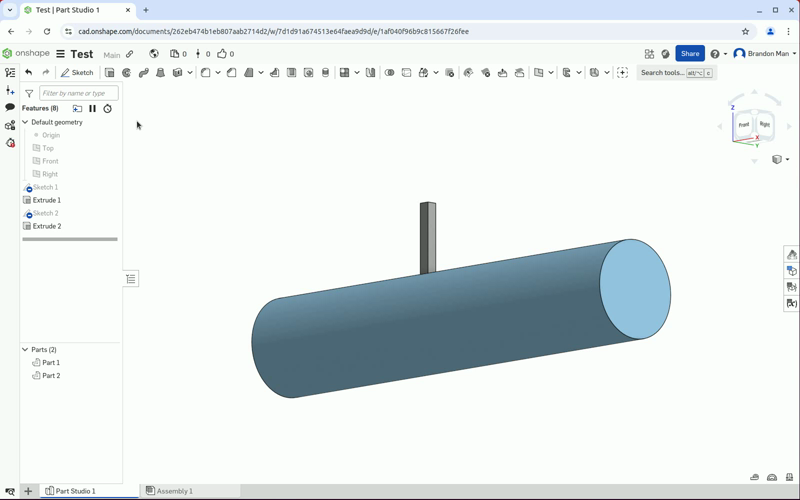
key(down, 3)
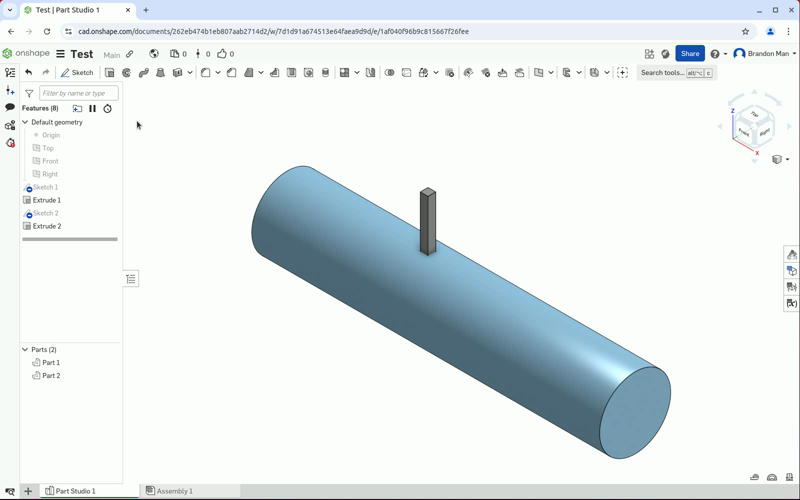
mouse_move(73, 189)
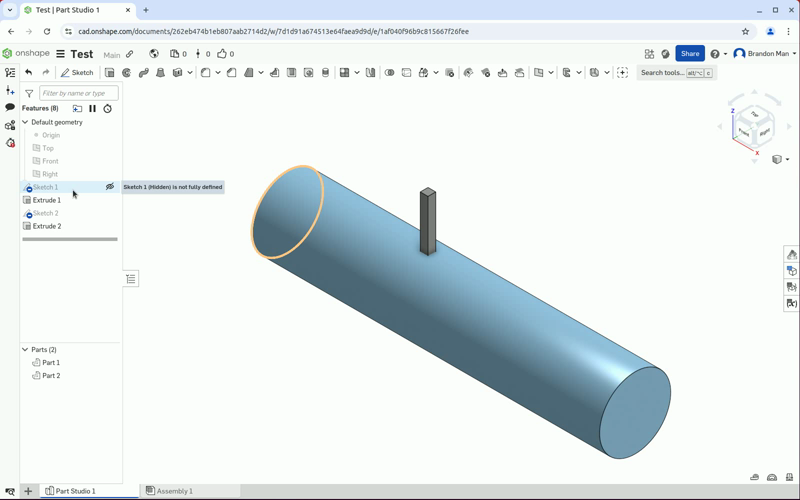
click(73, 189)